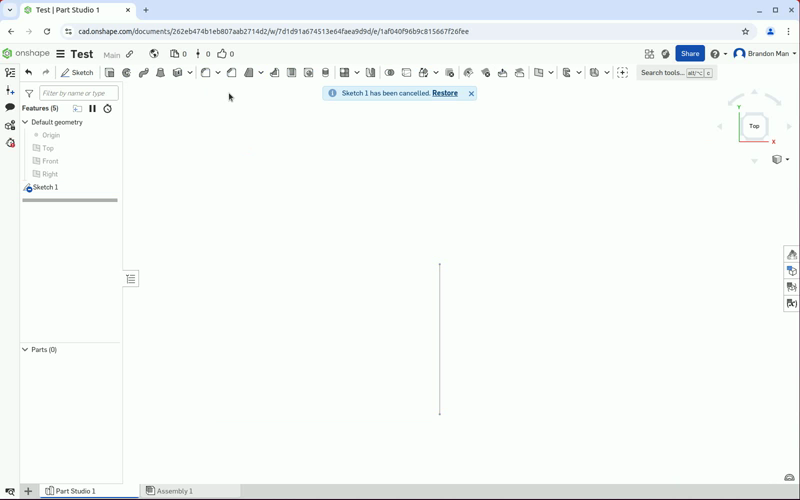
key(shift+h)
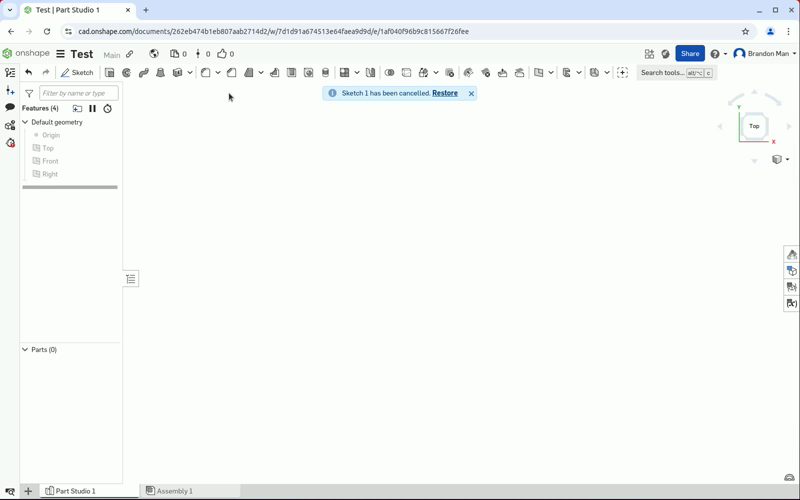
mouse_move(73, 352)
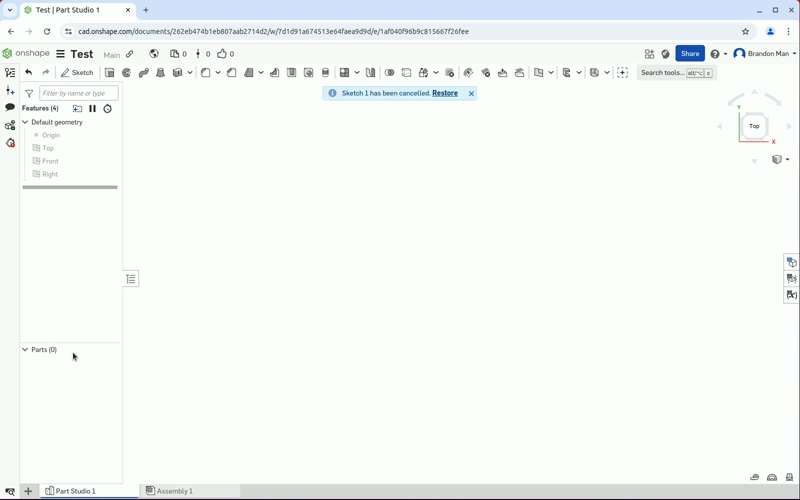
key(y)
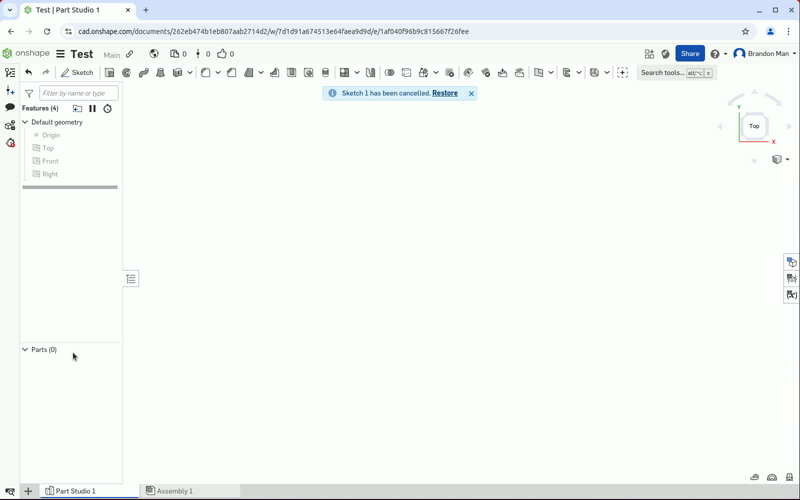
key(shift+p)
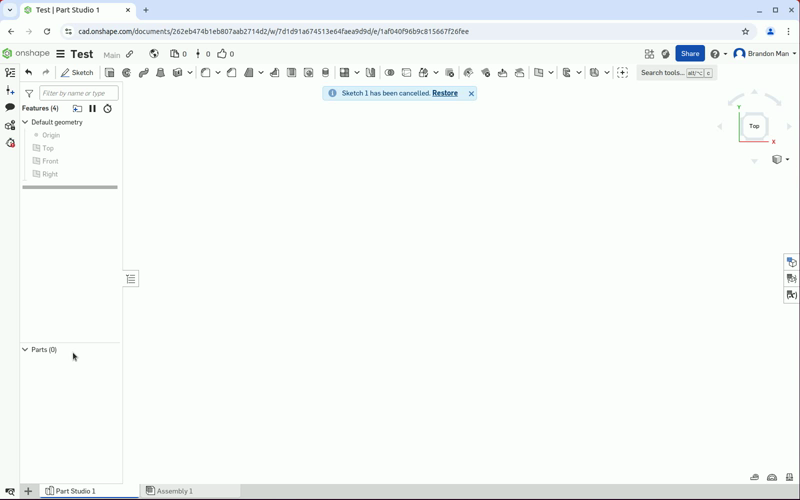
key(space)
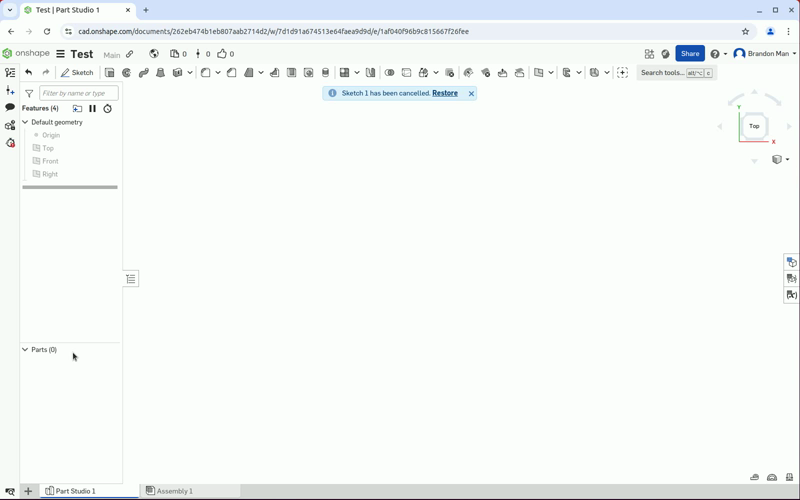
key_down(shift)
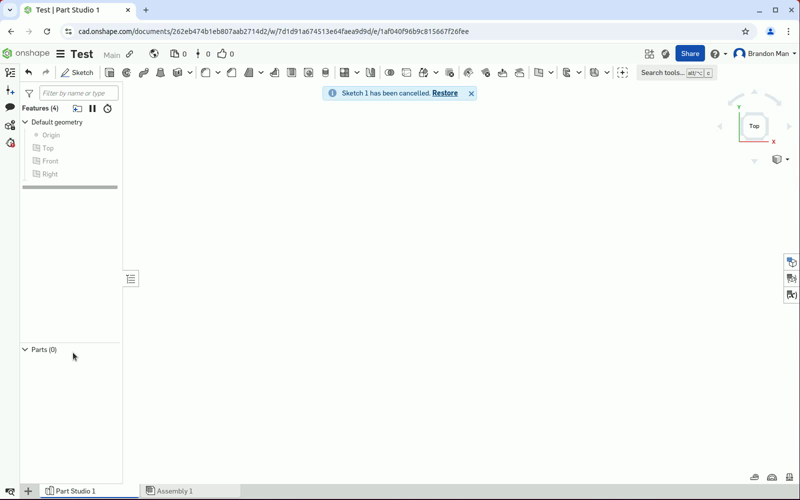
key(up)
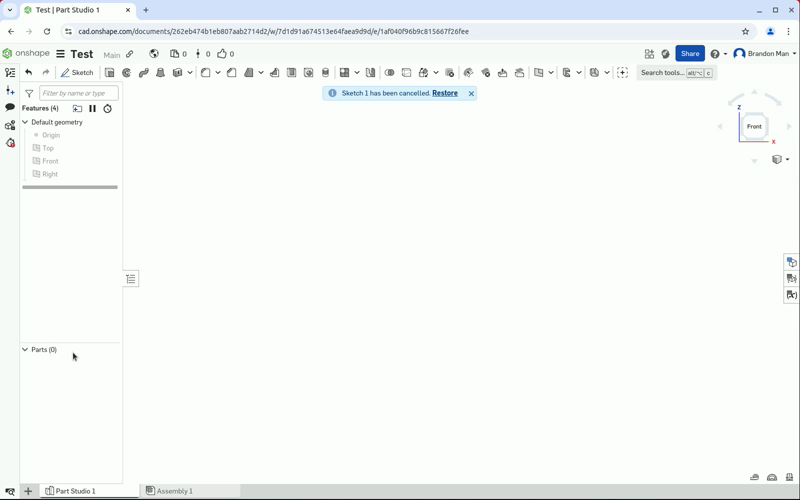
key_up(shift)
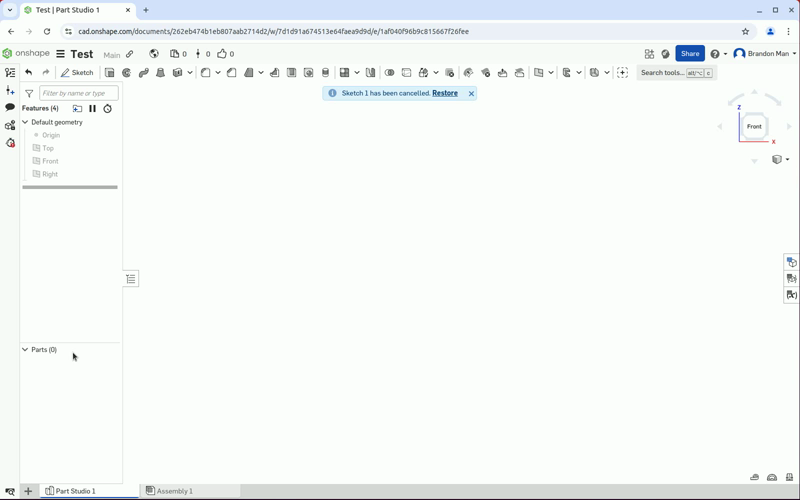
key(space)
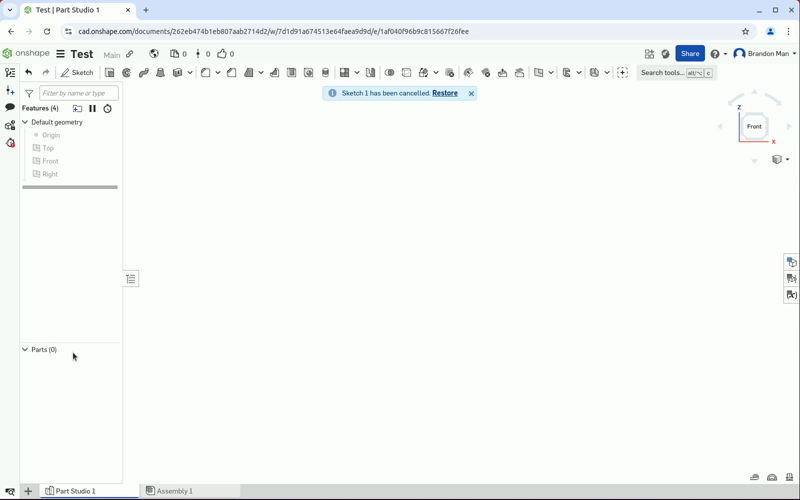
key_down(shift)
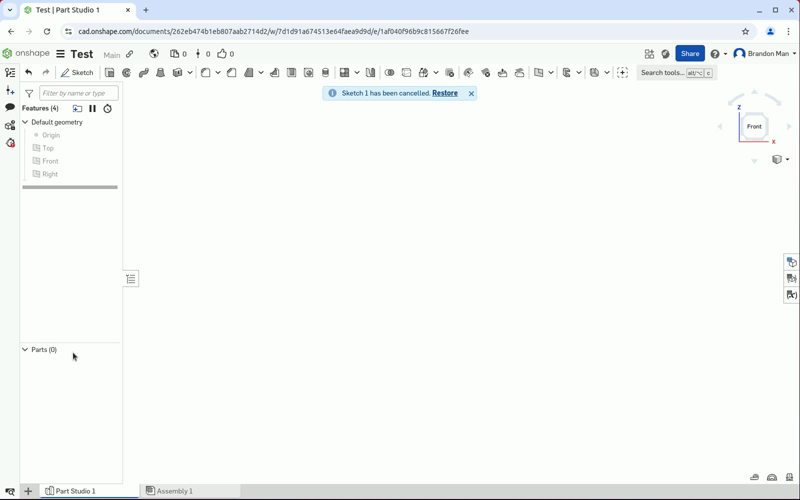
key(left)
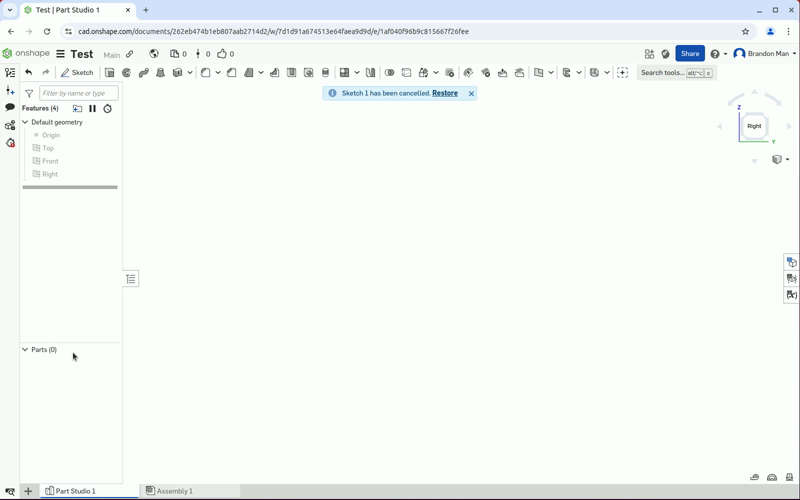
key_up(shift)
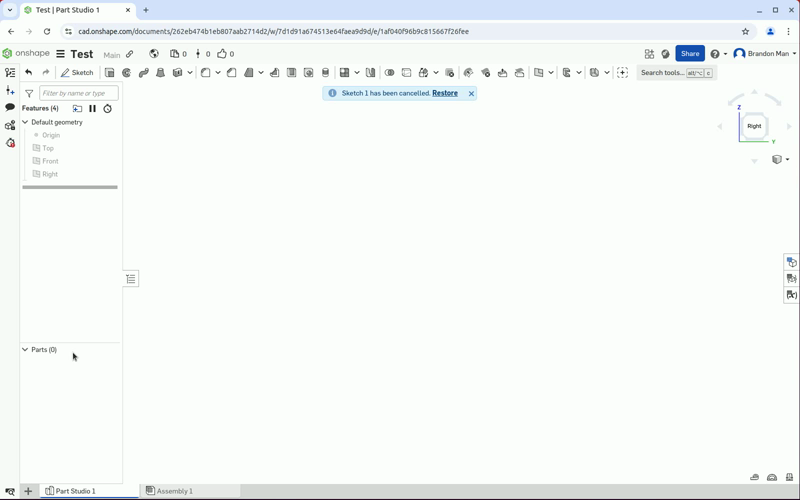
mouse_move(73, 352)
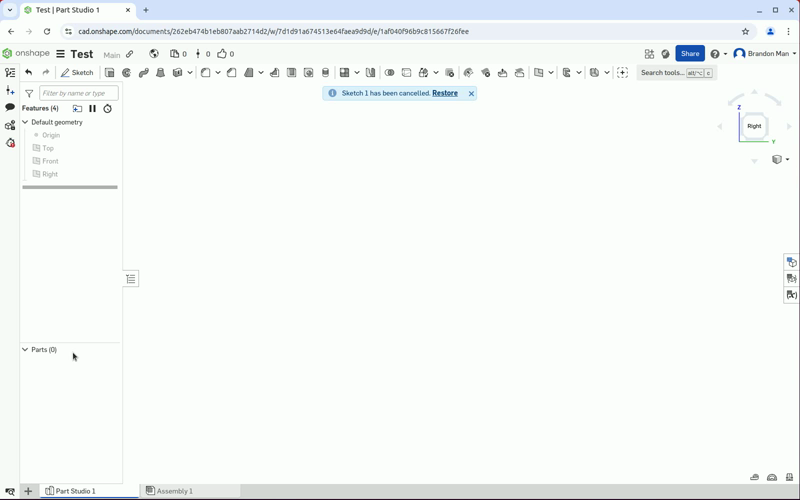
key(shift+y)
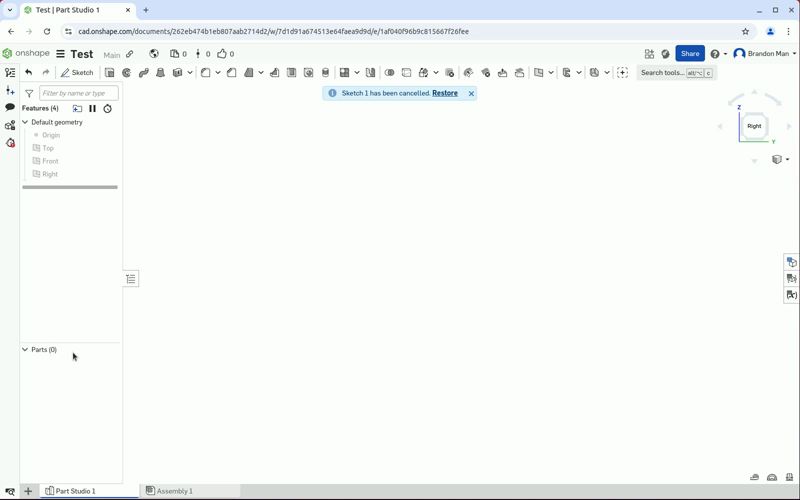
key(shift+s)
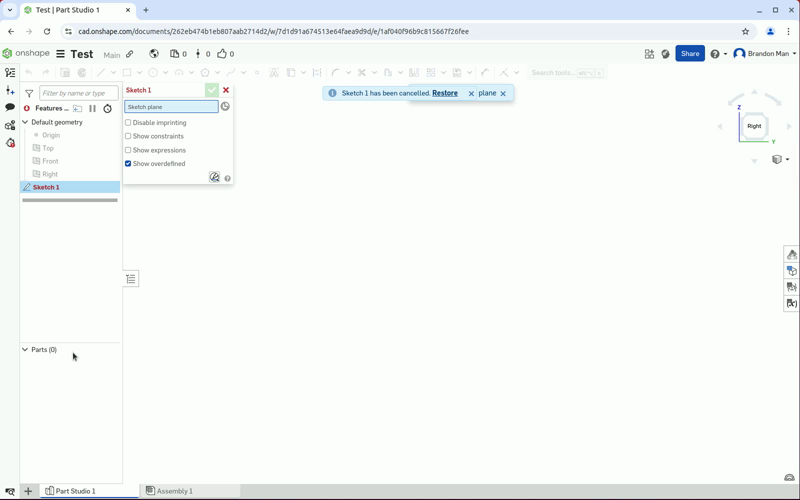
mouse_move(73, 176)
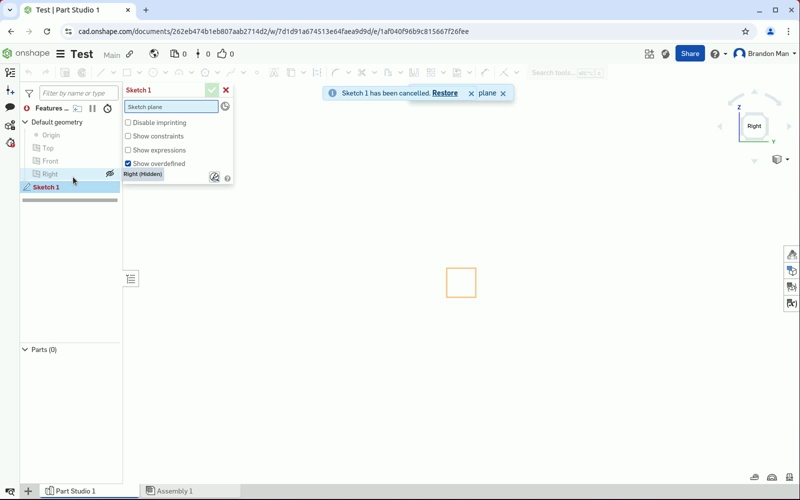
click(73, 176)
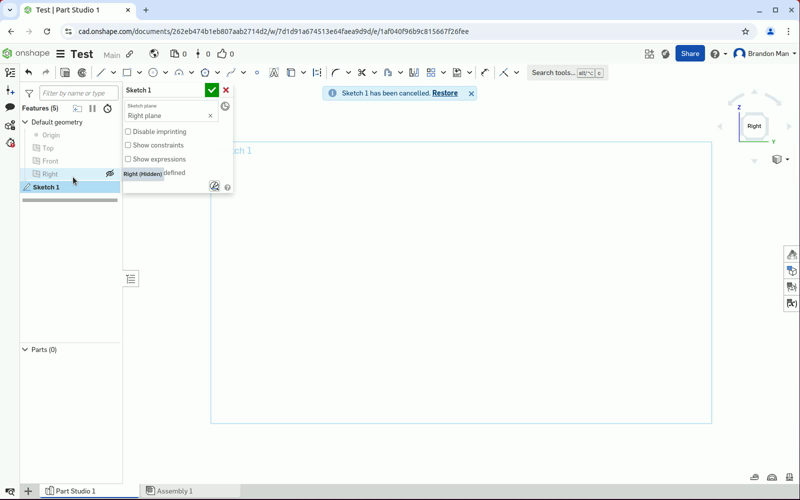
mouse_move(73, 352)
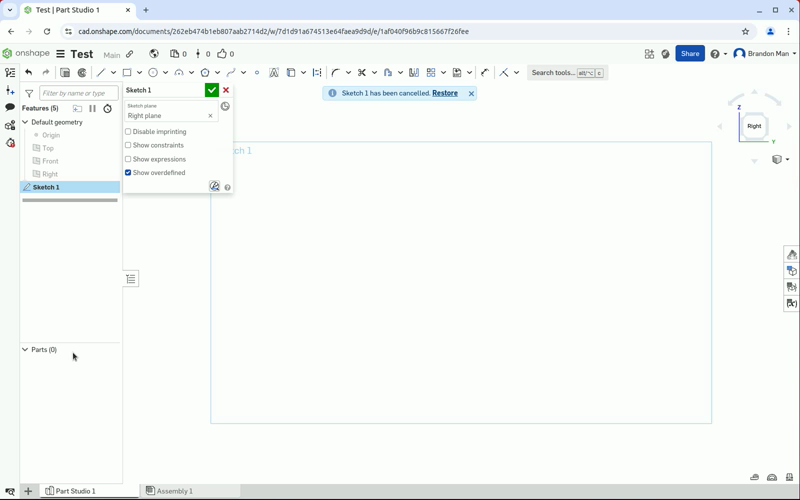
key(y)
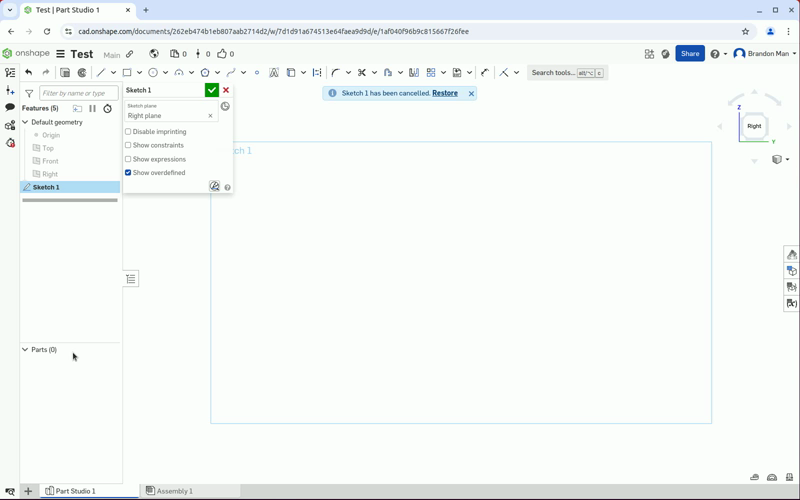
key(l)
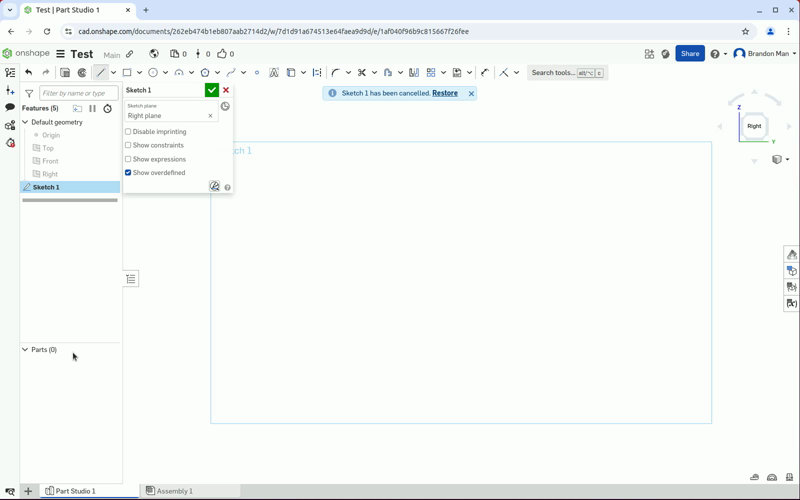
key_down(shift)
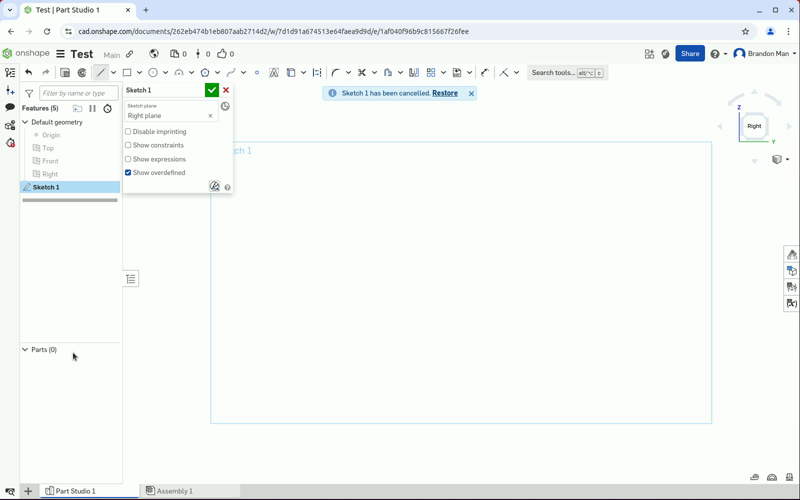
mouse_move(484, 273)
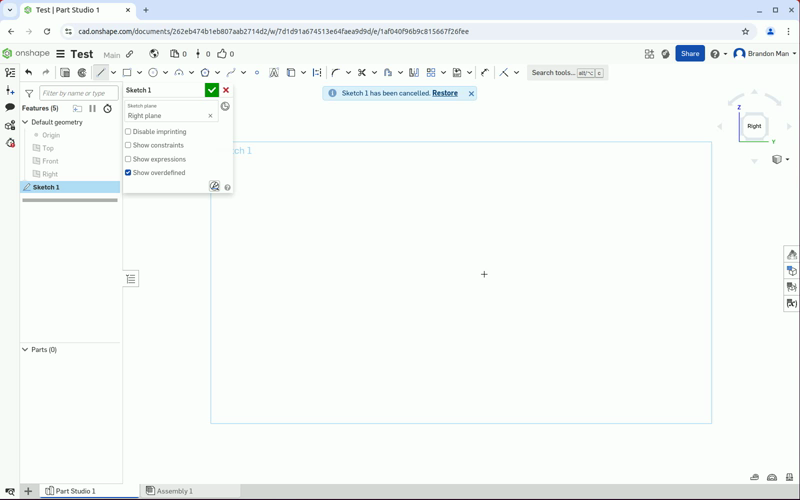
click(484, 273)
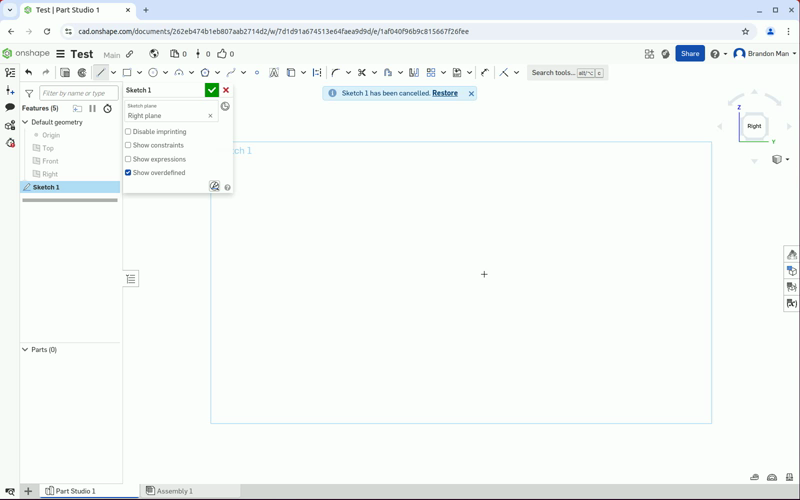
key_up(shift)
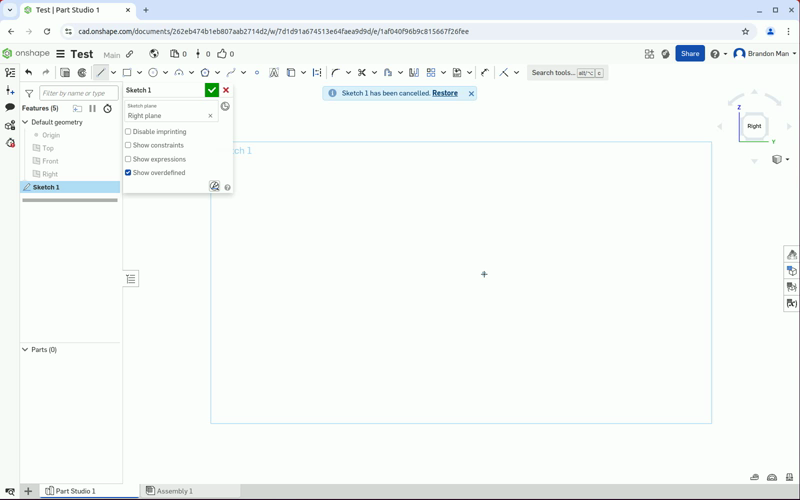
key_down(shift)
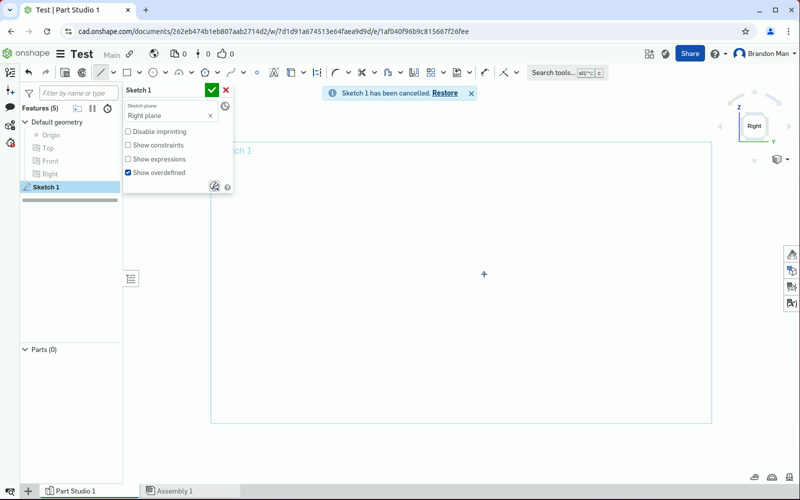
mouse_move(514, 273)
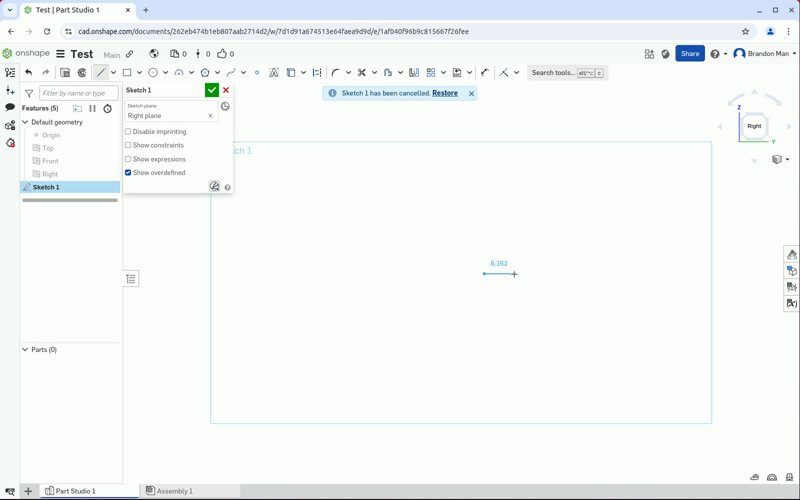
mouse_move(494, 273)
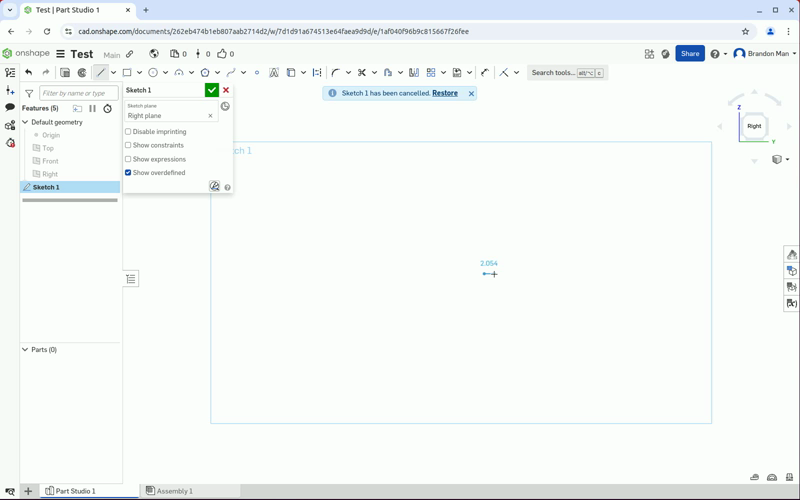
click(494, 273)
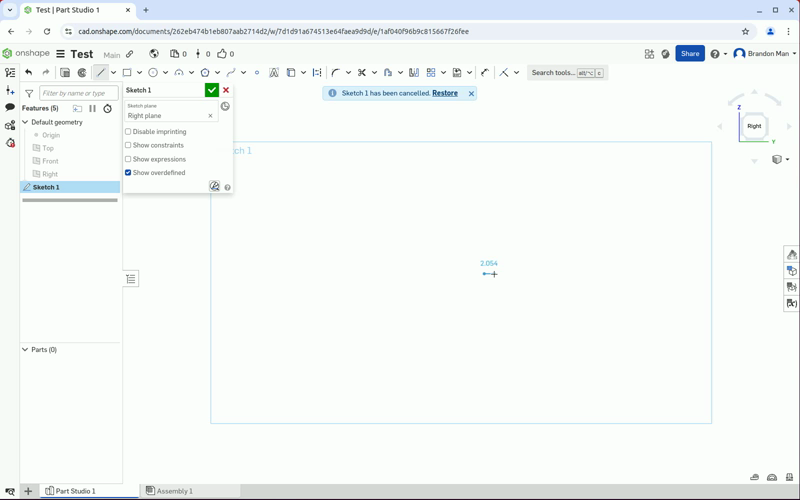
key_up(shift)
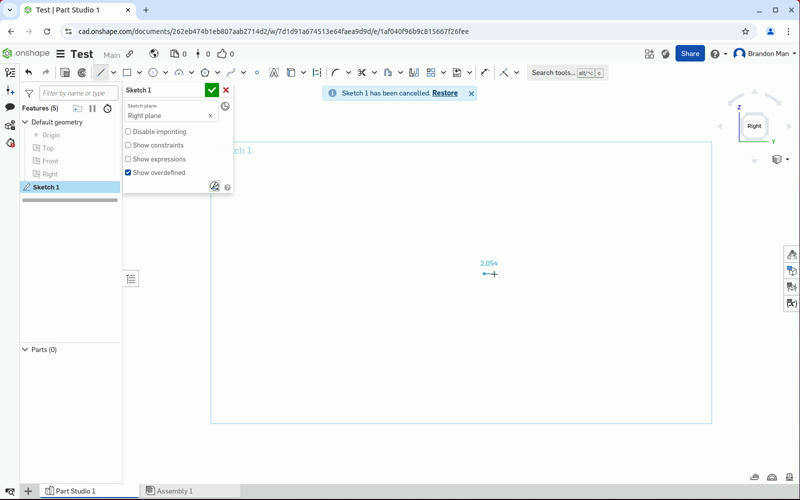
key_down(shift)
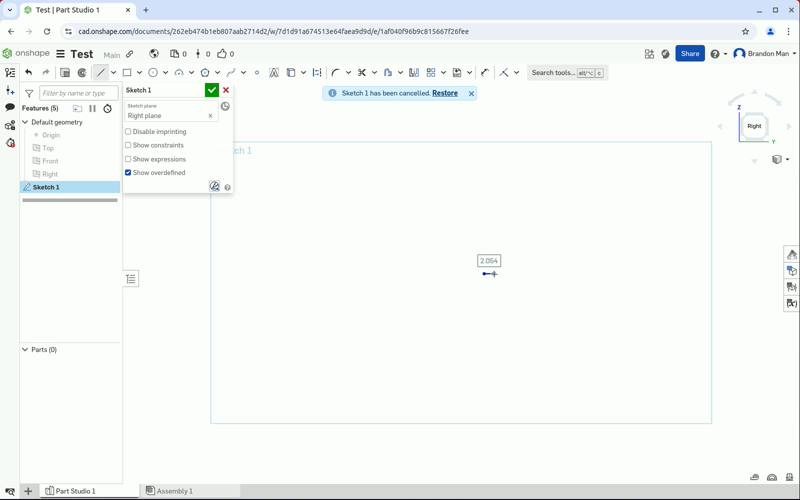
mouse_move(494, 178)
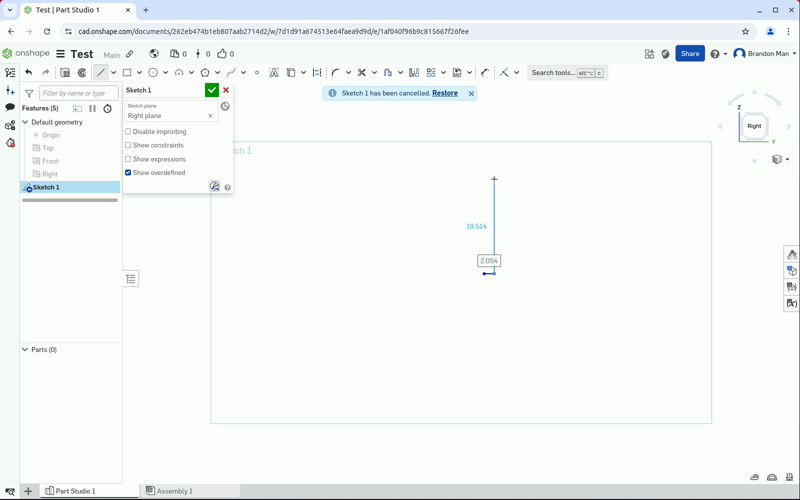
click(494, 178)
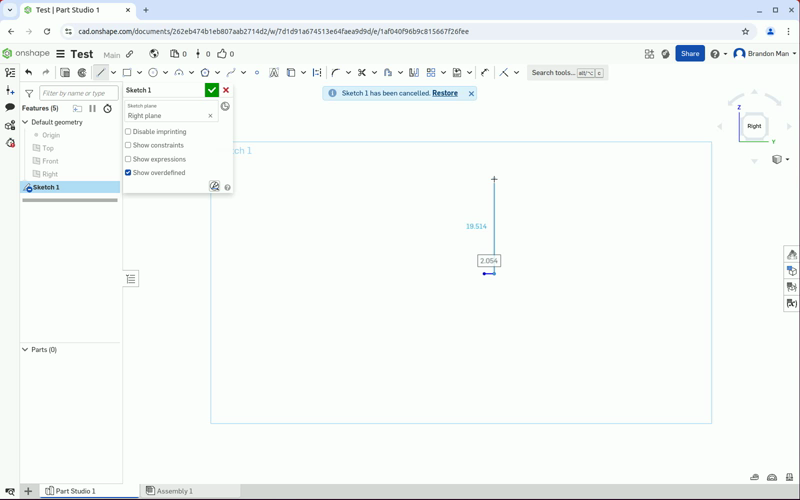
key_up(shift)
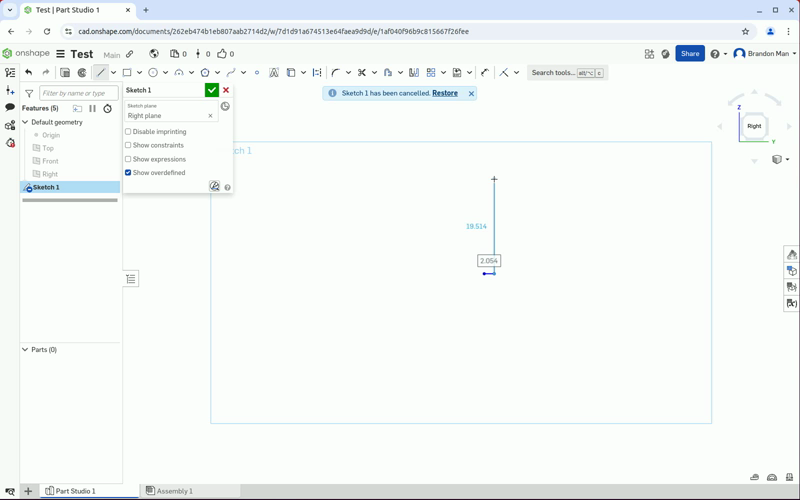
key_down(shift)
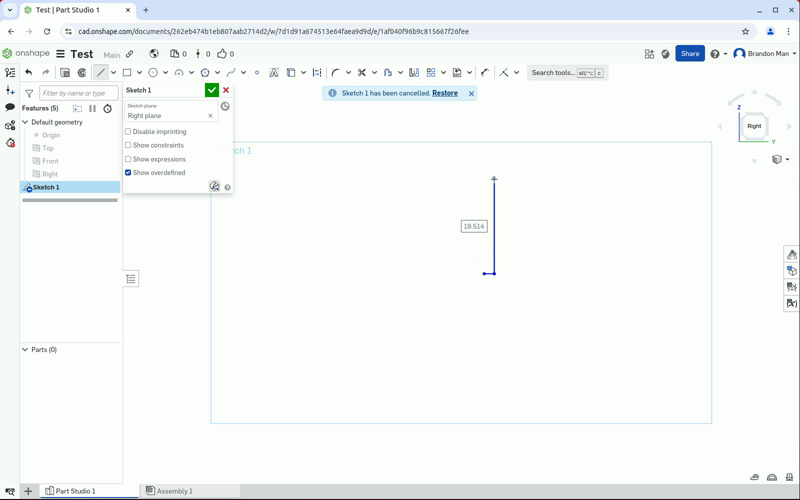
mouse_move(524, 178)
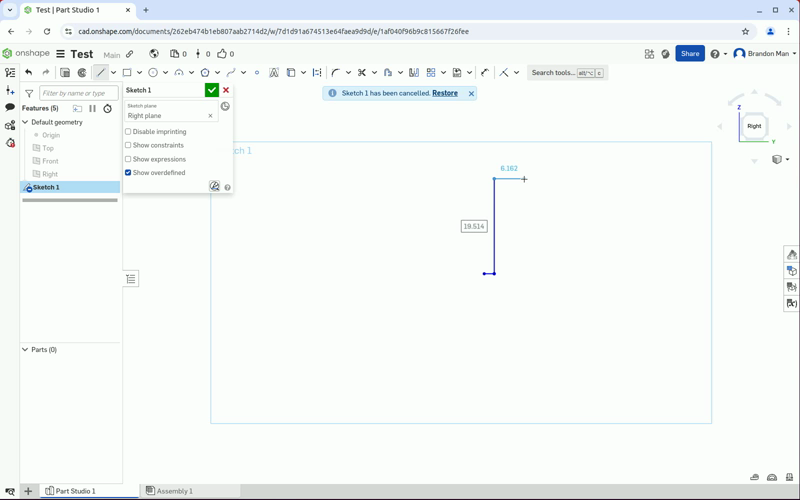
mouse_move(484, 178)
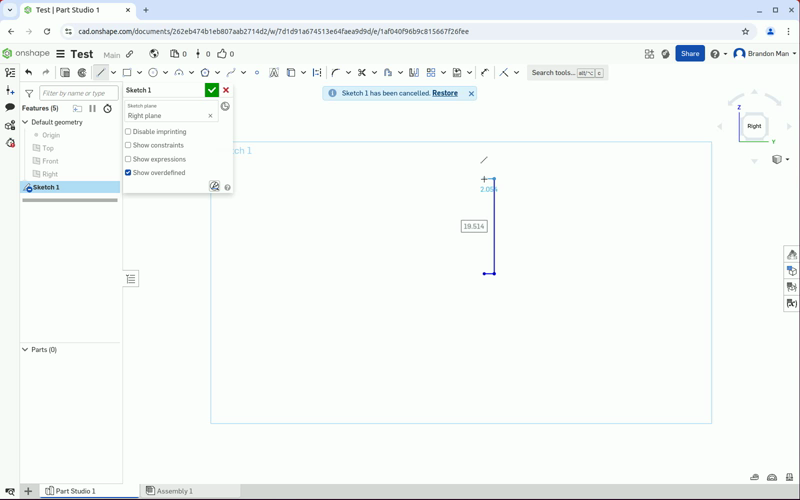
click(484, 178)
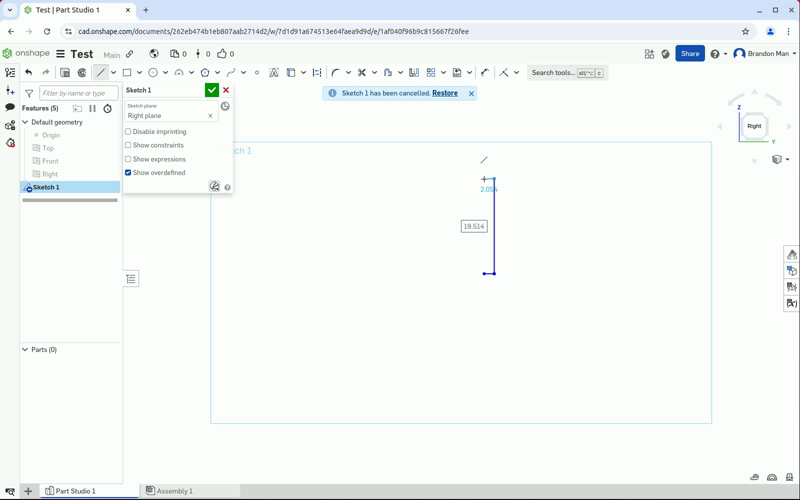
key_up(shift)
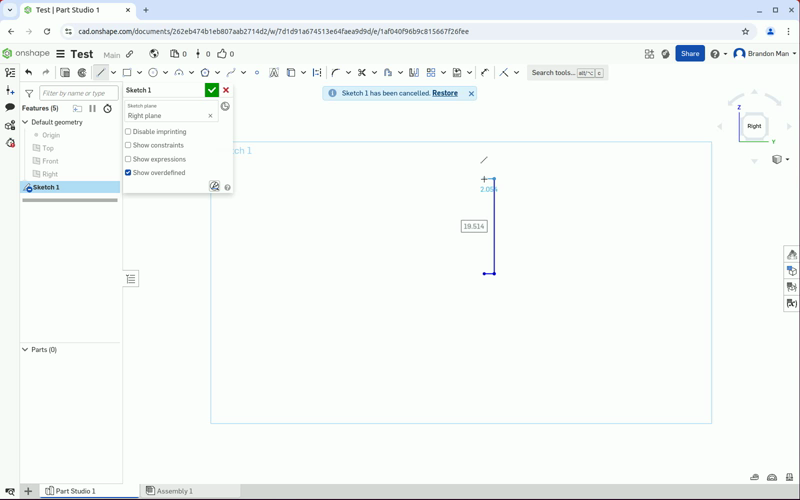
key_down(shift)
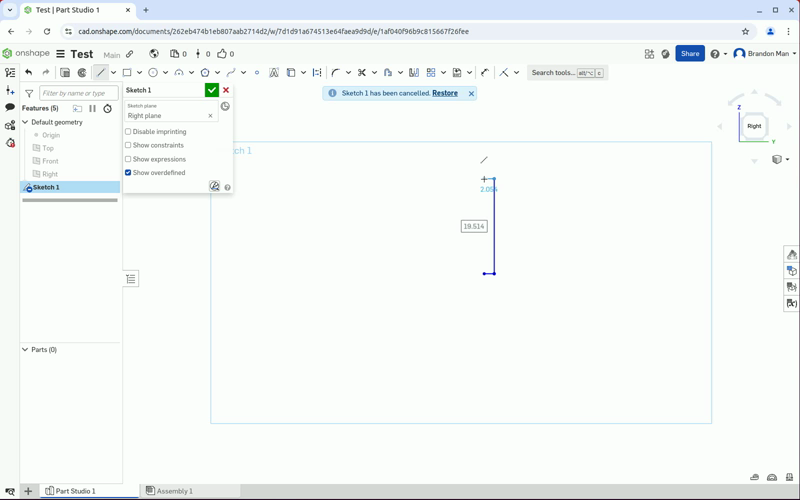
mouse_move(484, 273)
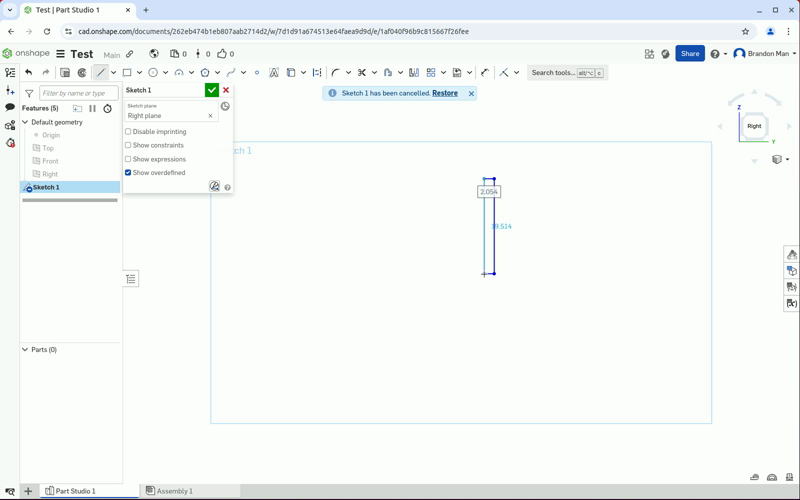
key_up(shift)
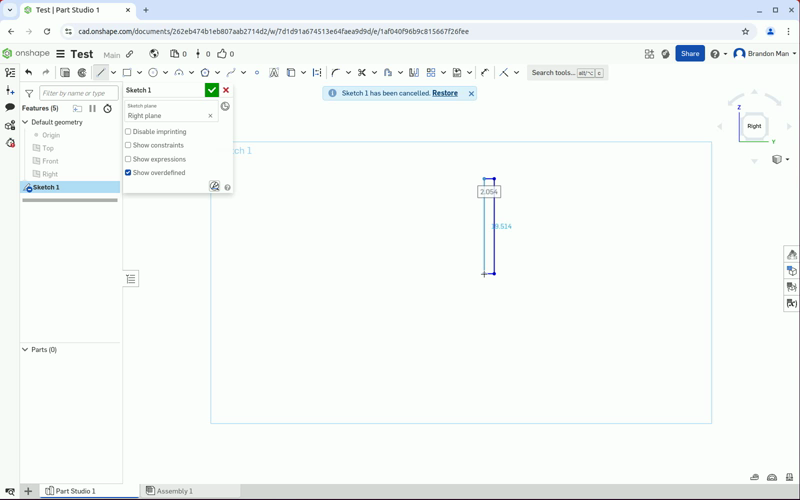
click(484, 273)
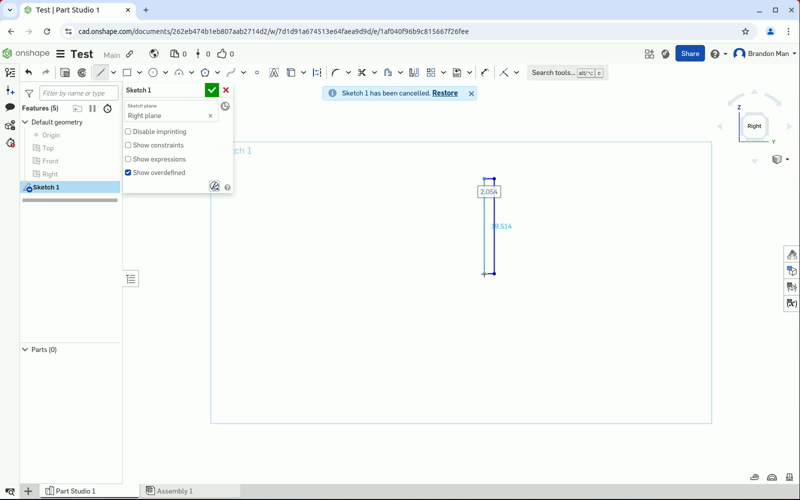
key(esc)
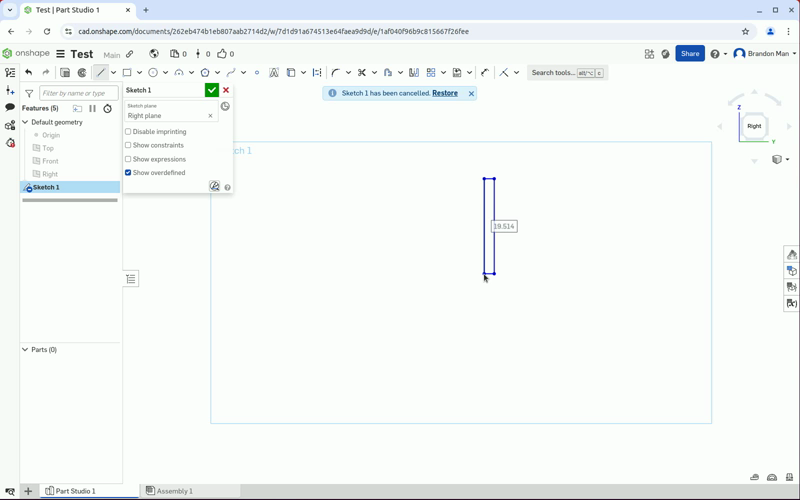
mouse_move(493, 189)
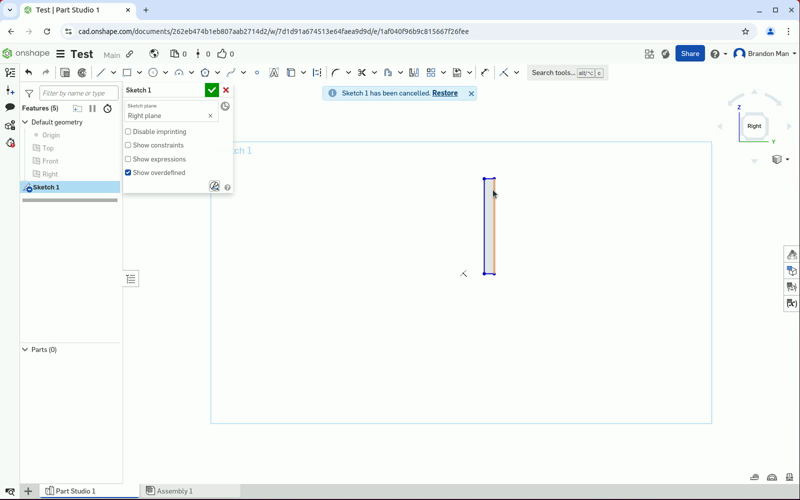
scroll(6)
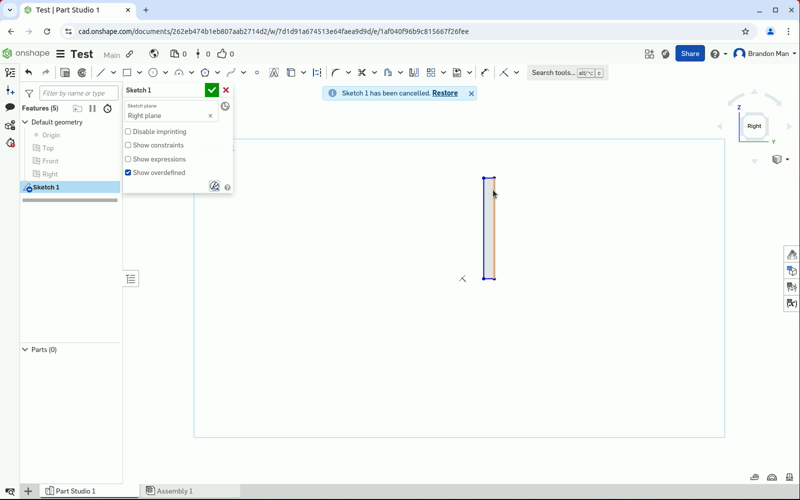
scroll(6)
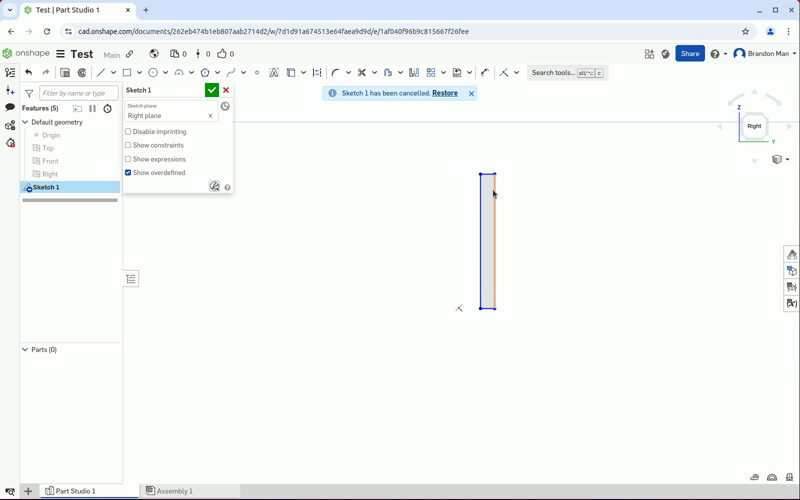
scroll(6)
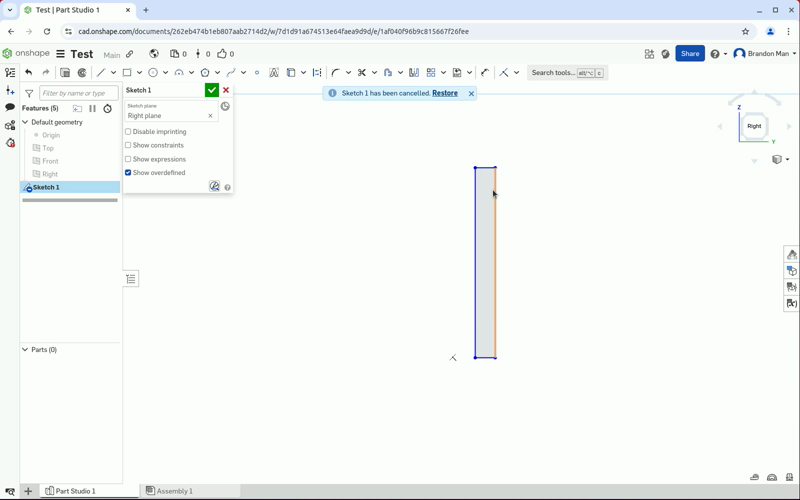
scroll(6)
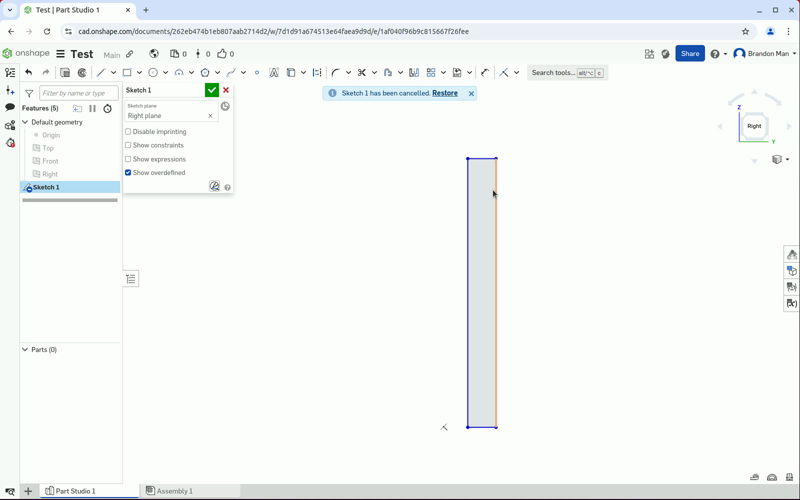
scroll(6)
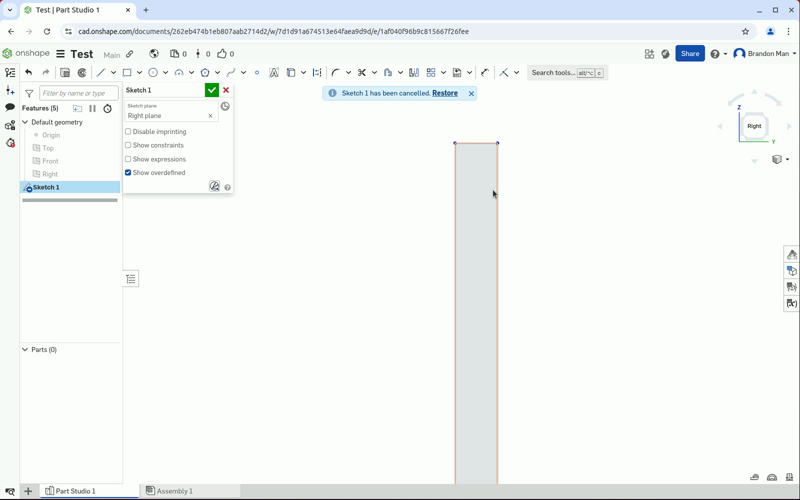
scroll(6)
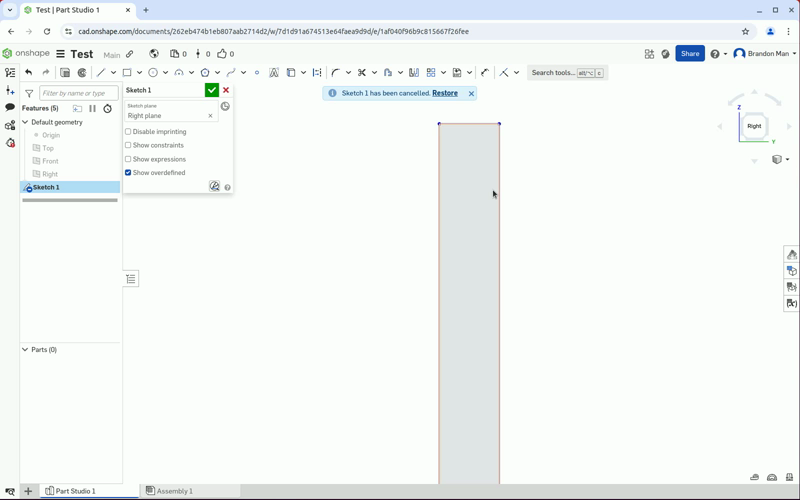
scroll(6)
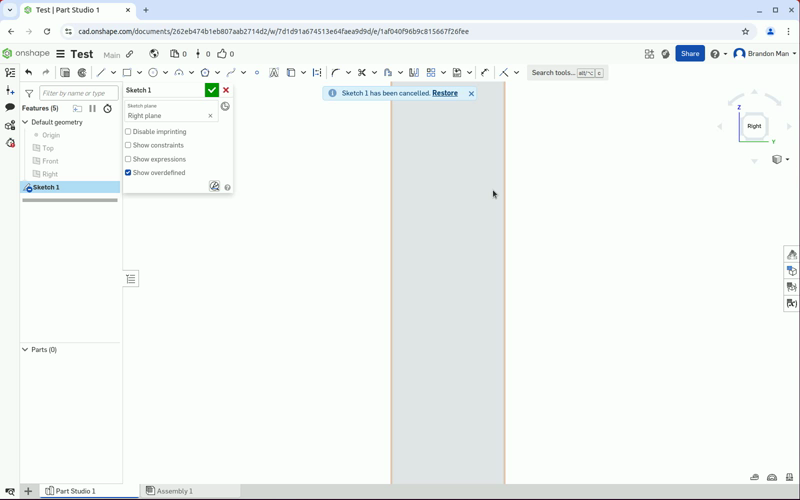
click(493, 189)
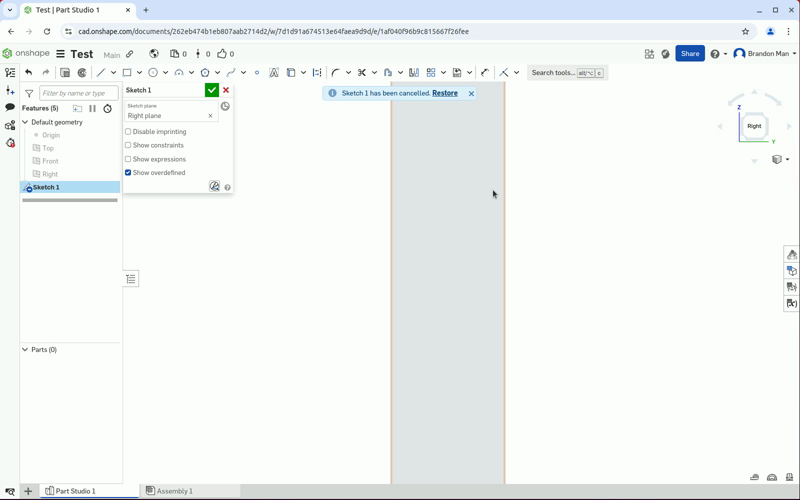
scroll(-6)
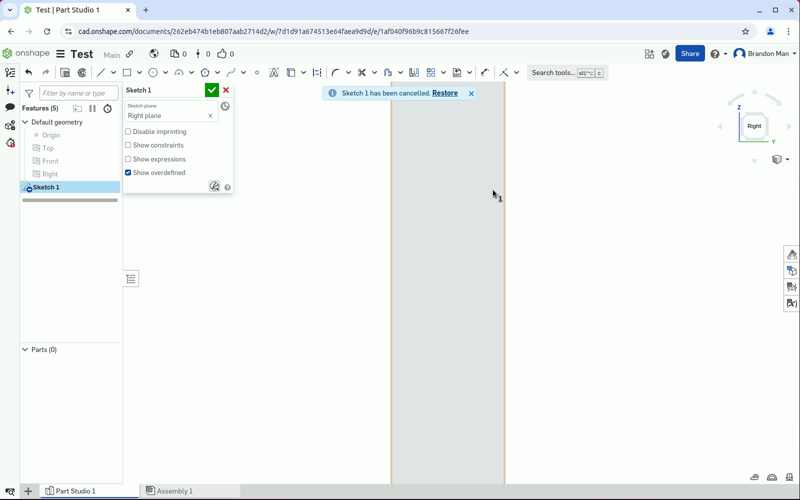
scroll(-6)
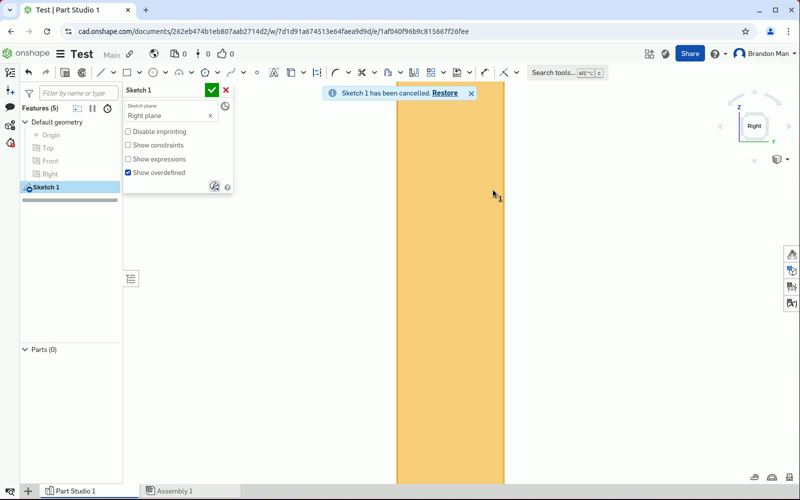
scroll(-6)
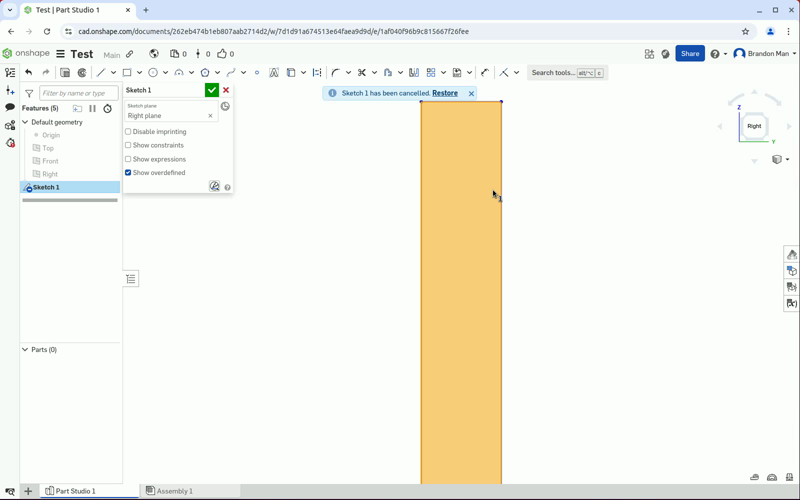
scroll(-6)
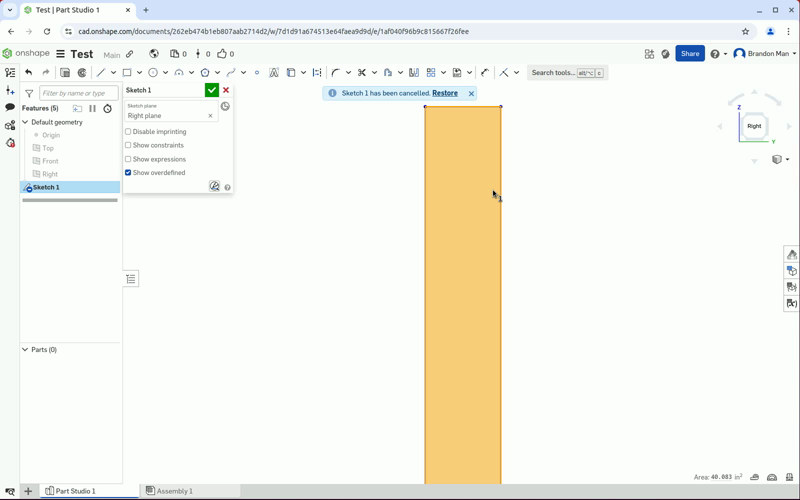
scroll(-6)
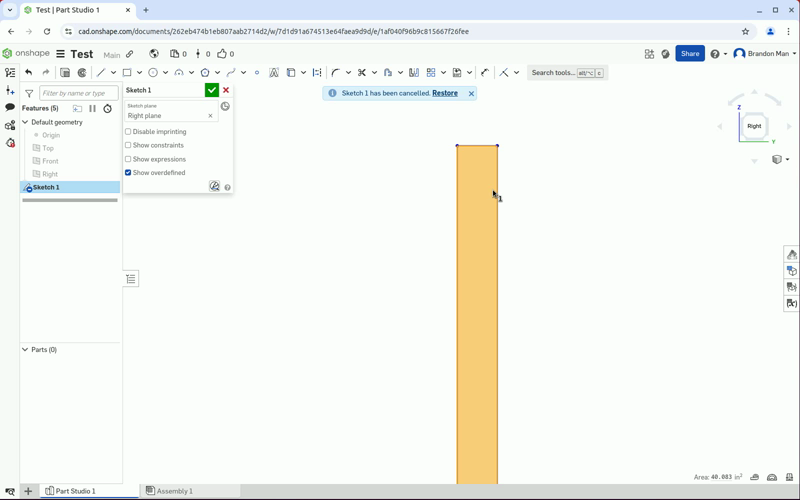
scroll(-6)
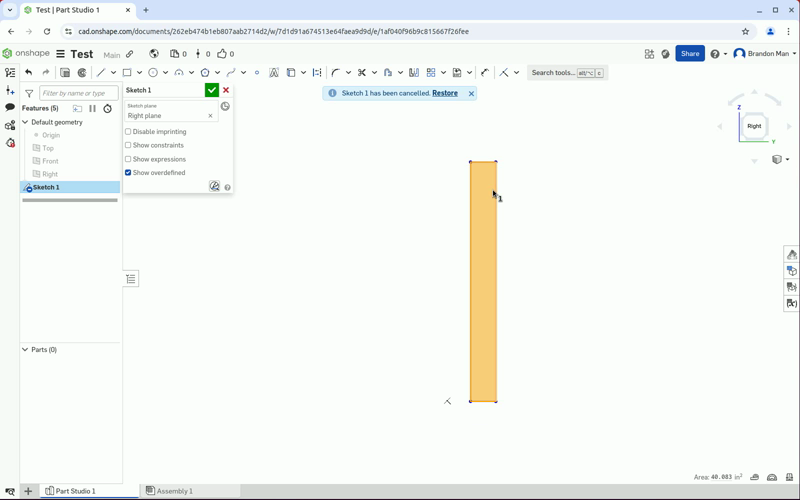
scroll(-6)
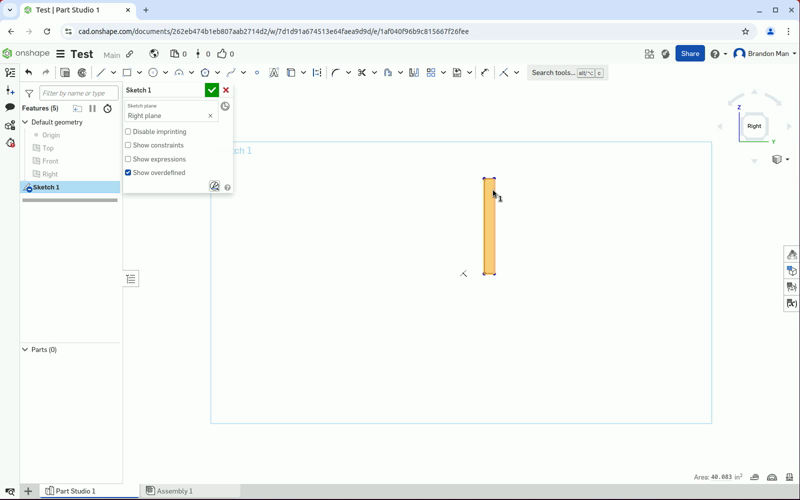
mouse_move(73, 352)
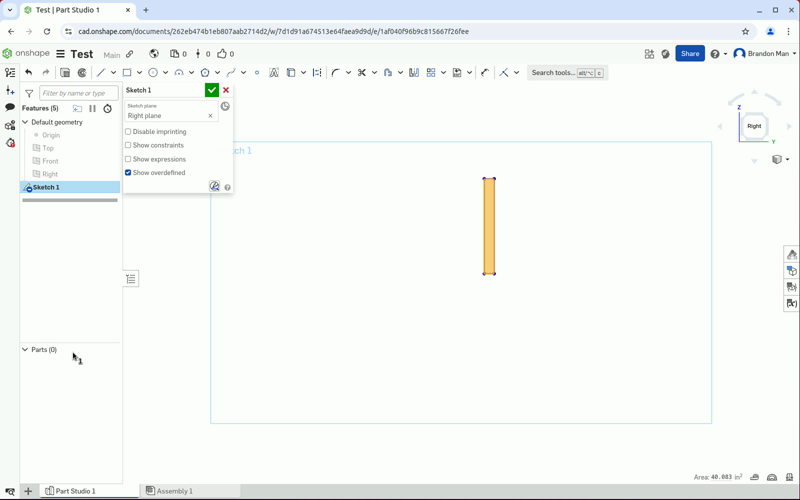
key(shift+y)
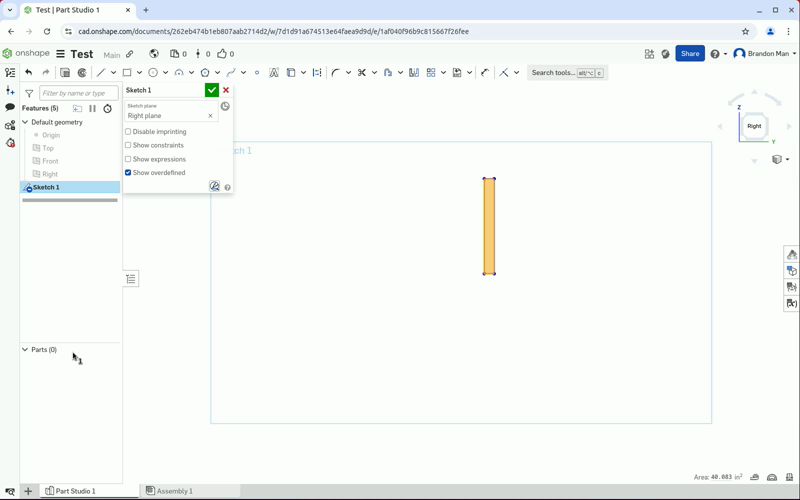
key(shift+e)
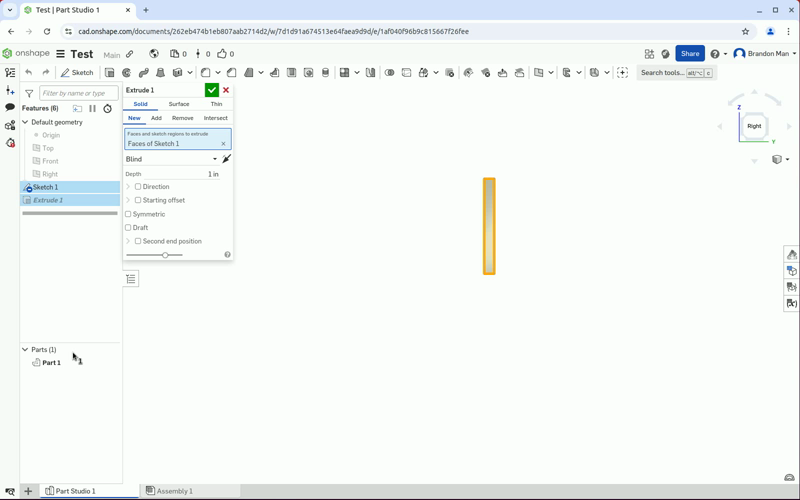
mouse_move(143, 106)
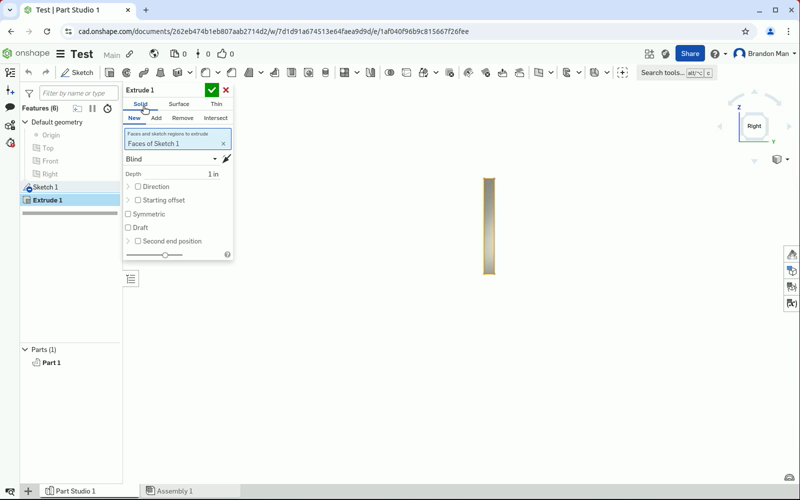
click(143, 106)
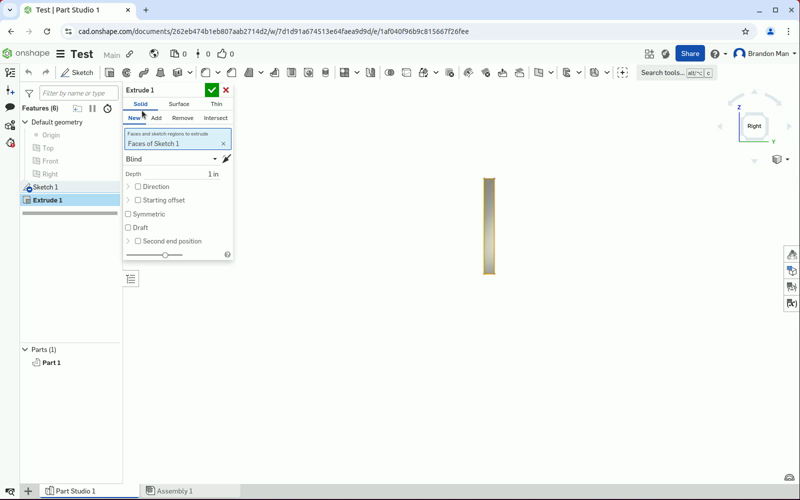
mouse_move(137, 120)
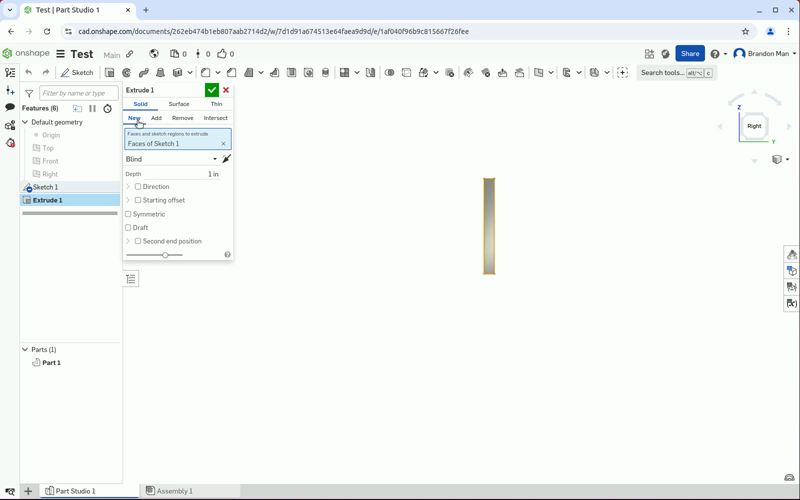
click(137, 120)
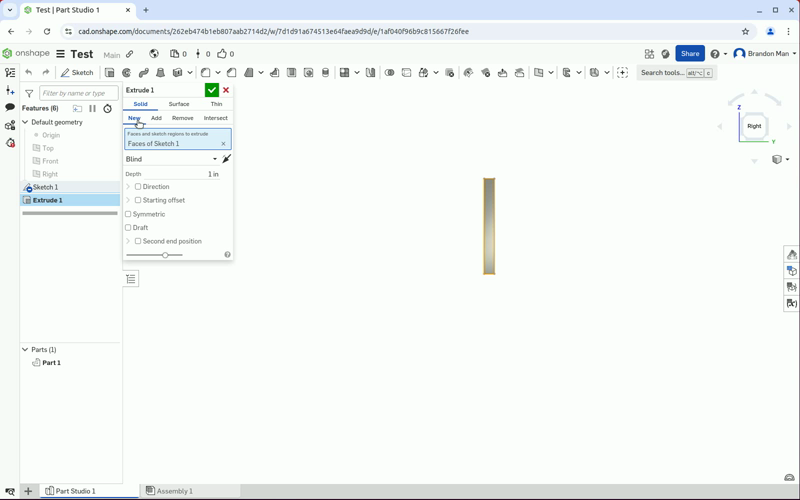
key(tab, 4)
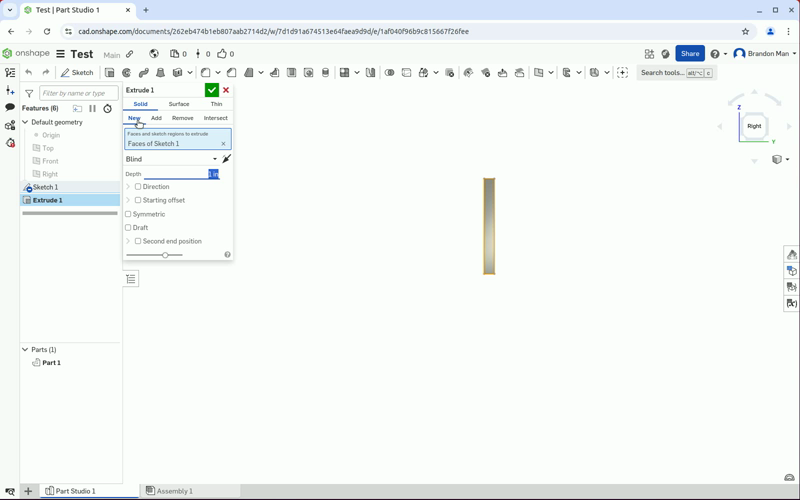
text(0.481)
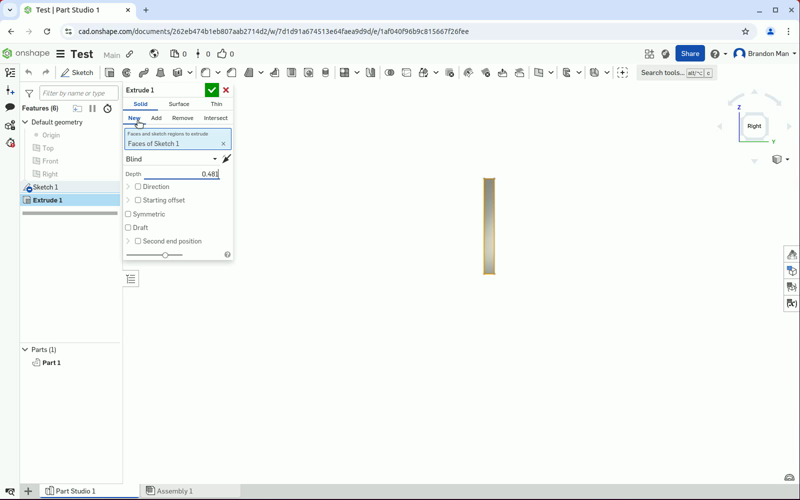
key(enter)
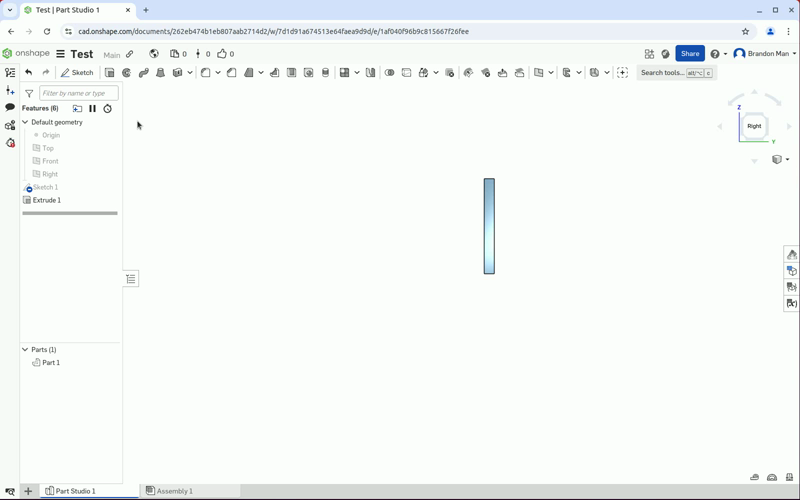
key(shift+h)
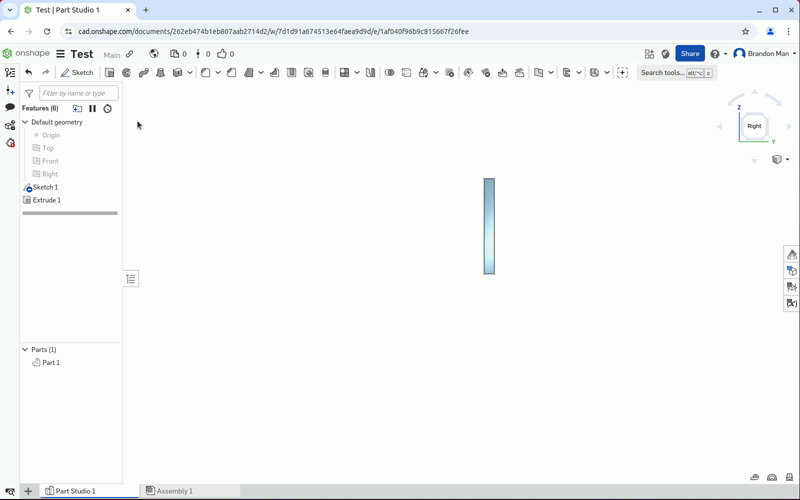
key(shift+h)
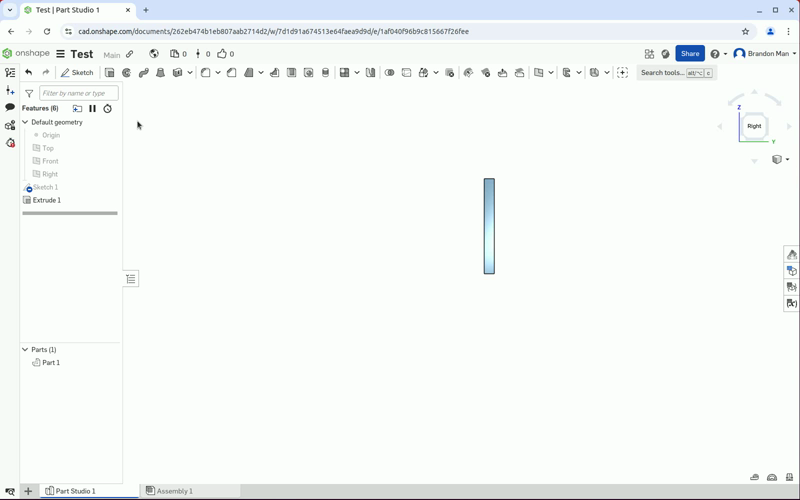
mouse_move(73, 189)
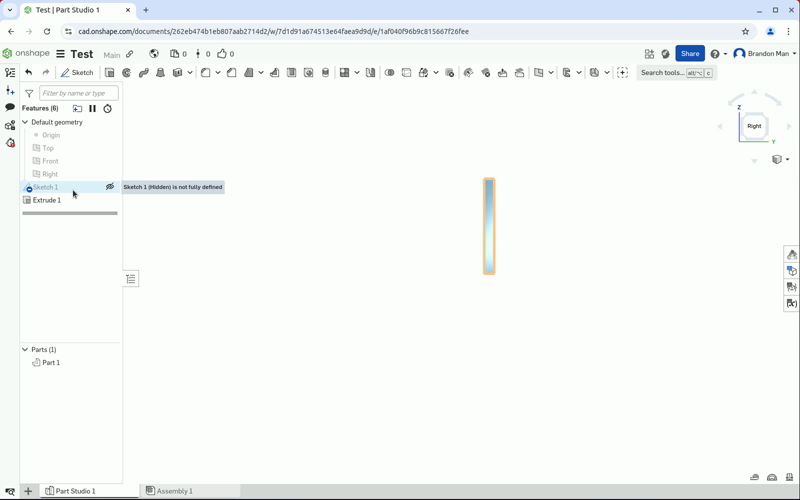
click(73, 189)
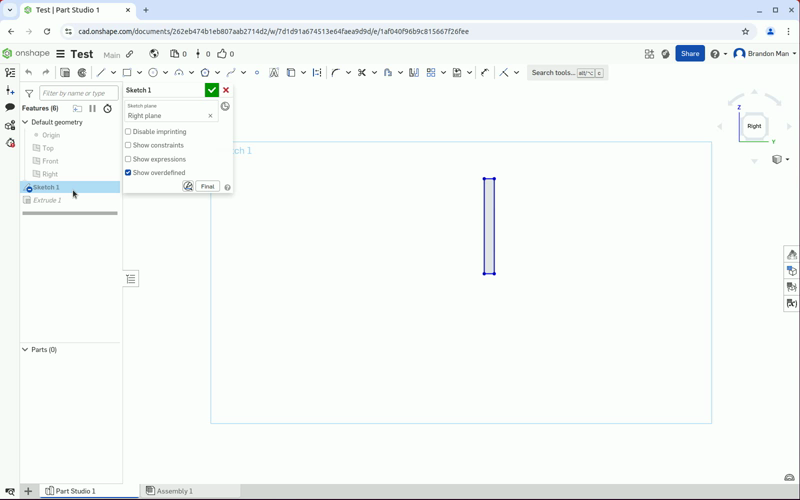
mouse_move(229, 92)
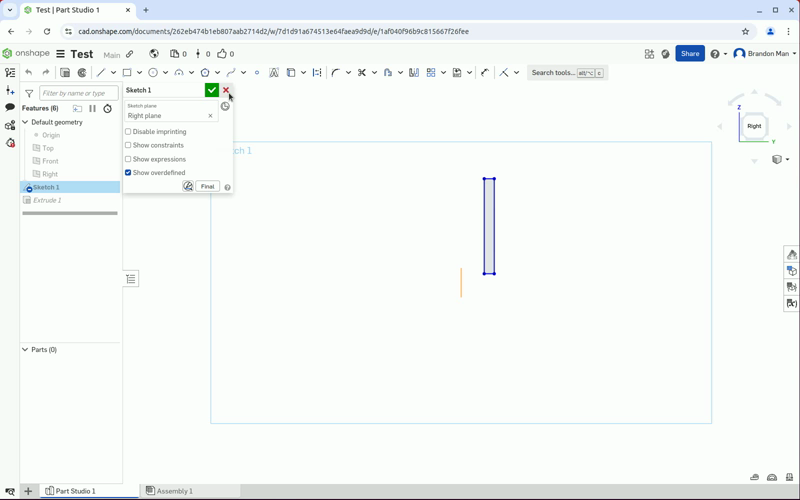
click(229, 92)
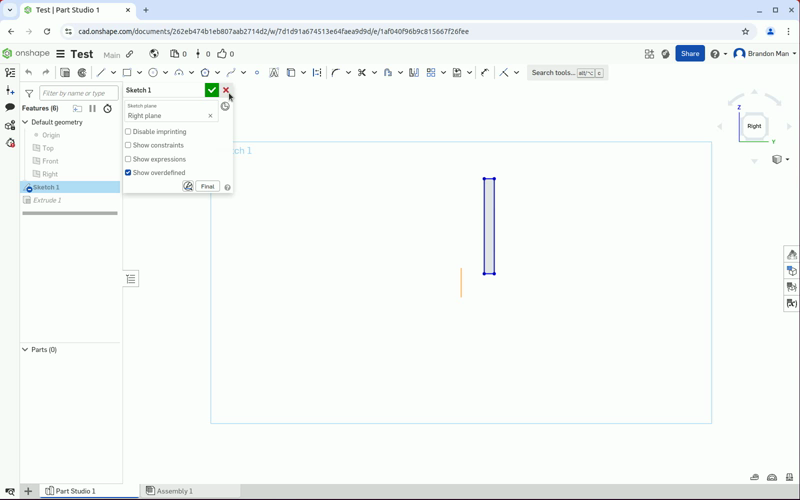
key(shift+s)
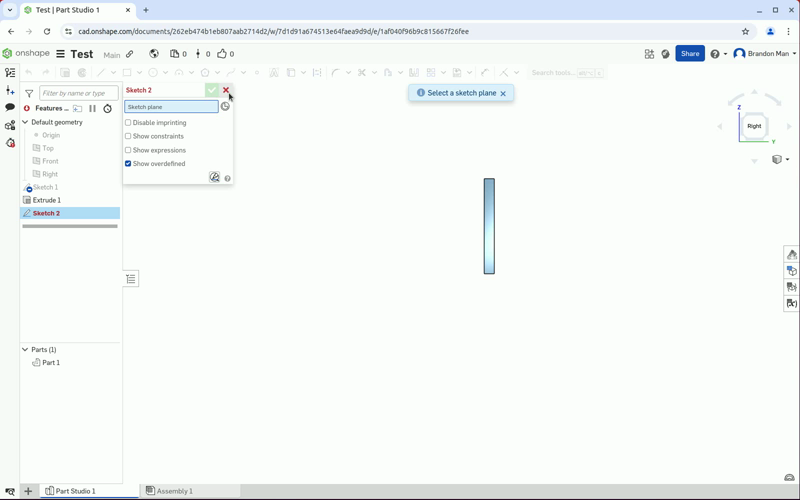
mouse_move(73, 176)
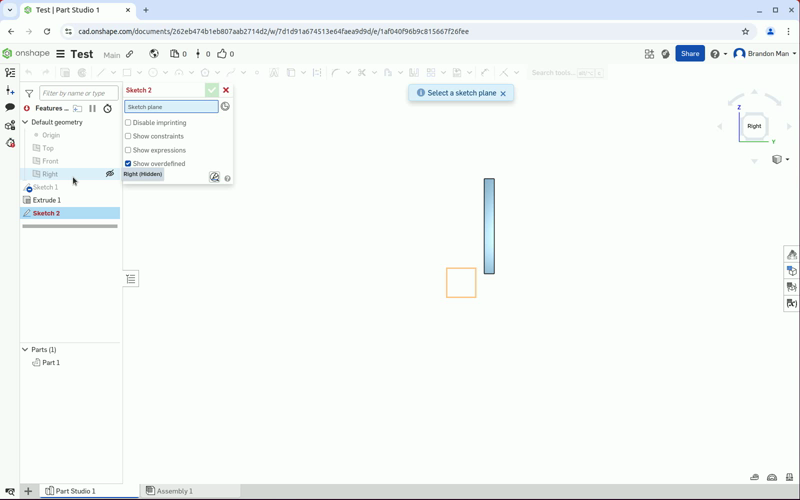
click(73, 176)
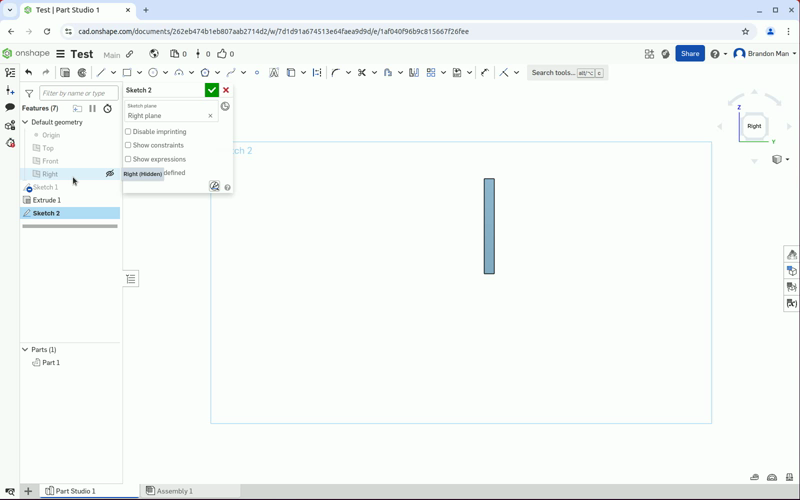
mouse_move(73, 352)
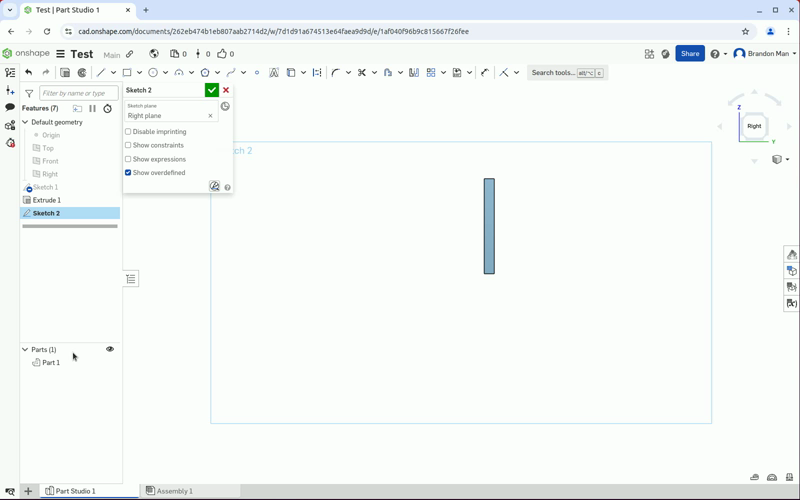
key(y)
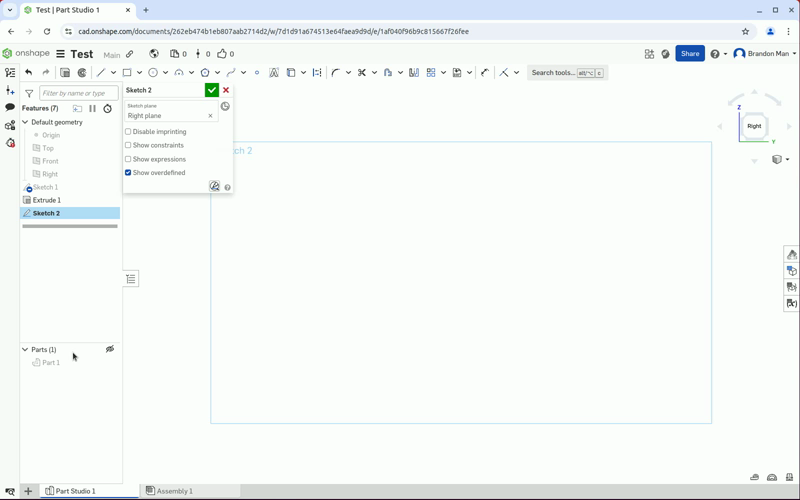
key(l)
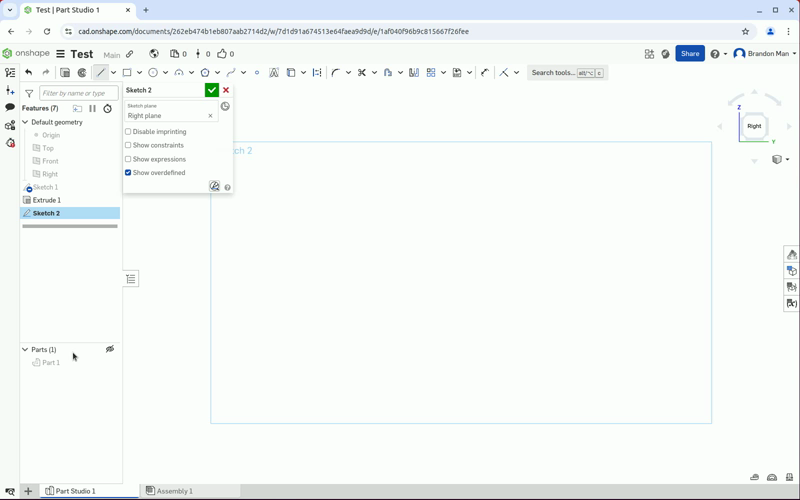
key_down(shift)
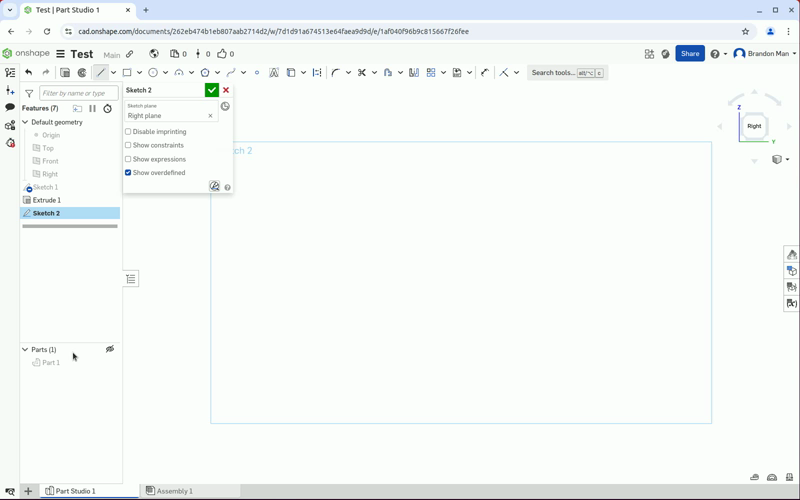
mouse_move(427, 273)
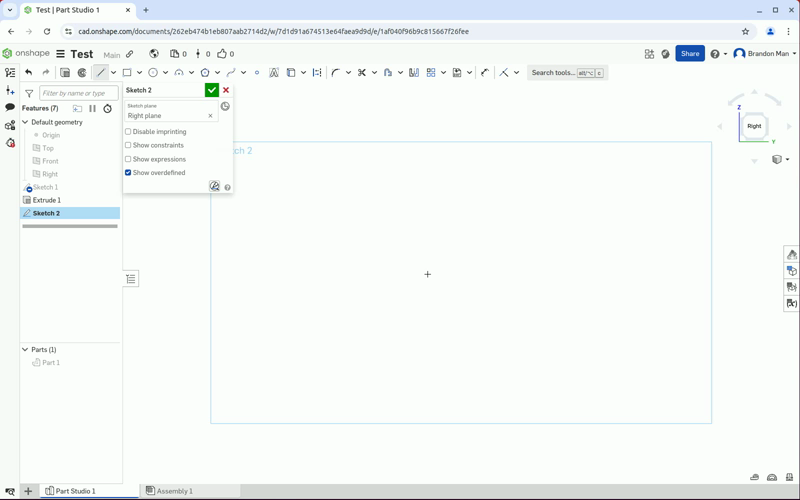
click(427, 273)
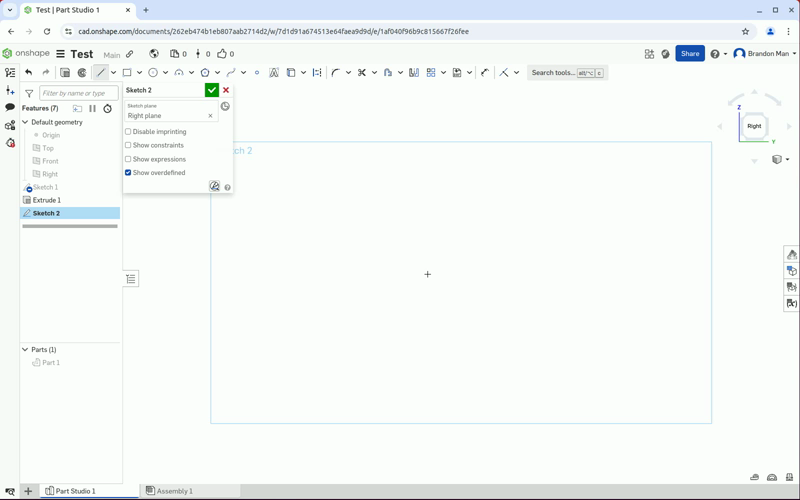
key_up(shift)
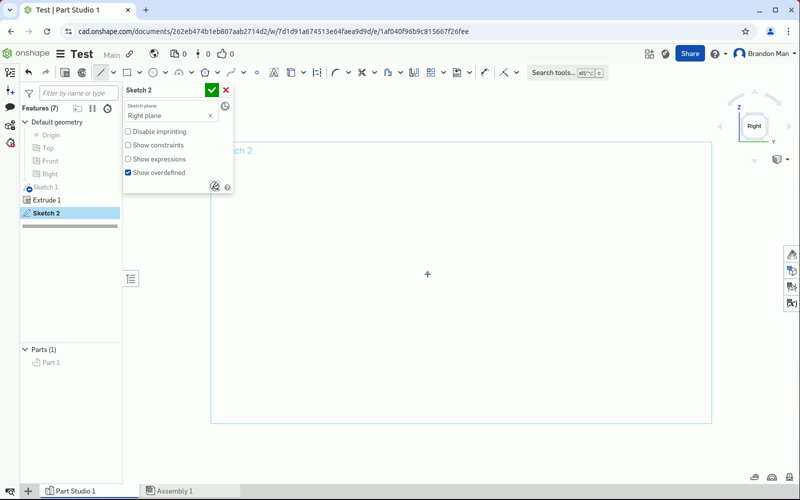
key_down(shift)
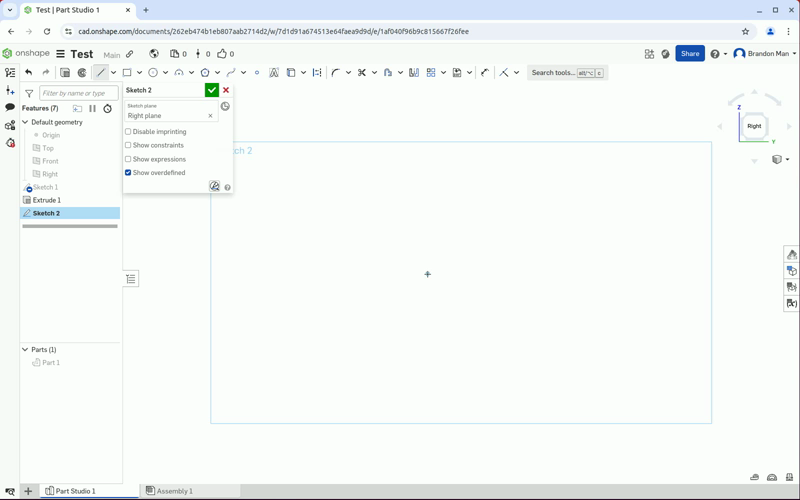
mouse_move(457, 273)
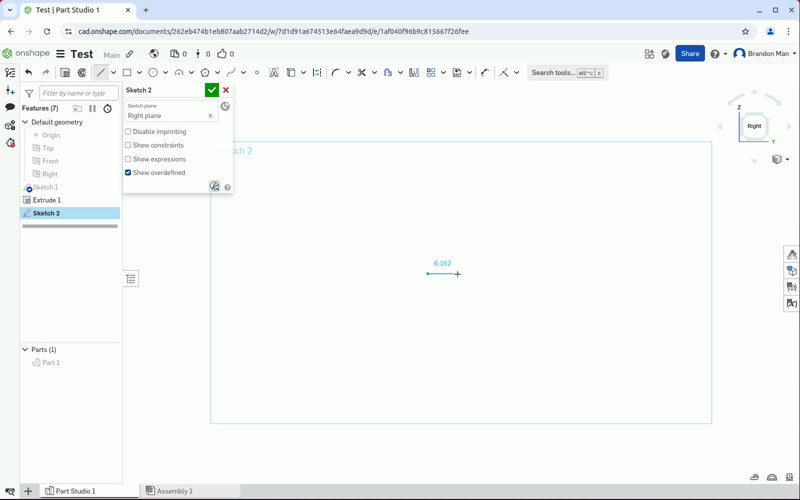
mouse_move(437, 273)
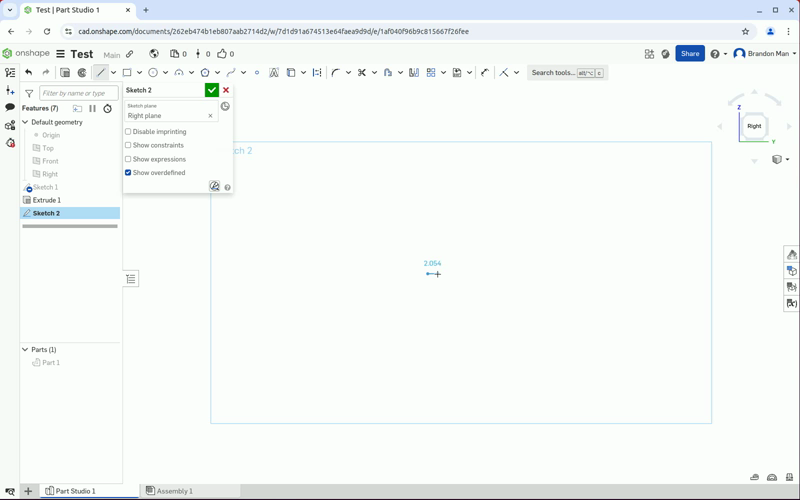
click(437, 273)
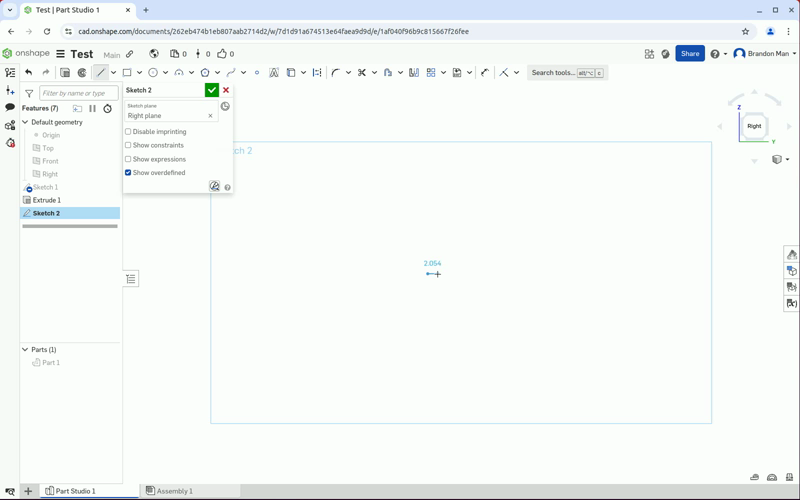
key_up(shift)
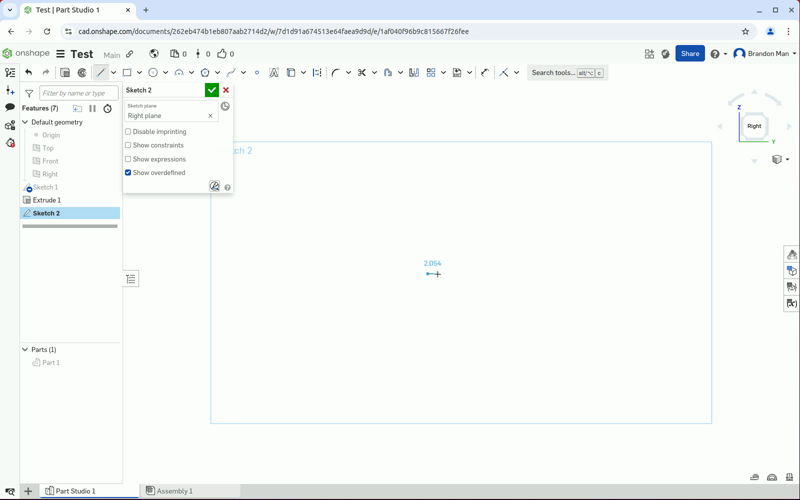
key_down(shift)
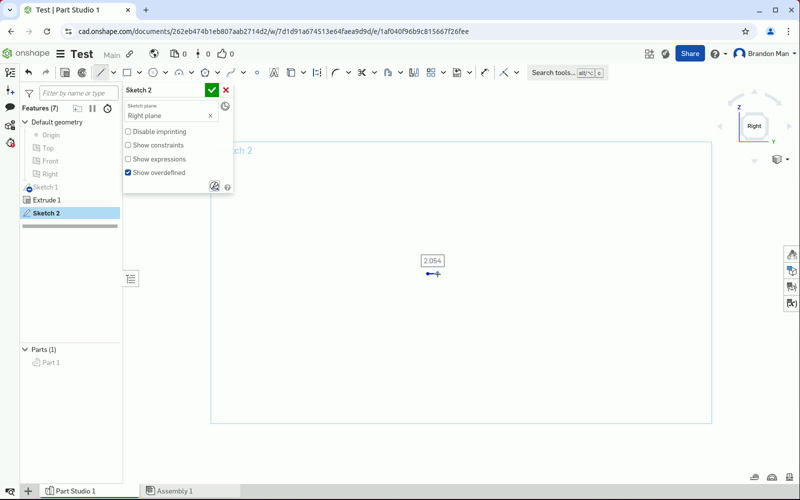
mouse_move(437, 178)
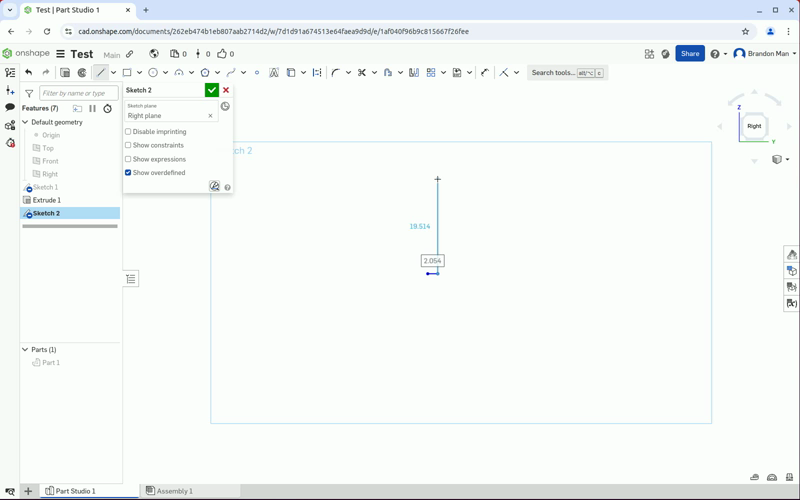
click(437, 178)
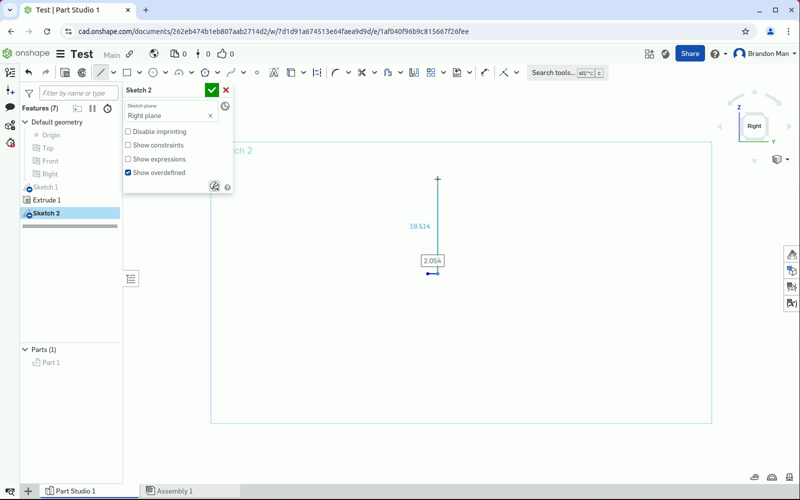
key_up(shift)
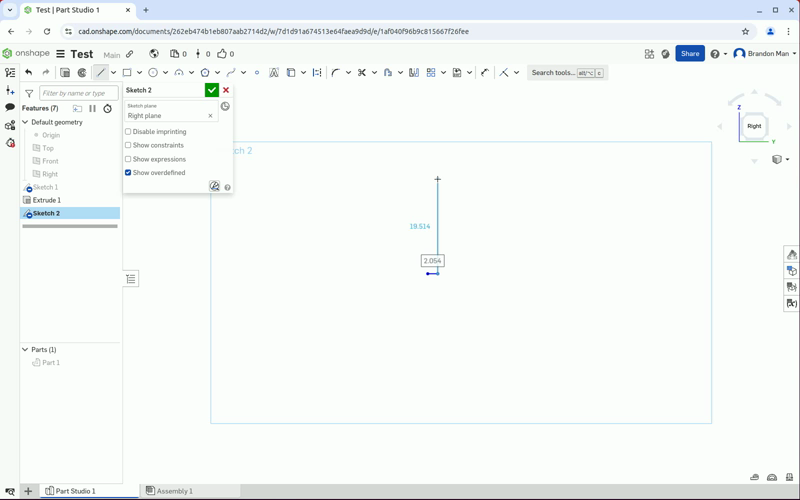
key_down(shift)
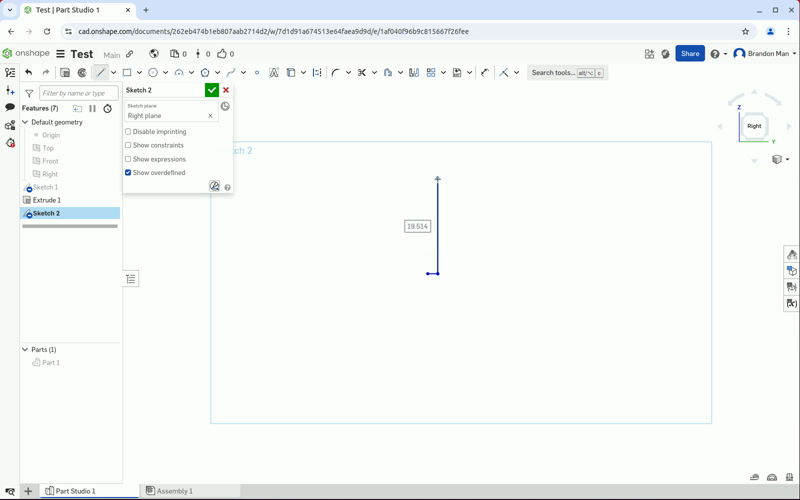
mouse_move(467, 178)
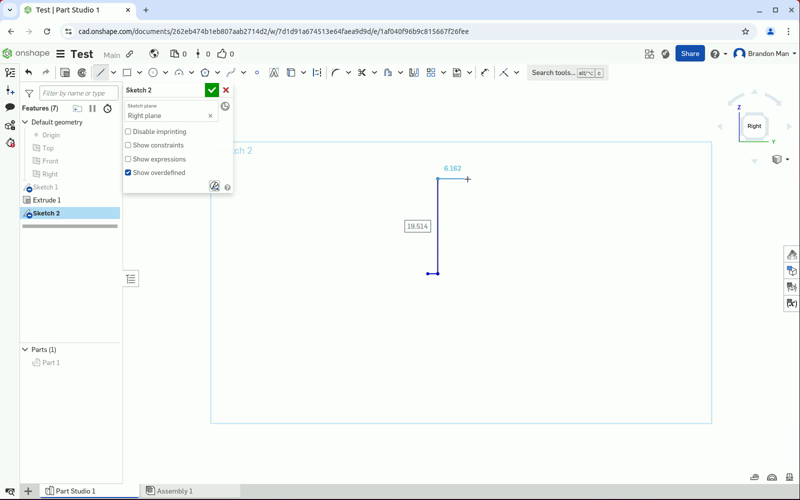
mouse_move(427, 178)
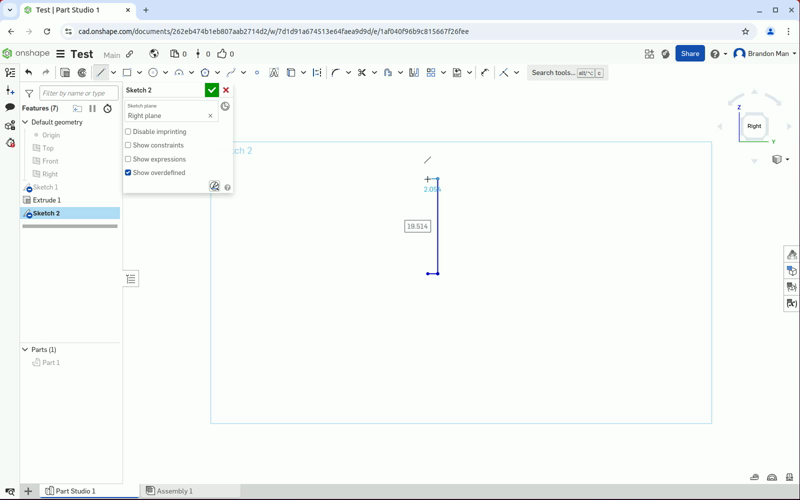
click(427, 178)
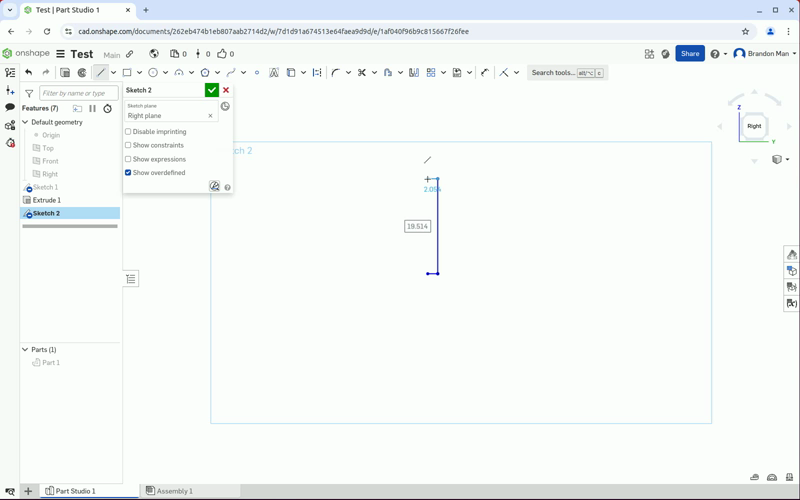
key_up(shift)
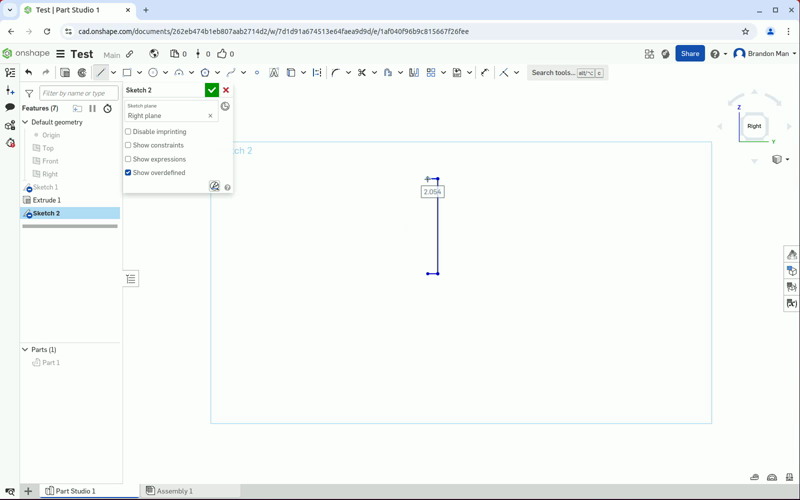
key_down(shift)
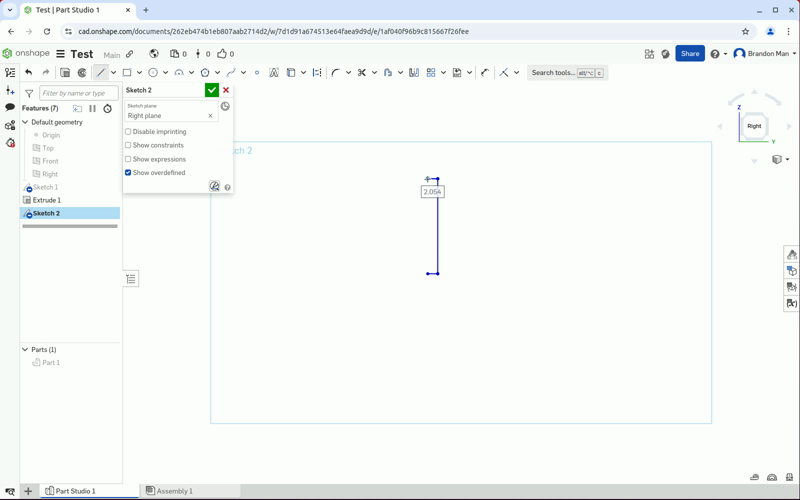
mouse_move(427, 273)
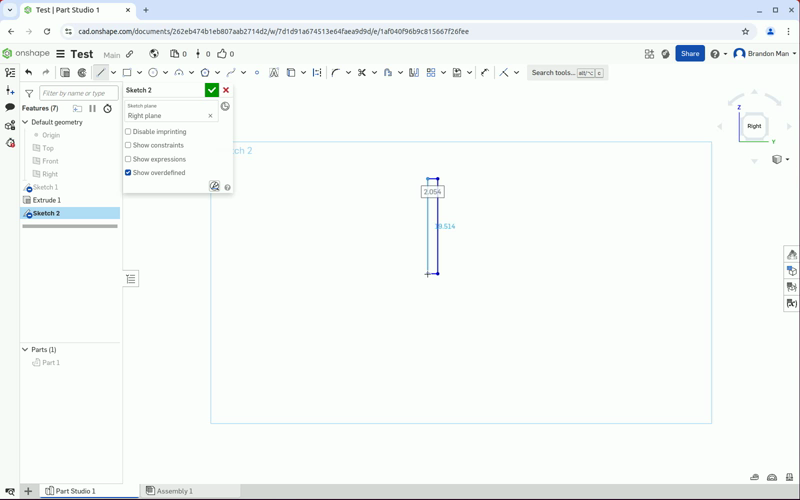
key_up(shift)
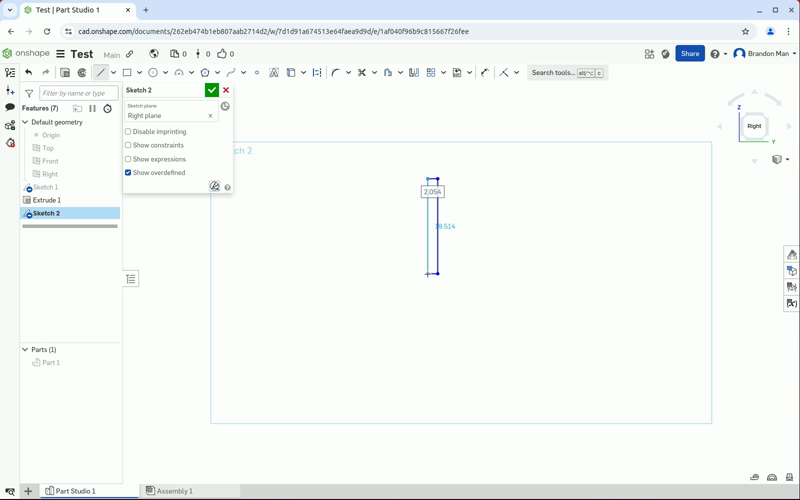
click(427, 273)
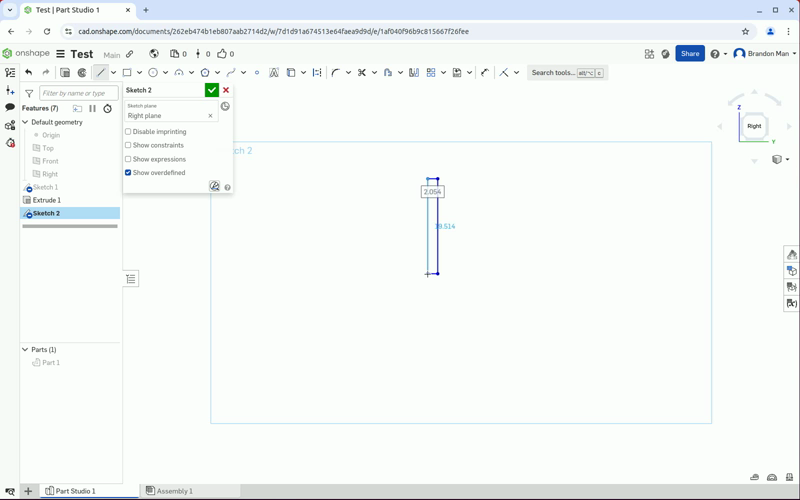
key(esc)
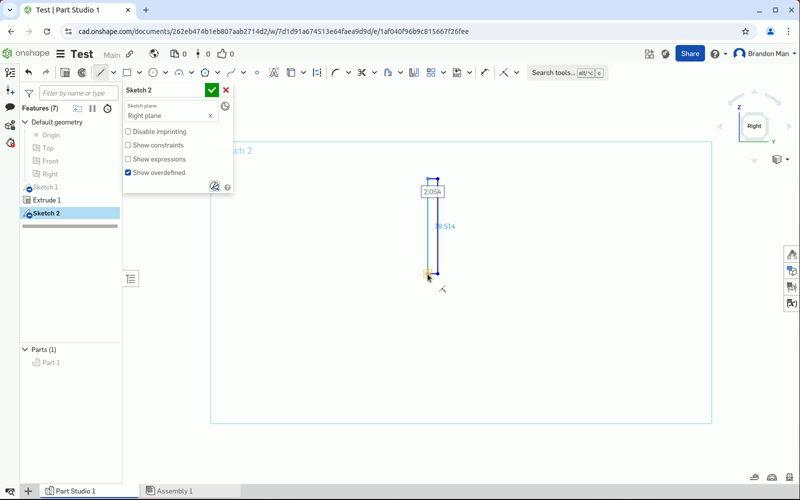
mouse_move(429, 207)
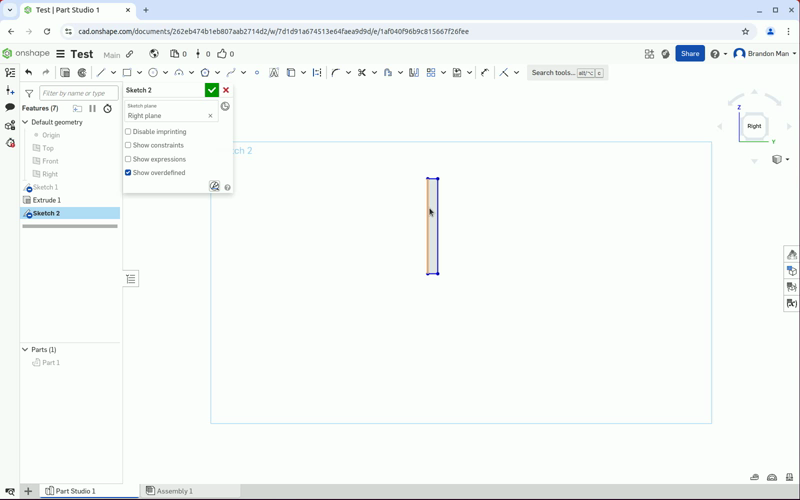
scroll(6)
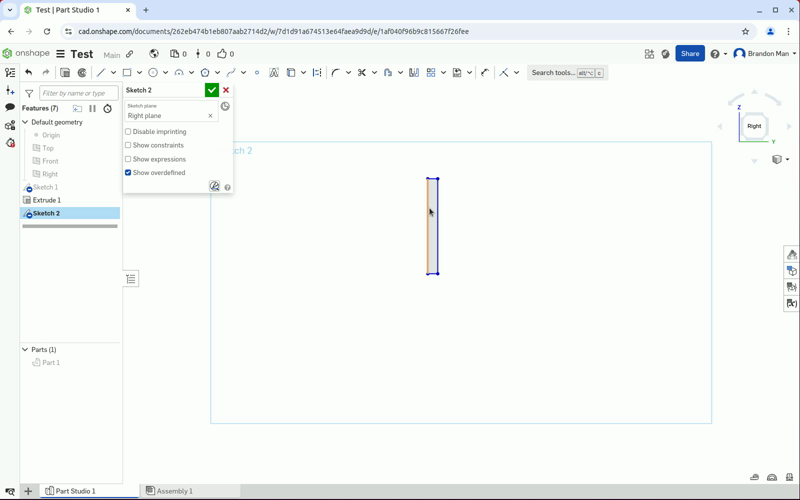
scroll(6)
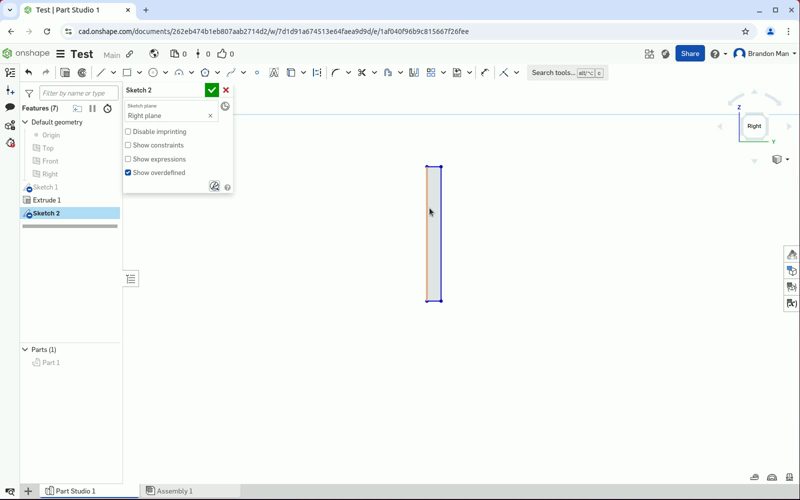
scroll(6)
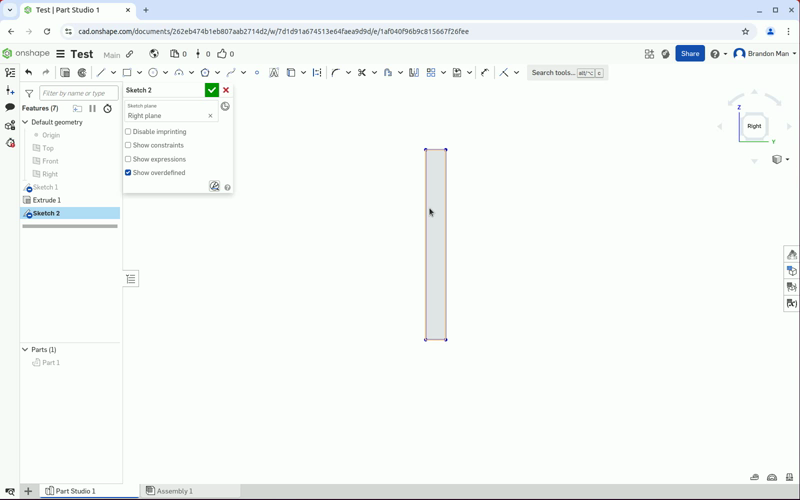
scroll(6)
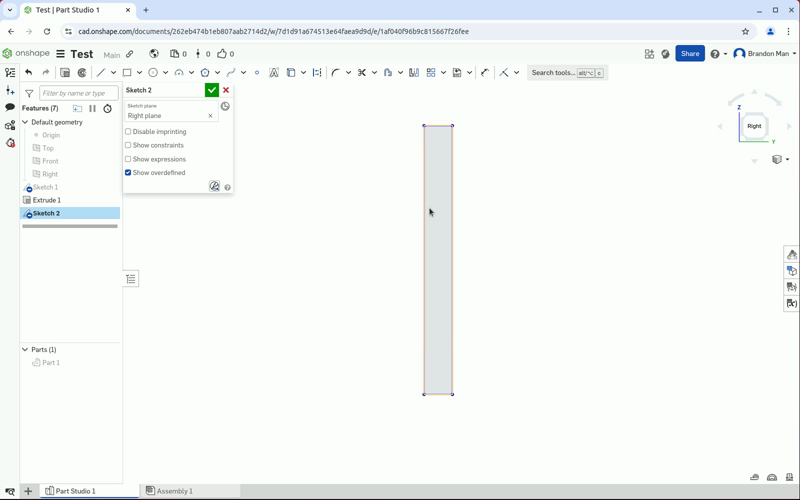
scroll(6)
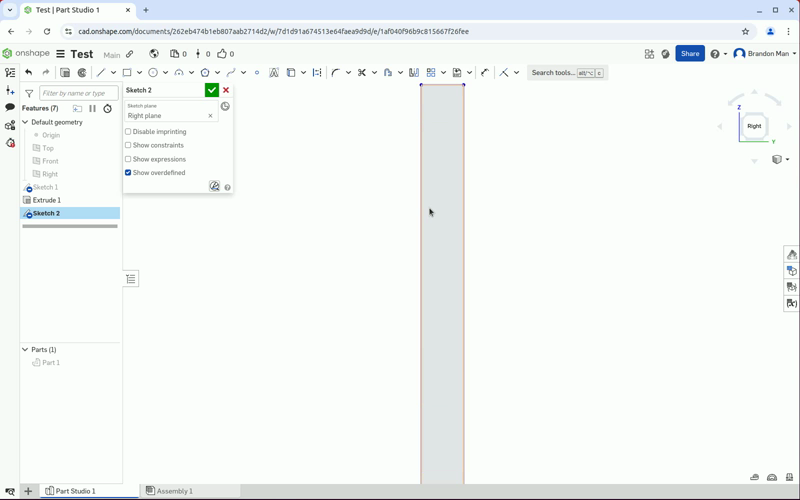
scroll(6)
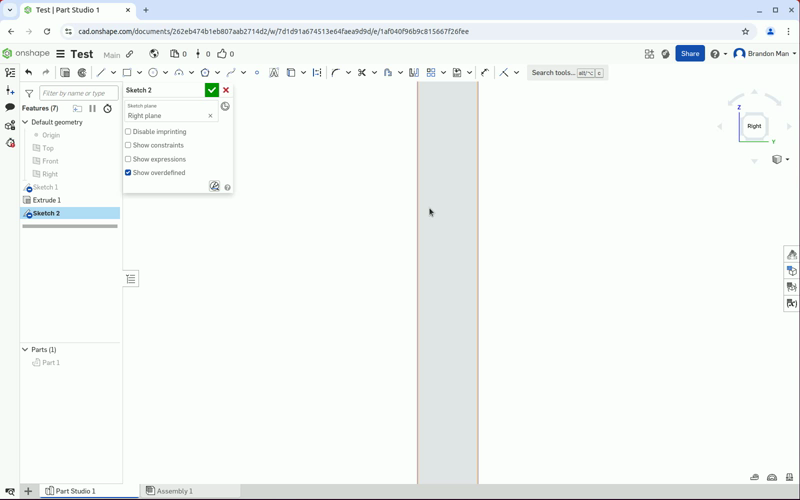
scroll(6)
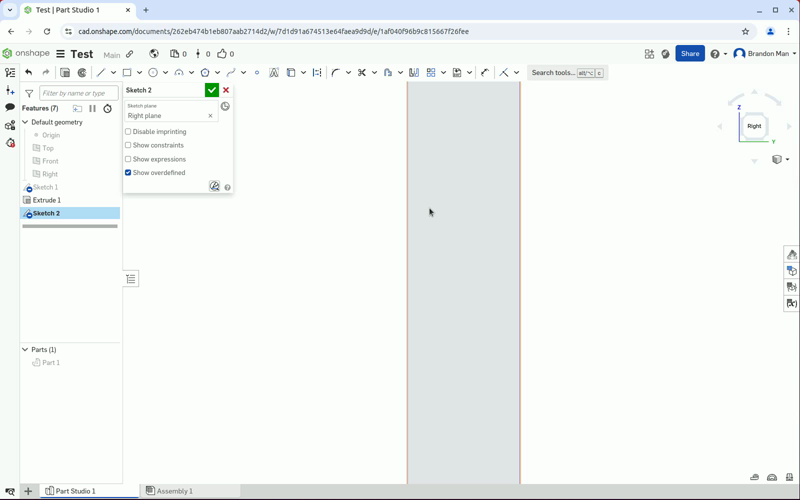
click(429, 207)
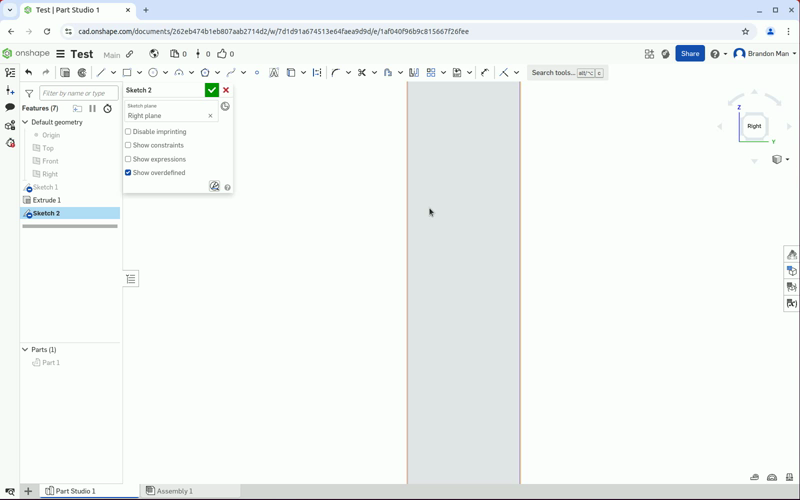
scroll(-6)
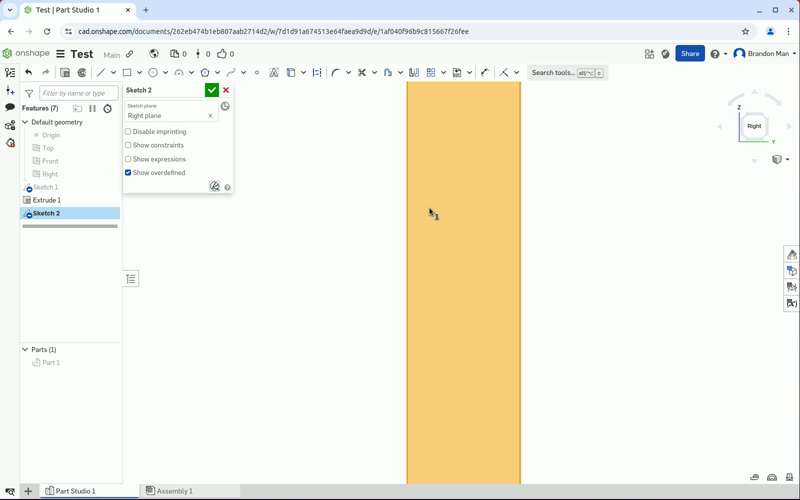
scroll(-6)
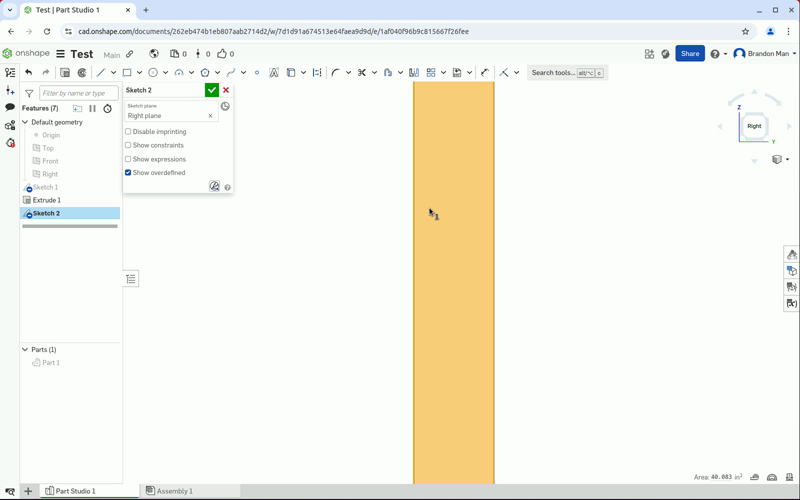
scroll(-6)
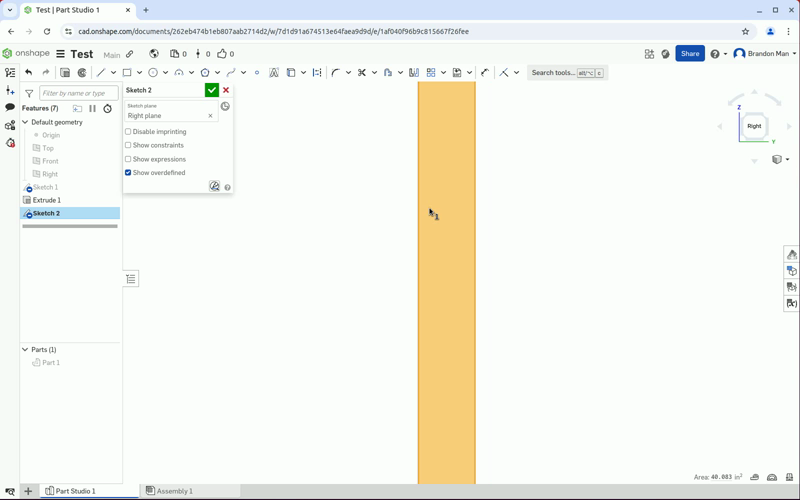
scroll(-6)
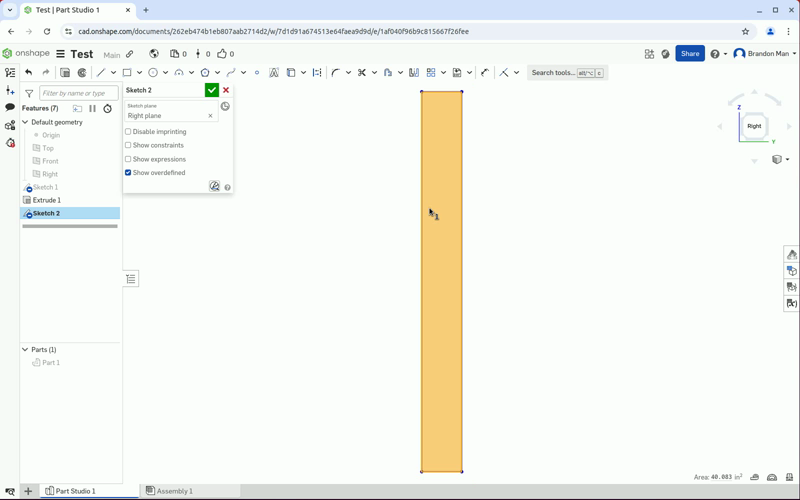
scroll(-6)
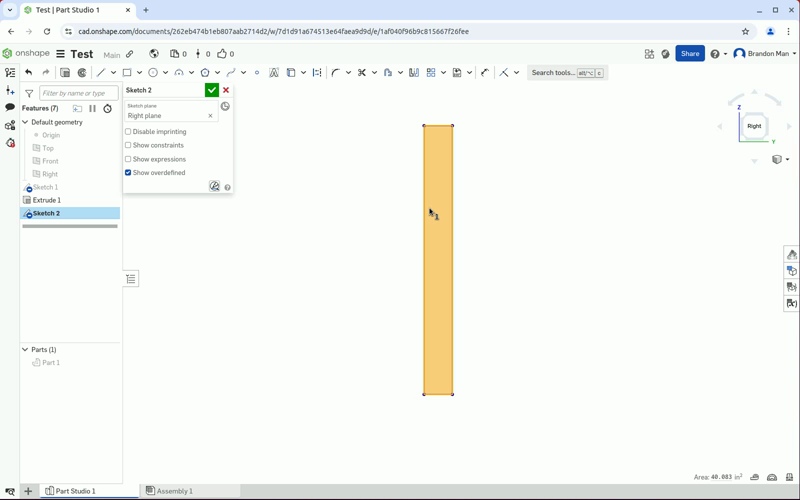
scroll(-6)
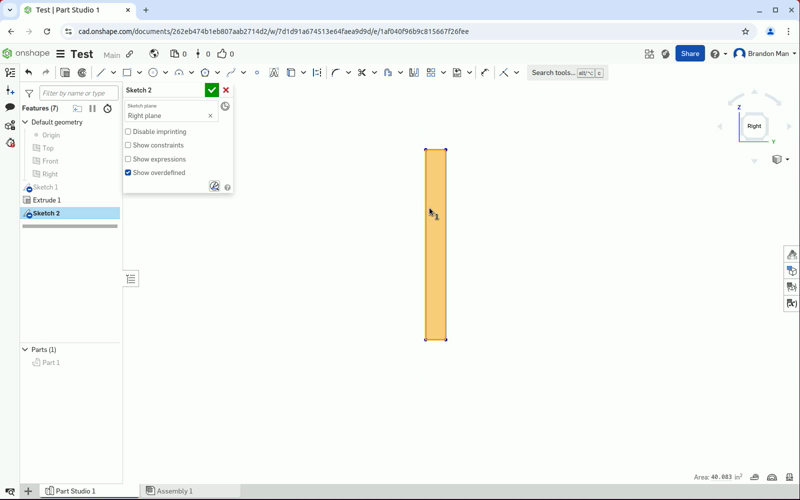
scroll(-6)
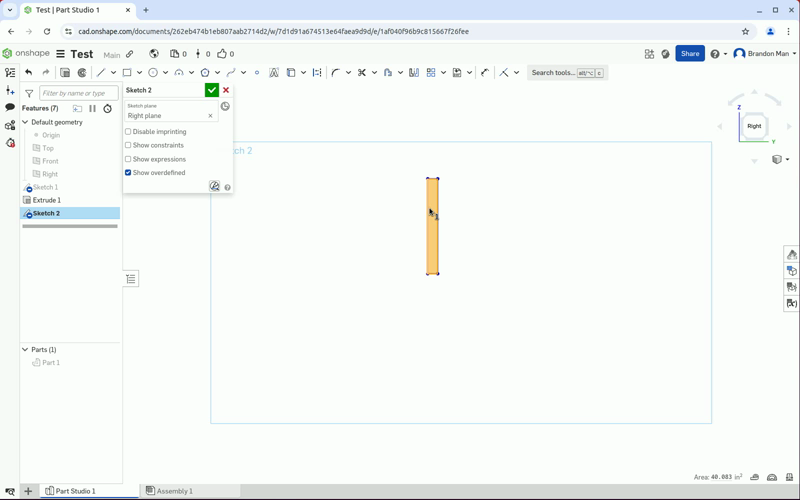
mouse_move(73, 352)
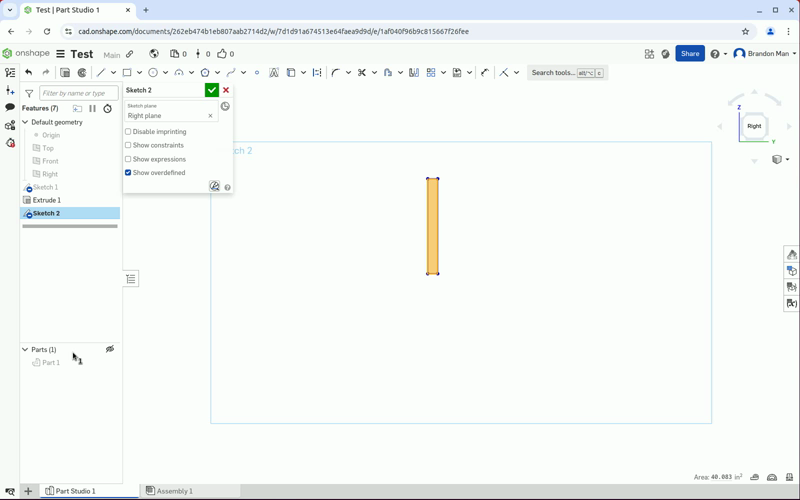
key(shift+y)
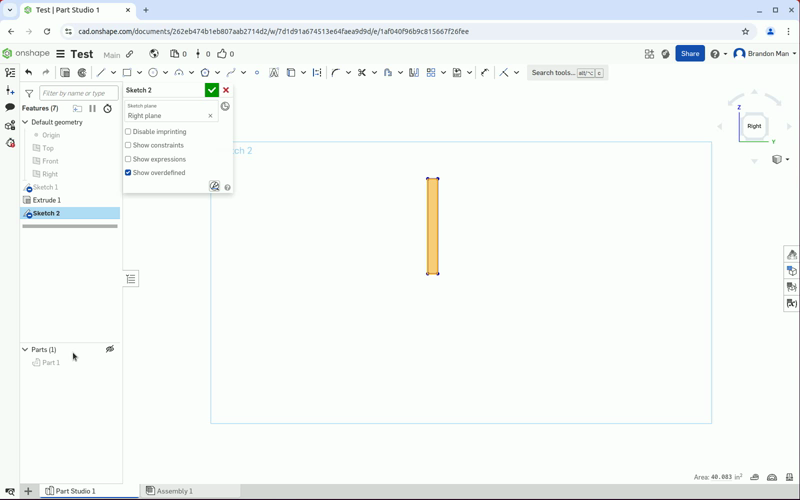
key(shift+e)
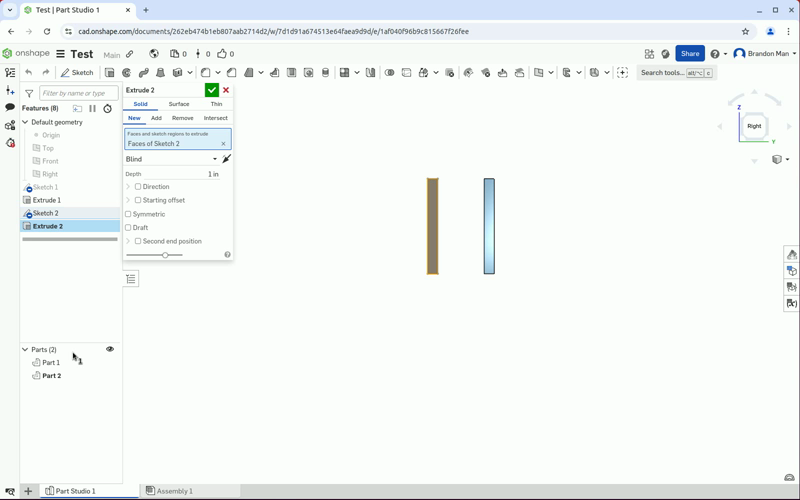
mouse_move(143, 106)
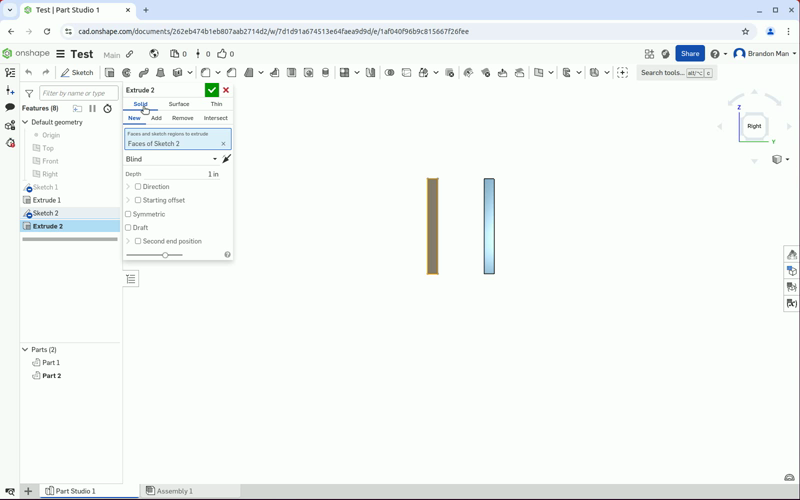
click(143, 106)
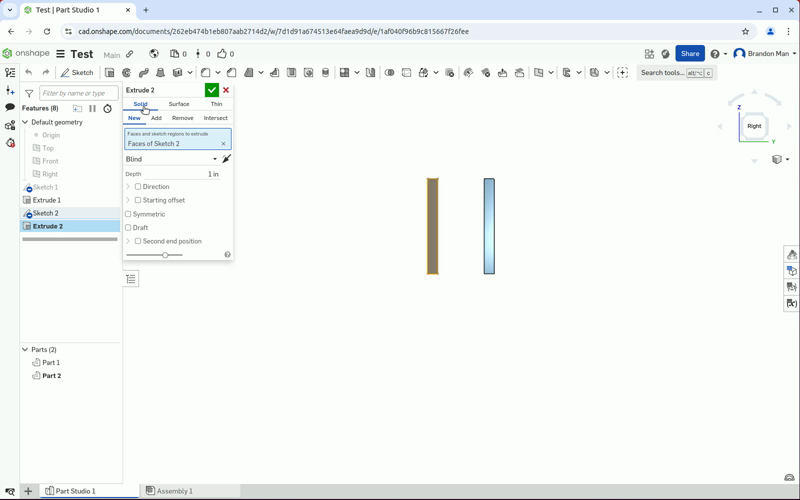
mouse_move(137, 120)
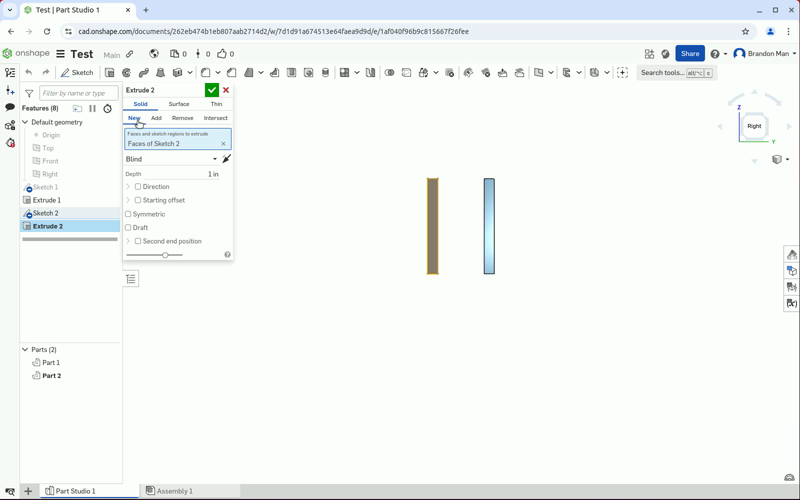
click(137, 120)
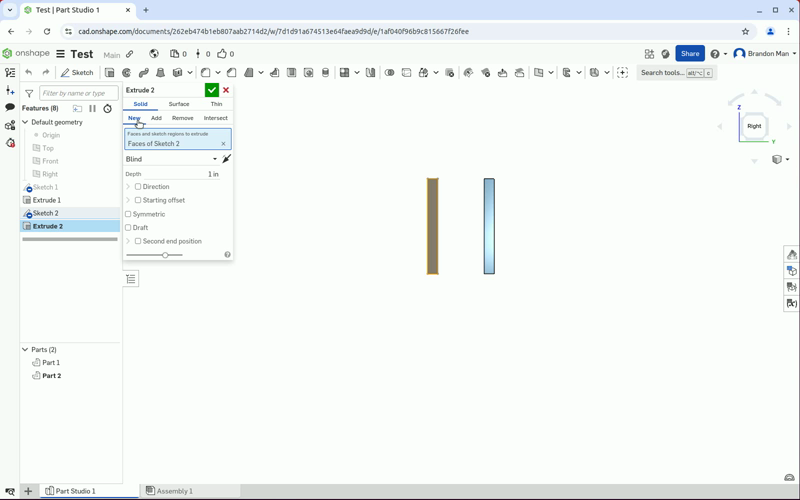
key(tab, 4)
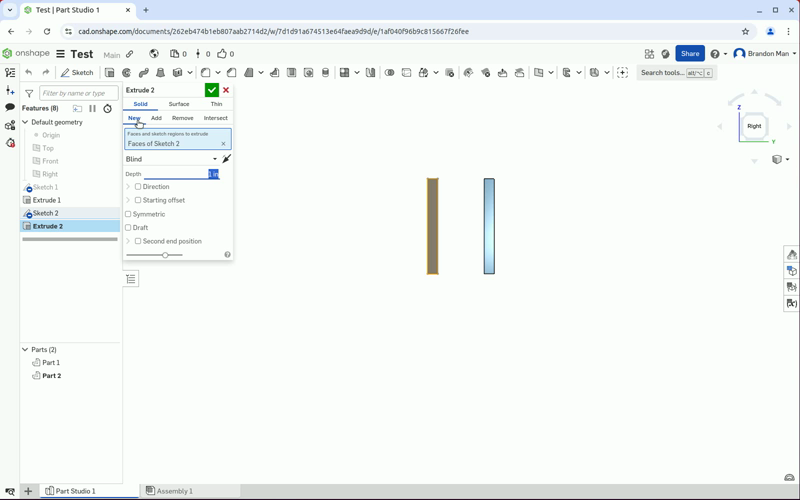
text(0.481)
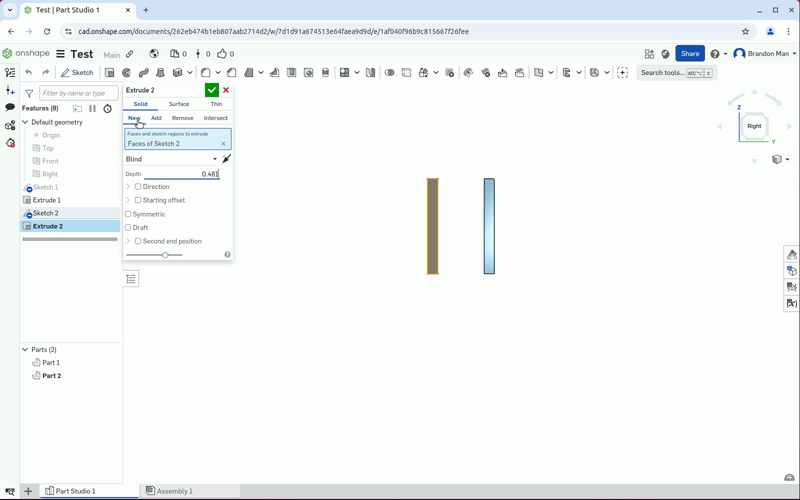
key(enter)
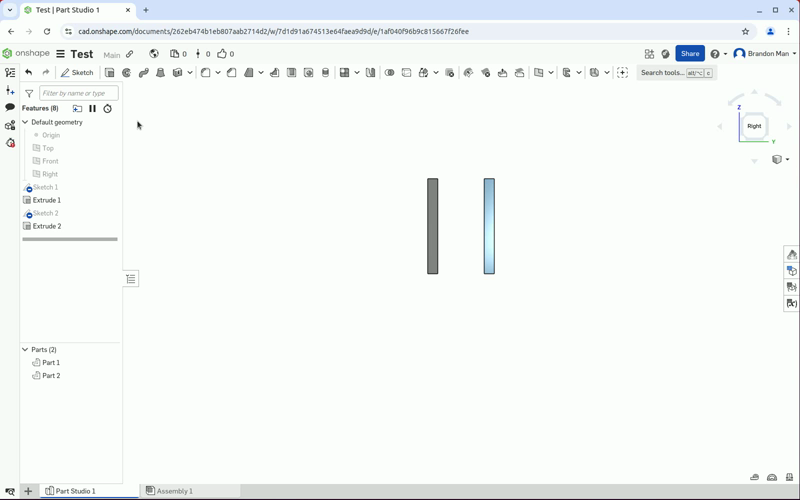
key(shift+h)
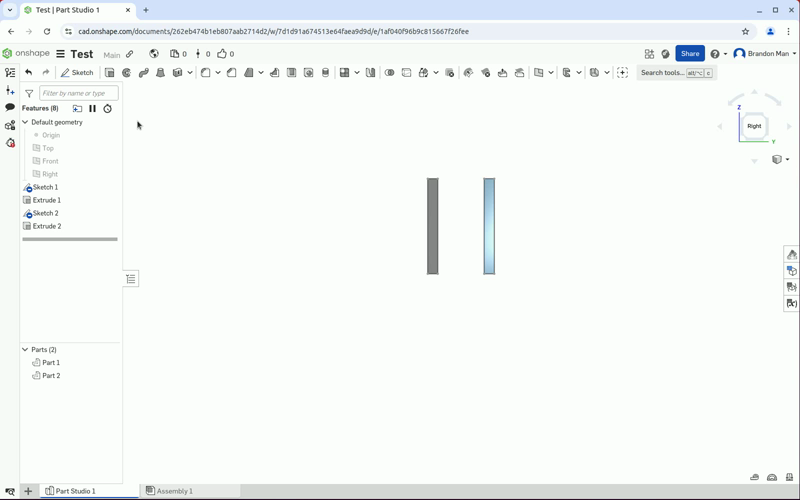
key(shift+h)
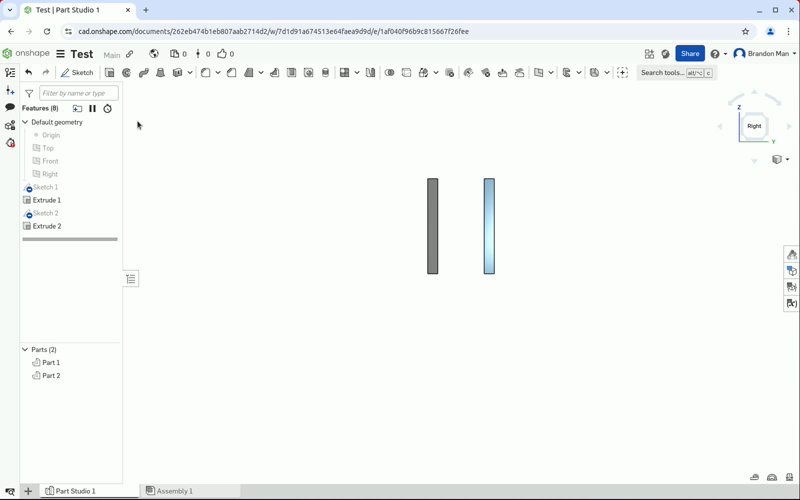
mouse_move(73, 189)
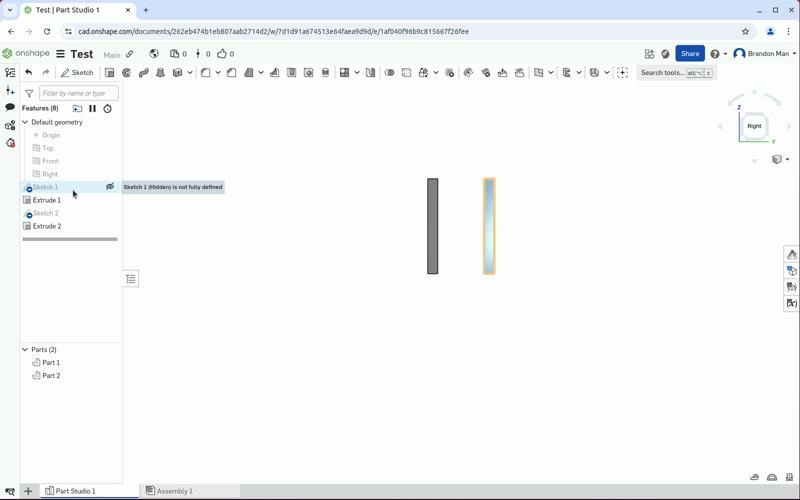
click(73, 189)
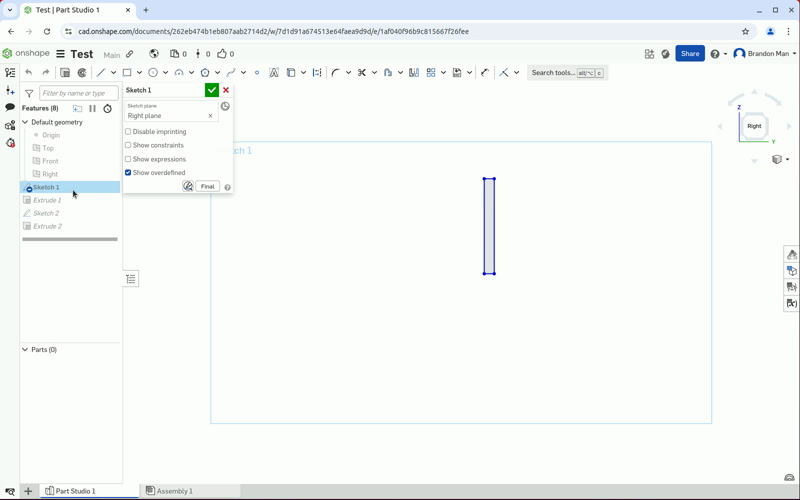
mouse_move(229, 92)
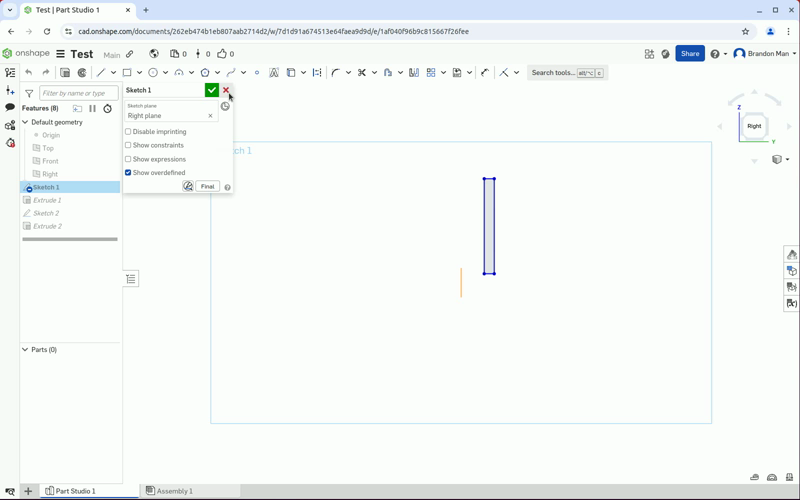
click(229, 92)
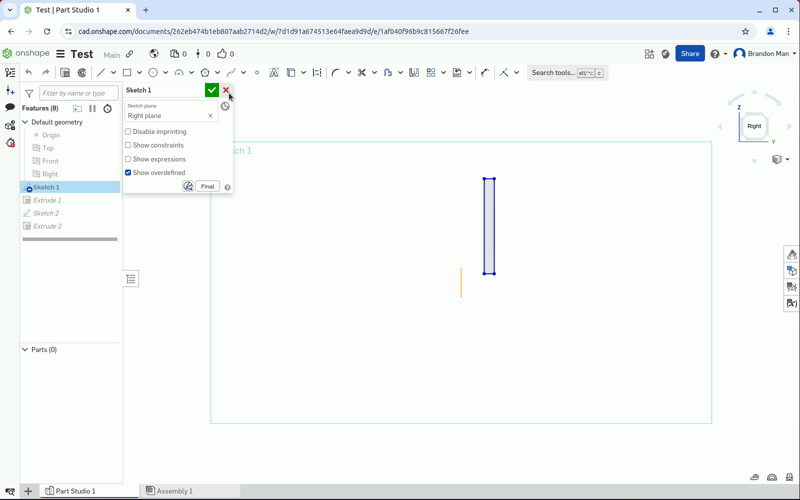
key(shift+s)
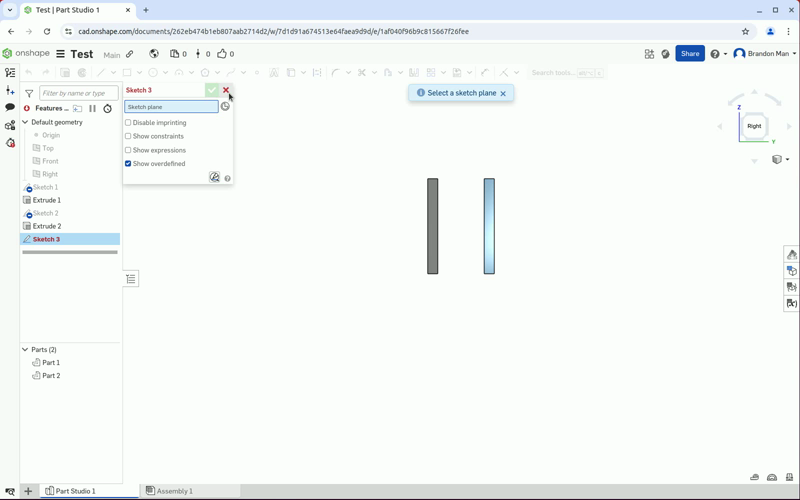
mouse_move(73, 176)
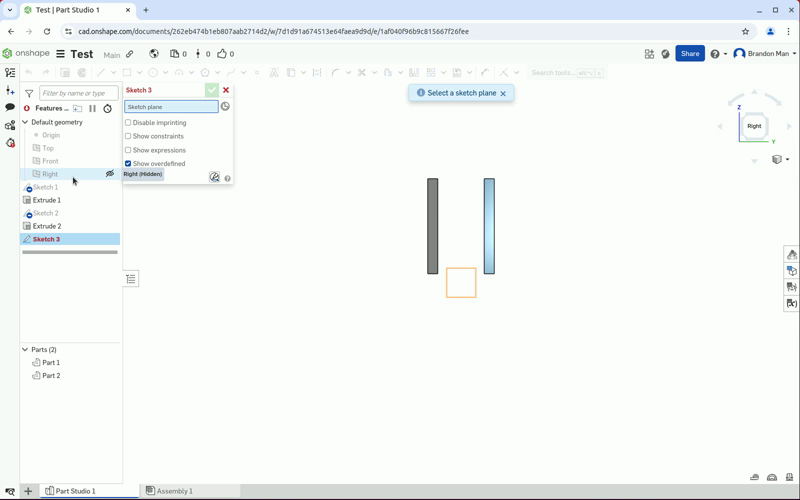
click(73, 176)
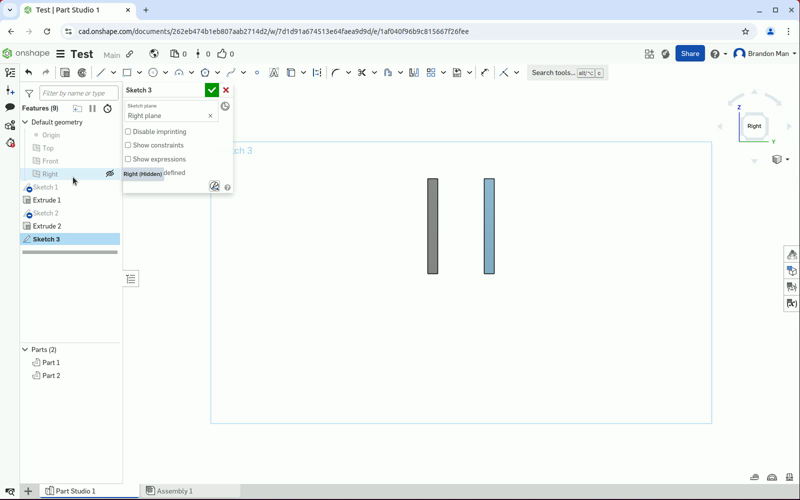
mouse_move(73, 352)
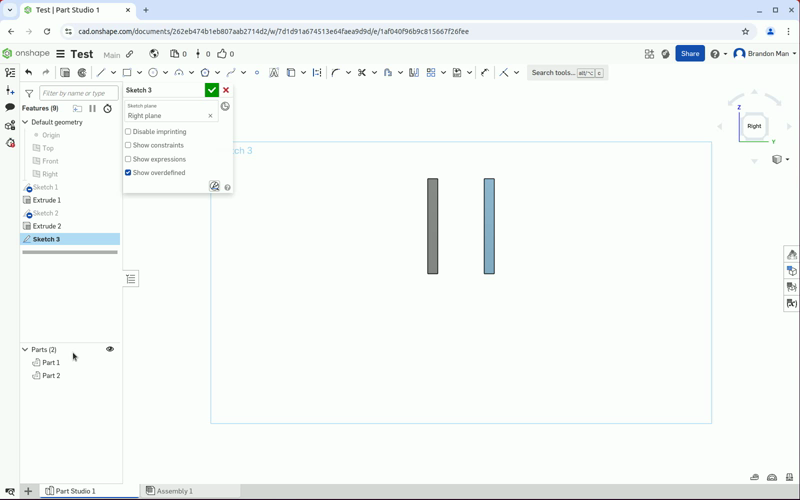
key(y)
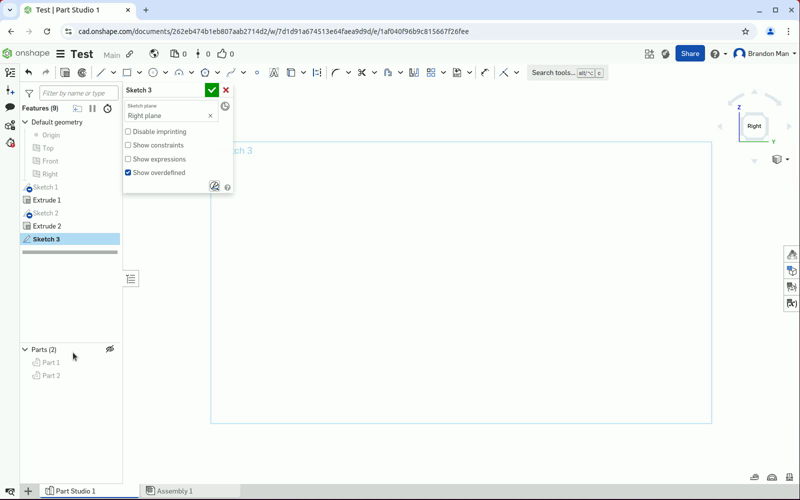
key(l)
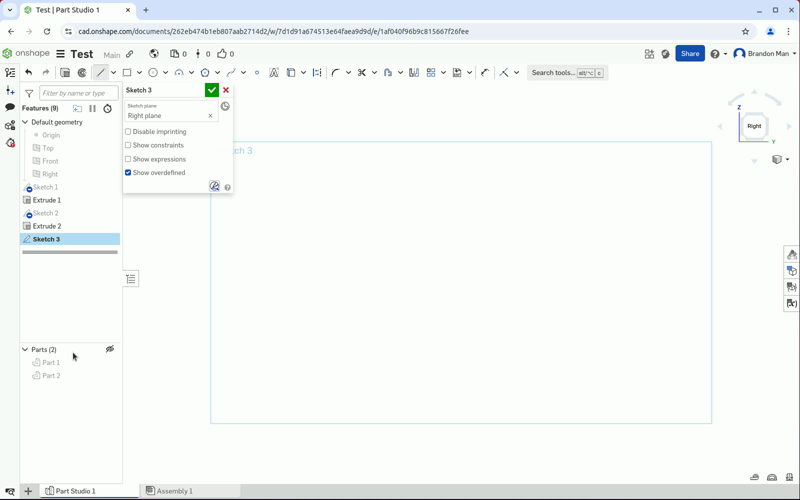
key_down(shift)
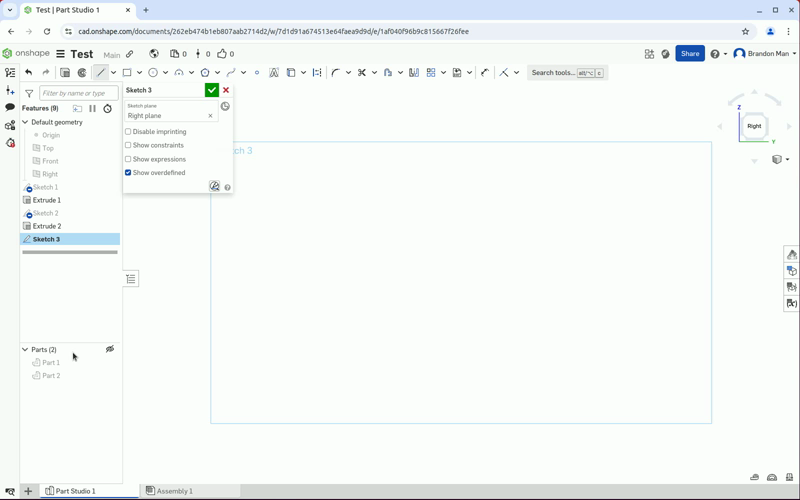
mouse_move(427, 179)
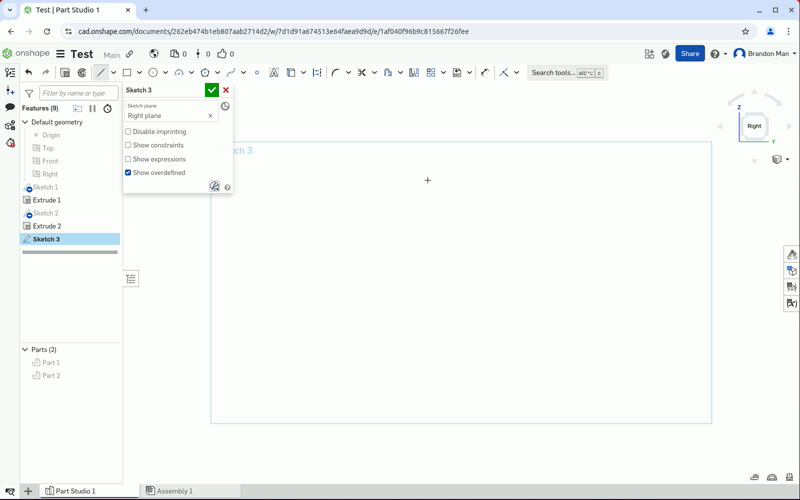
click(427, 179)
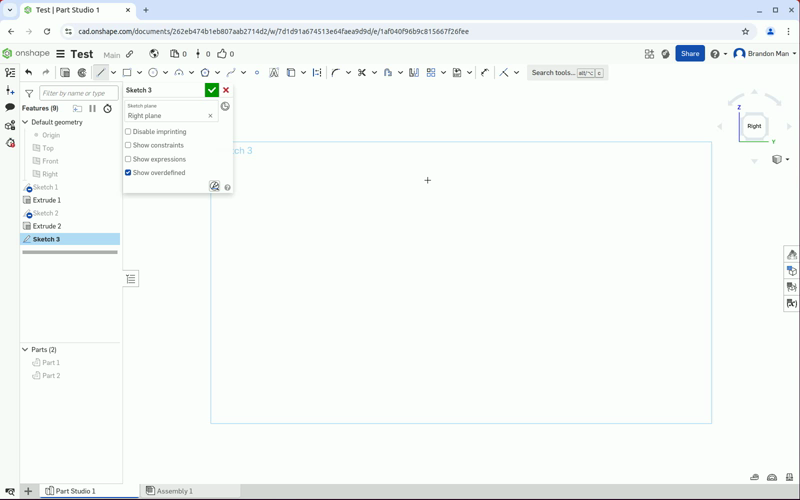
key_up(shift)
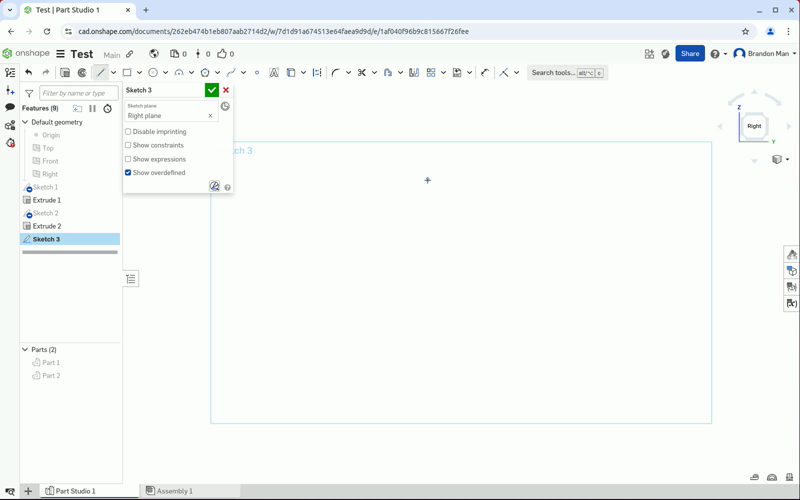
key_down(shift)
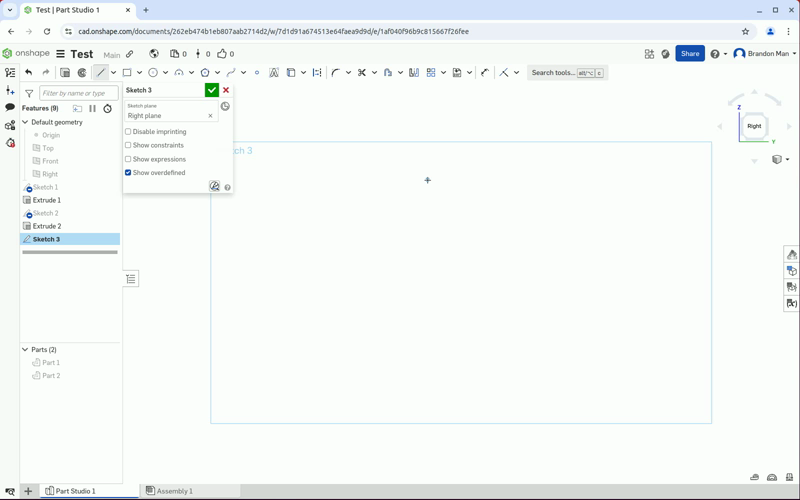
mouse_move(457, 179)
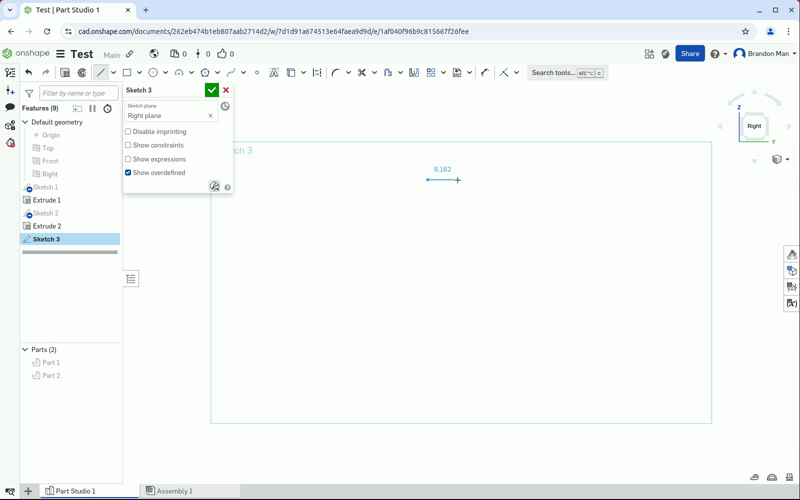
mouse_move(437, 179)
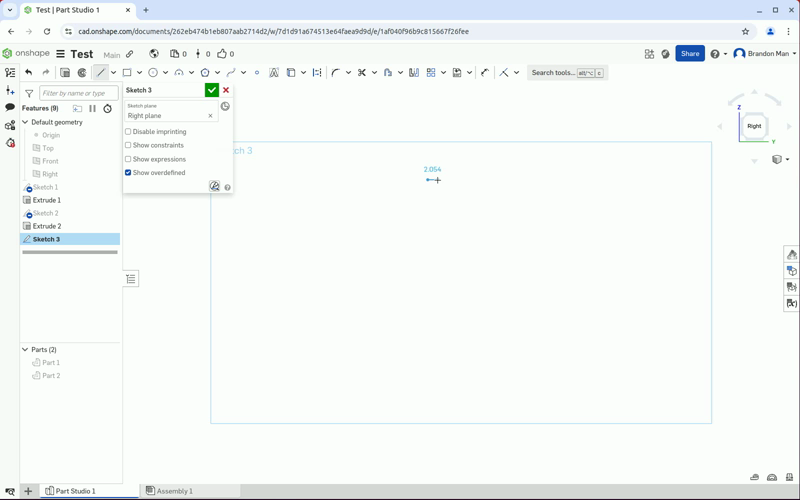
click(437, 179)
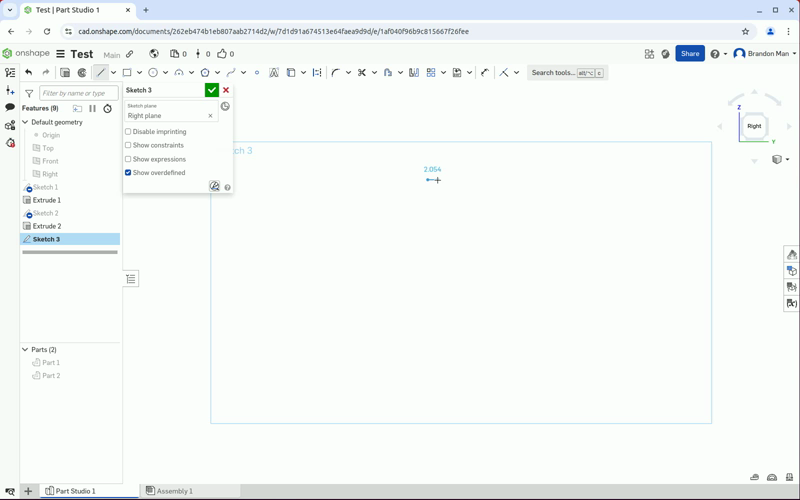
key_up(shift)
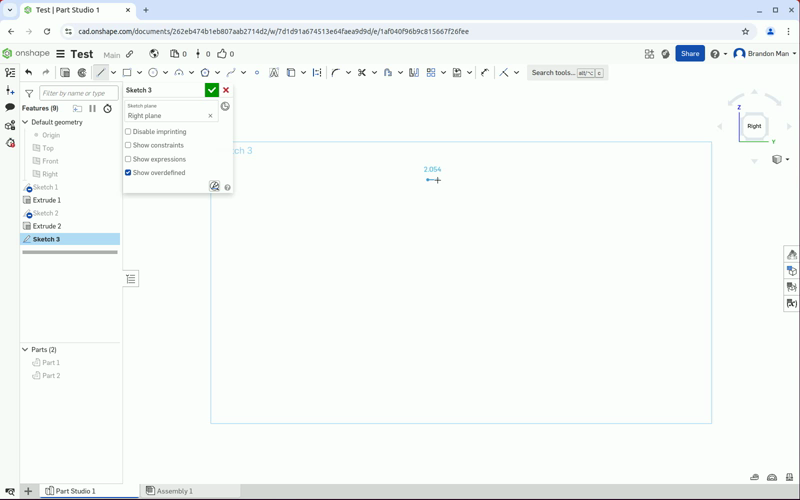
key_down(shift)
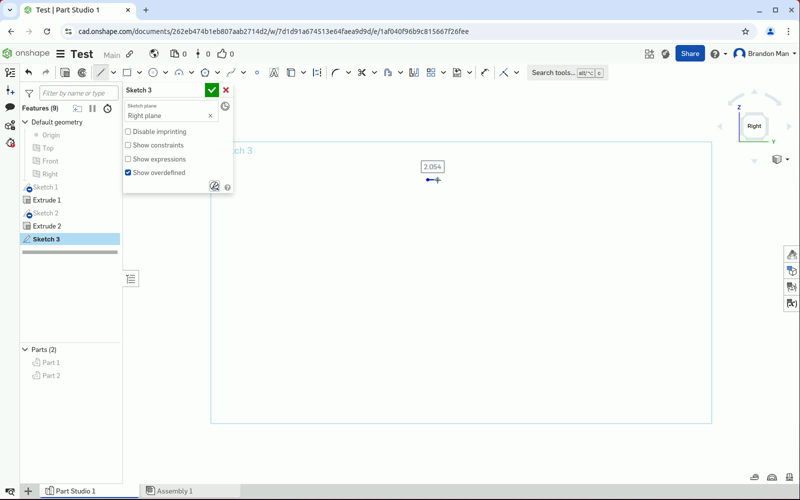
mouse_move(467, 179)
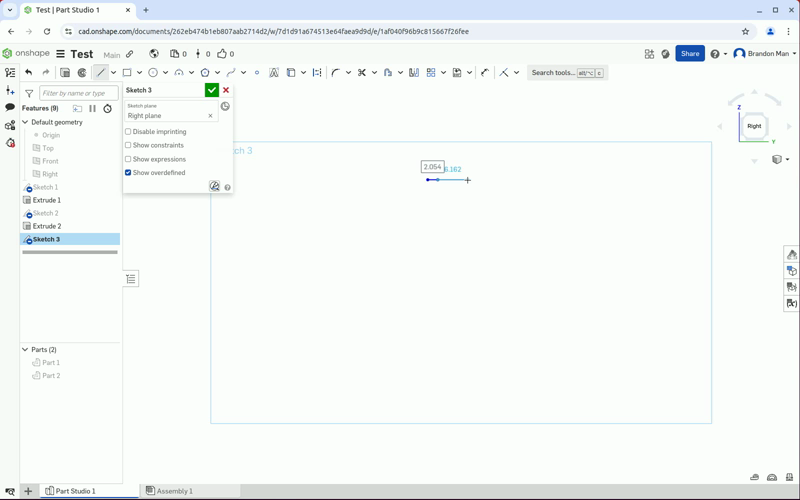
mouse_move(485, 179)
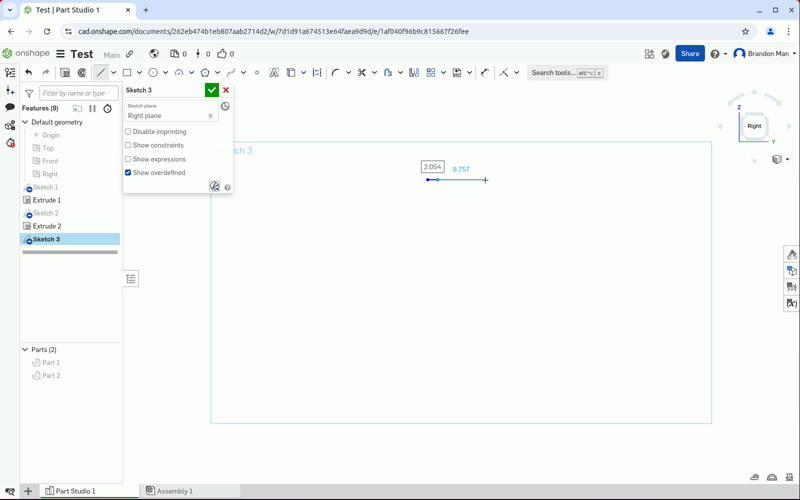
click(485, 179)
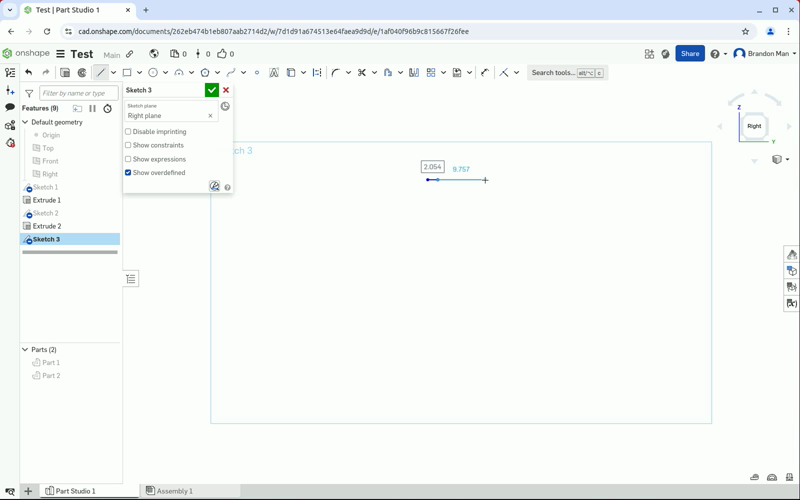
key_up(shift)
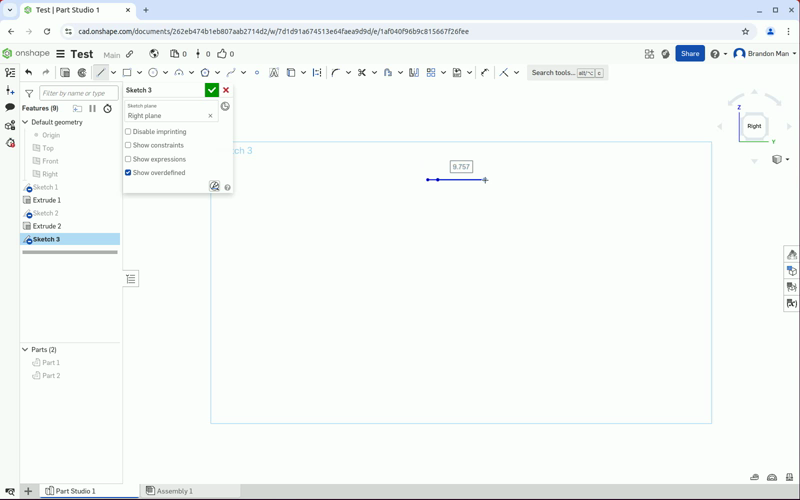
key_down(shift)
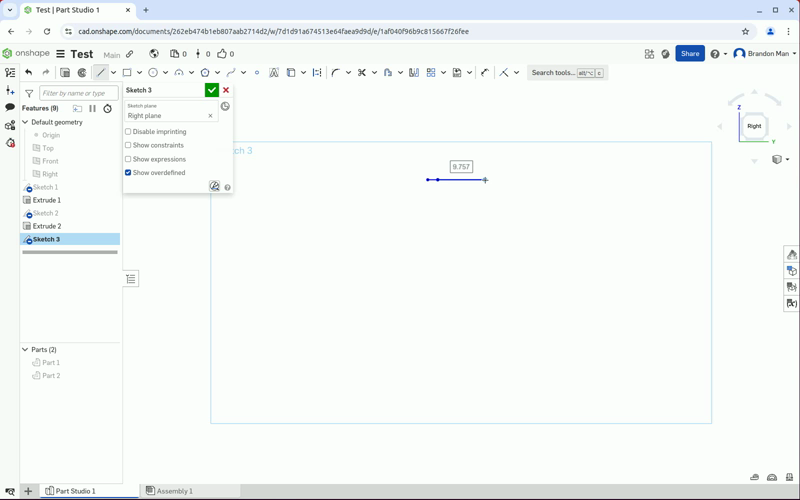
mouse_move(515, 179)
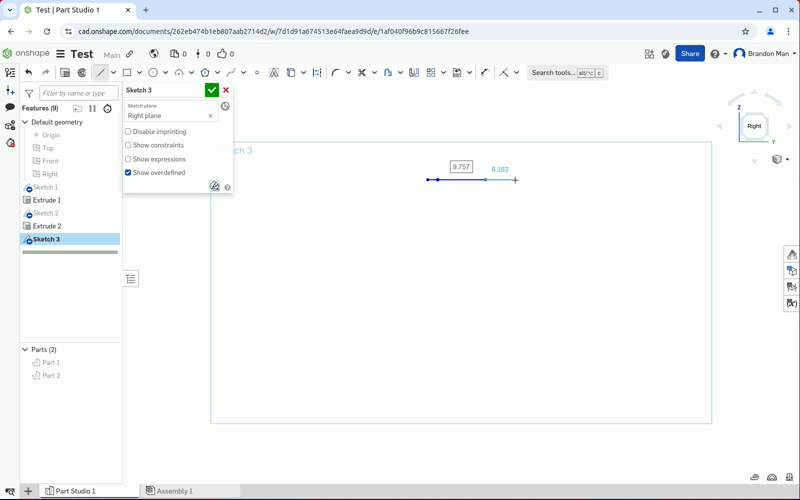
mouse_move(495, 179)
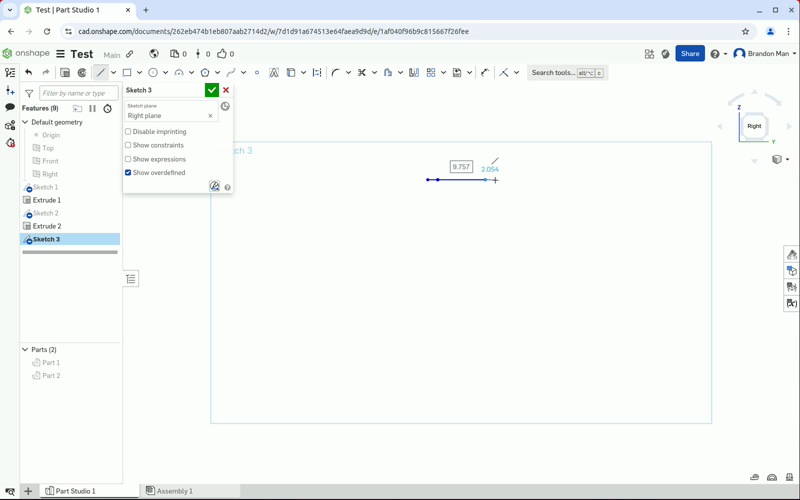
click(495, 179)
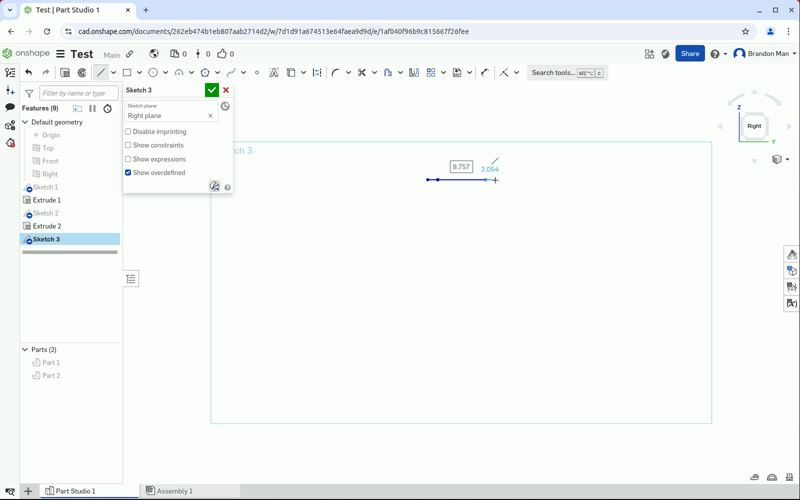
key_up(shift)
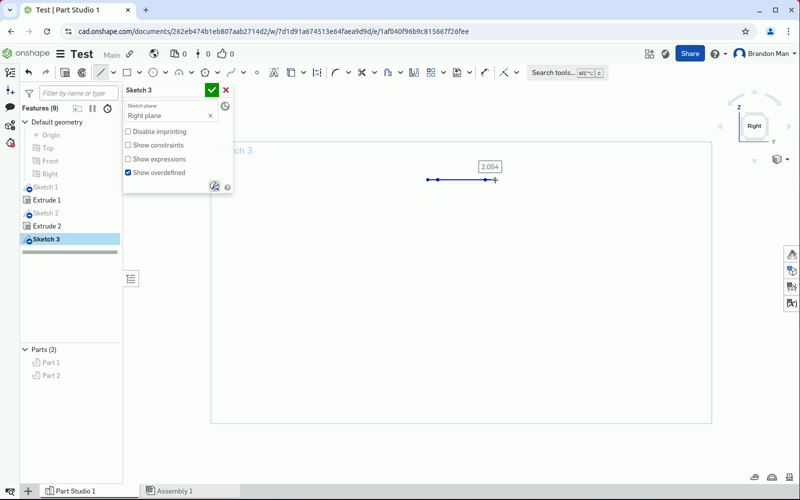
key_down(shift)
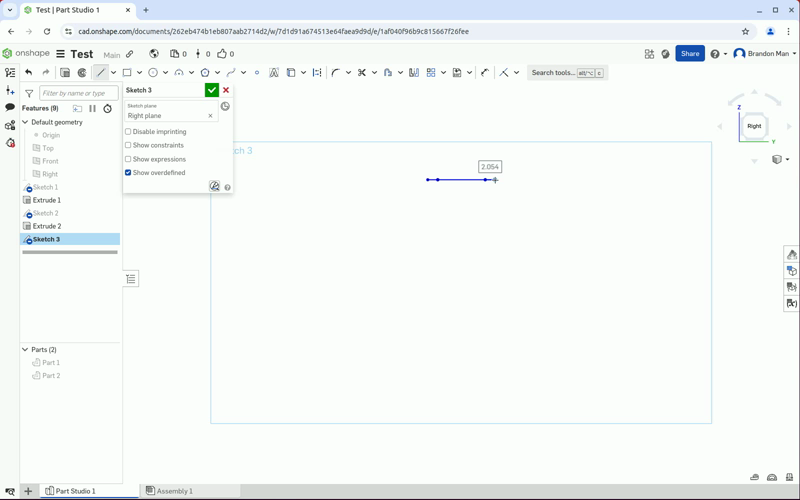
mouse_move(525, 179)
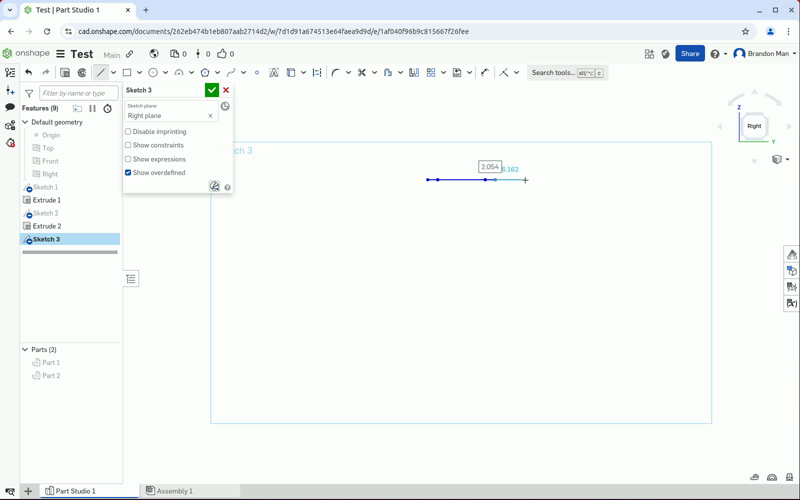
mouse_move(495, 170)
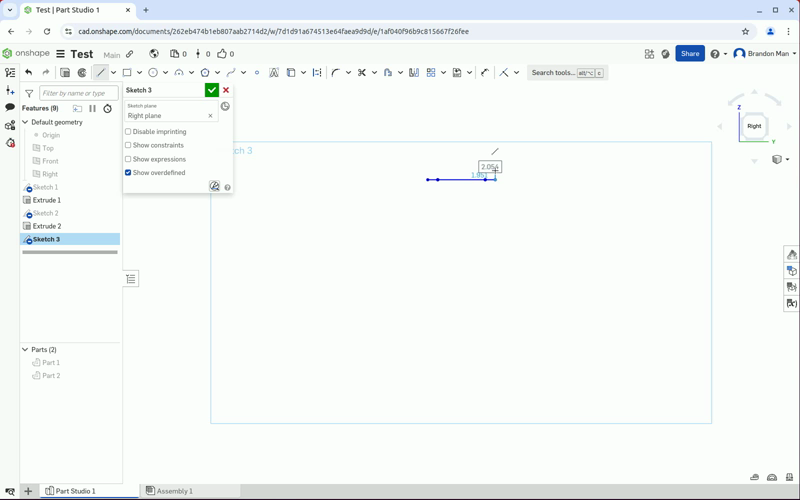
click(495, 170)
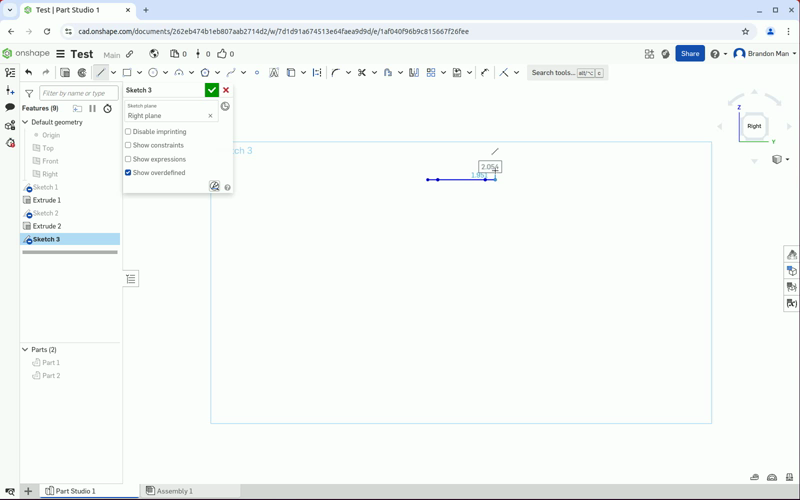
key_up(shift)
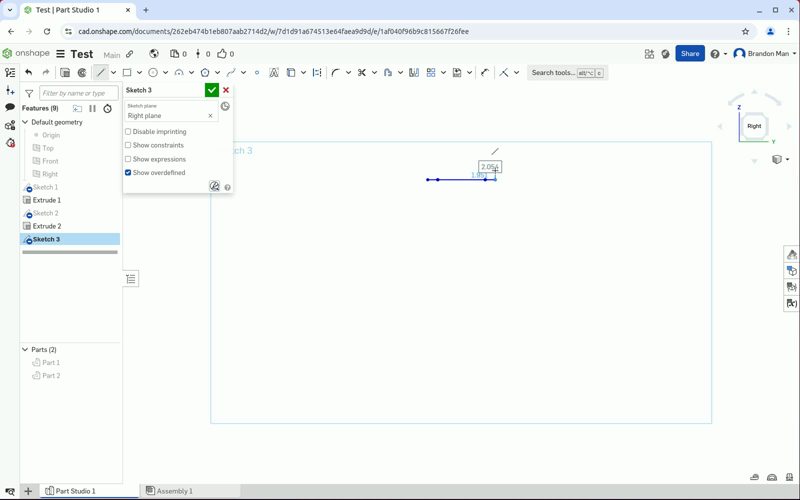
key_down(shift)
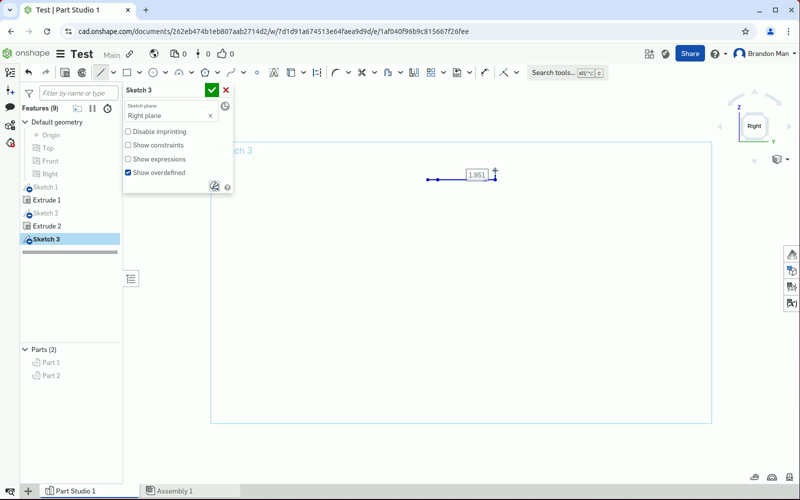
mouse_move(427, 170)
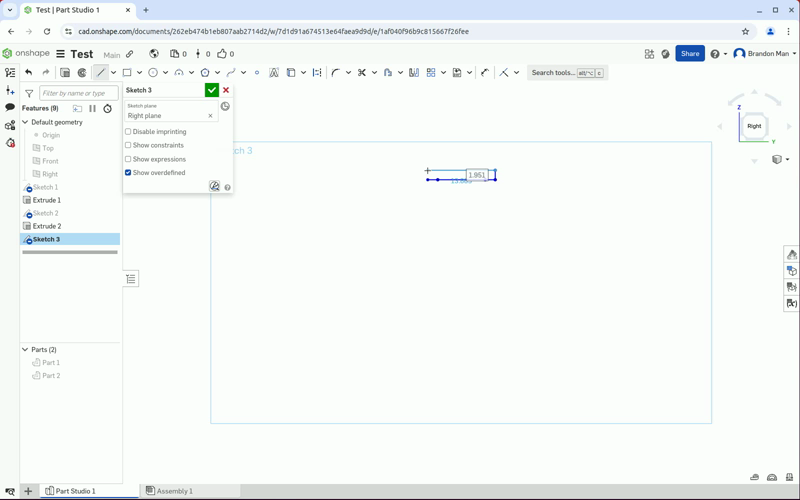
click(427, 170)
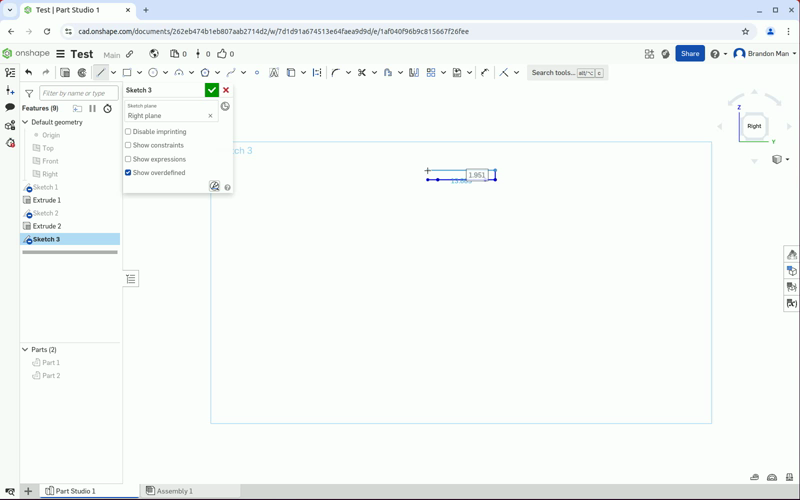
key_up(shift)
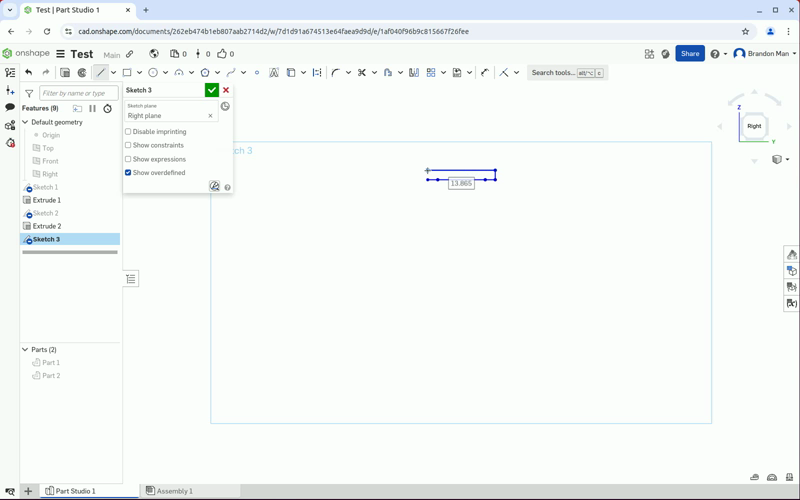
mouse_move(457, 170)
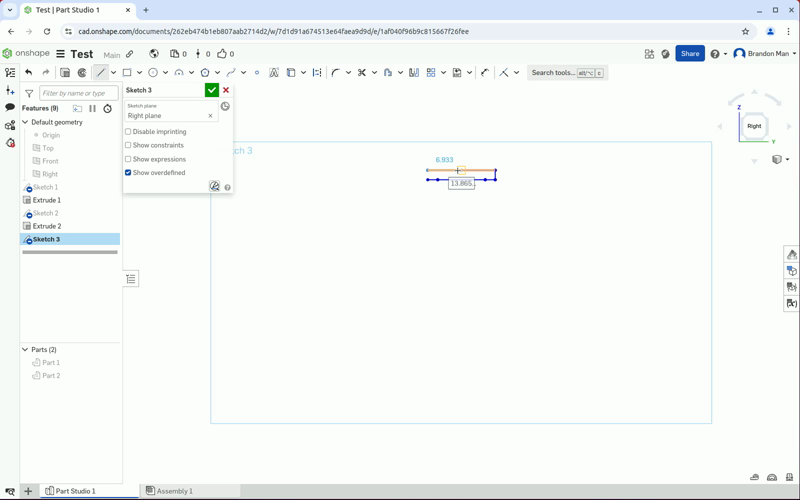
key_down(shift)
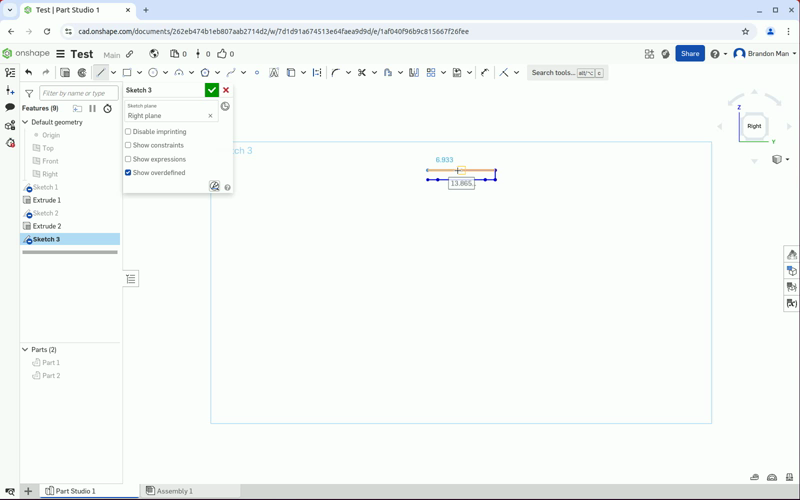
mouse_move(427, 179)
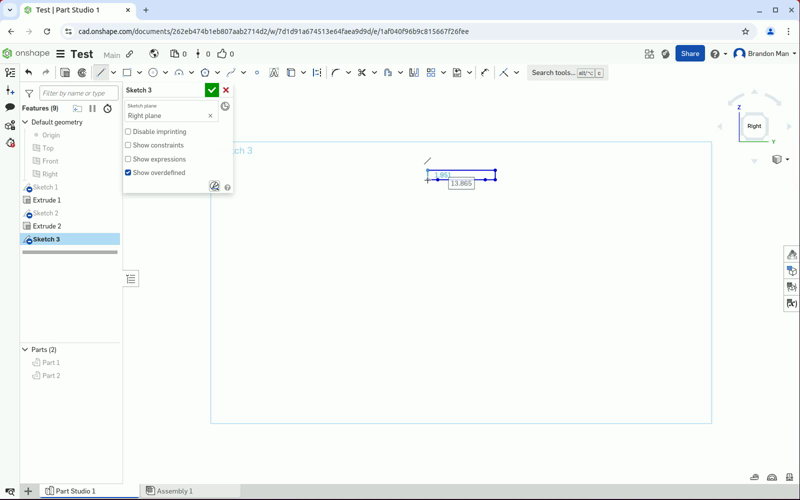
key_up(shift)
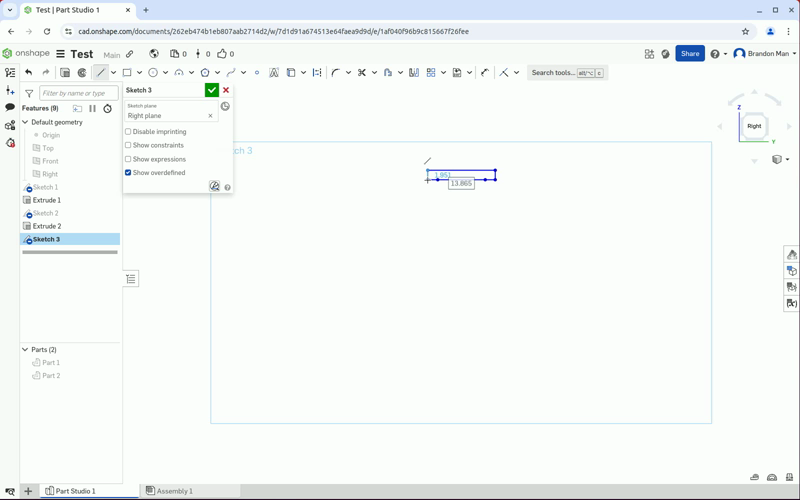
click(427, 179)
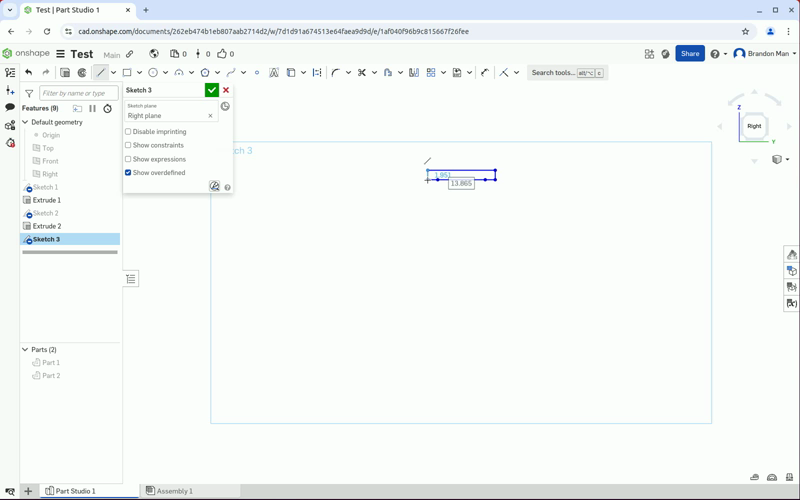
key(esc)
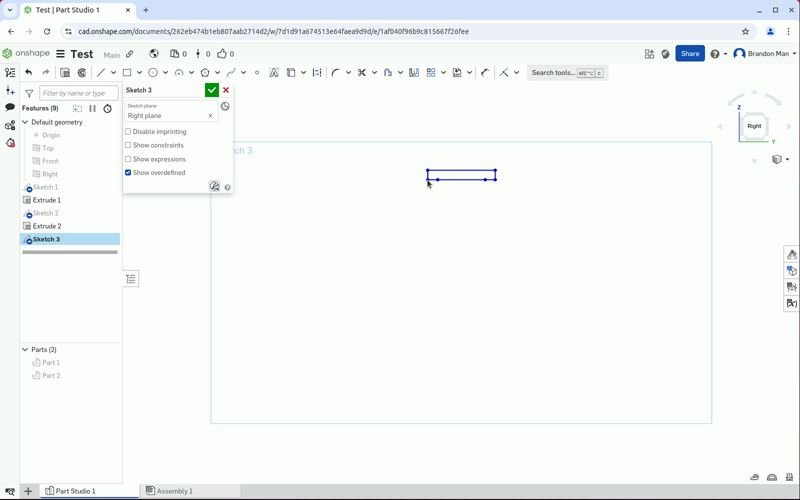
mouse_move(428, 174)
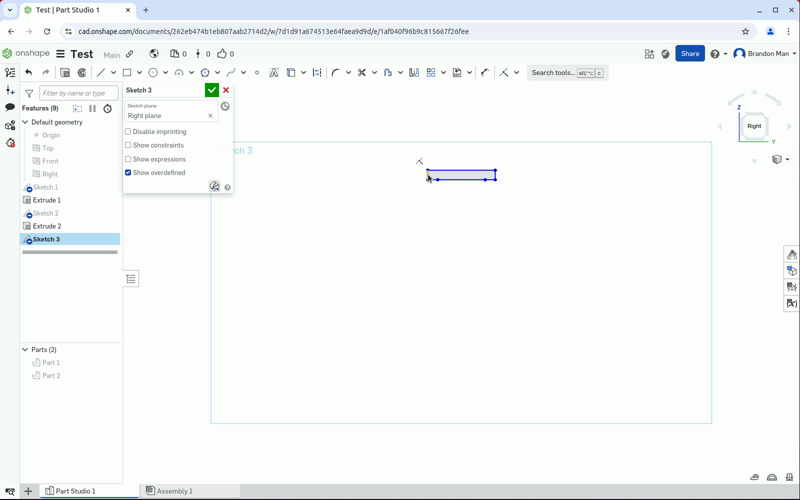
scroll(6)
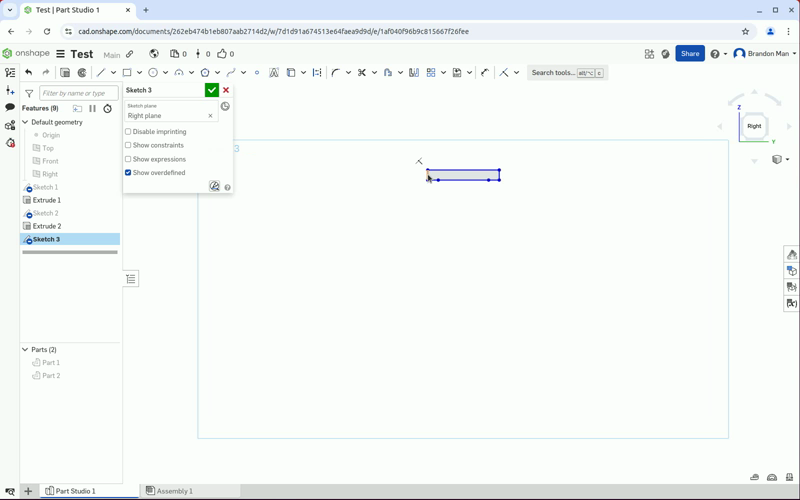
scroll(6)
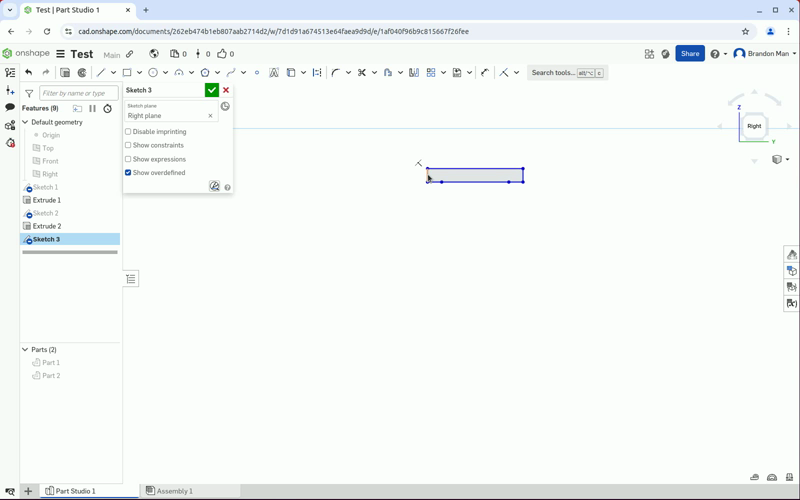
scroll(6)
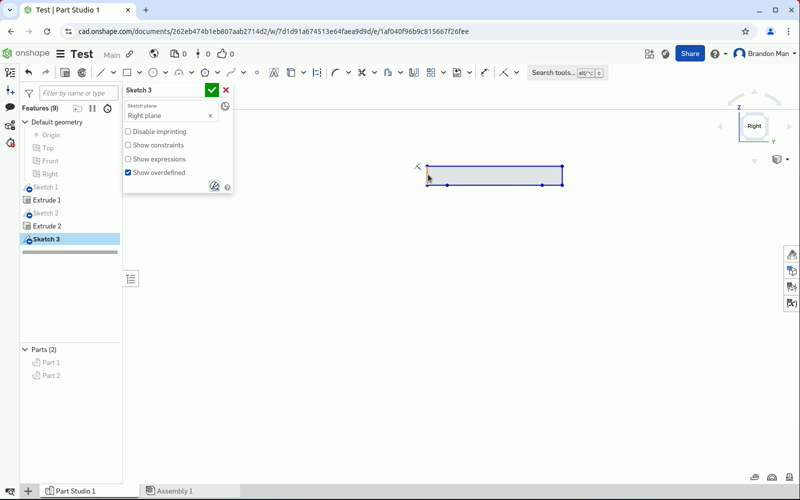
scroll(6)
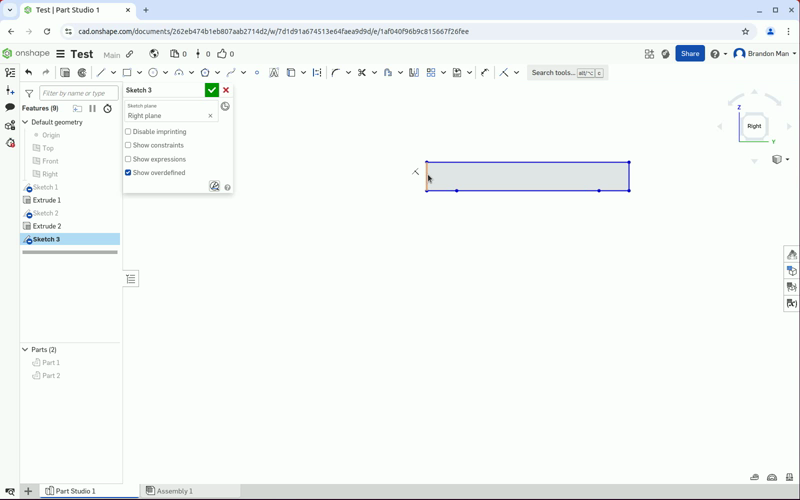
scroll(6)
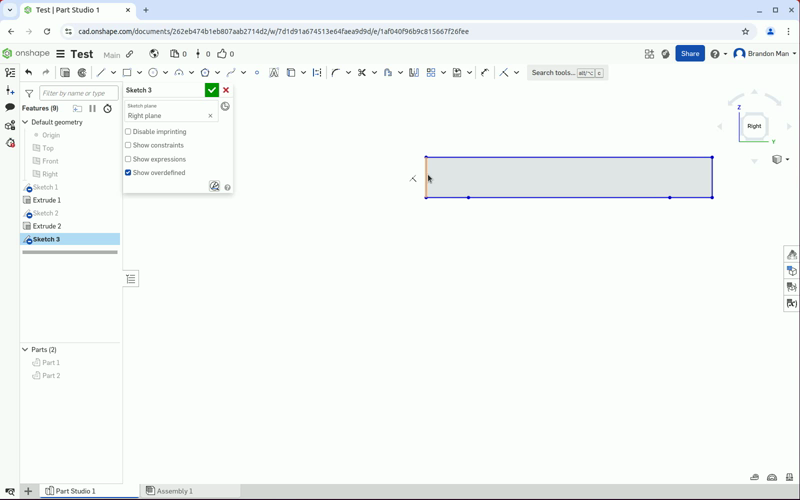
scroll(6)
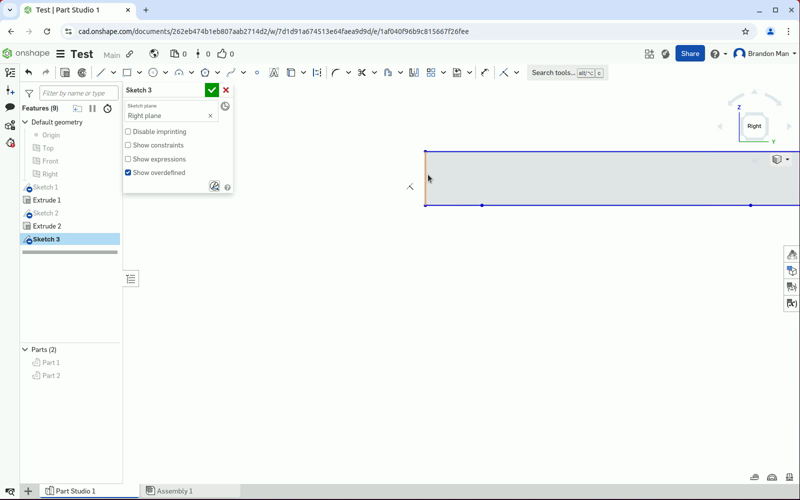
scroll(6)
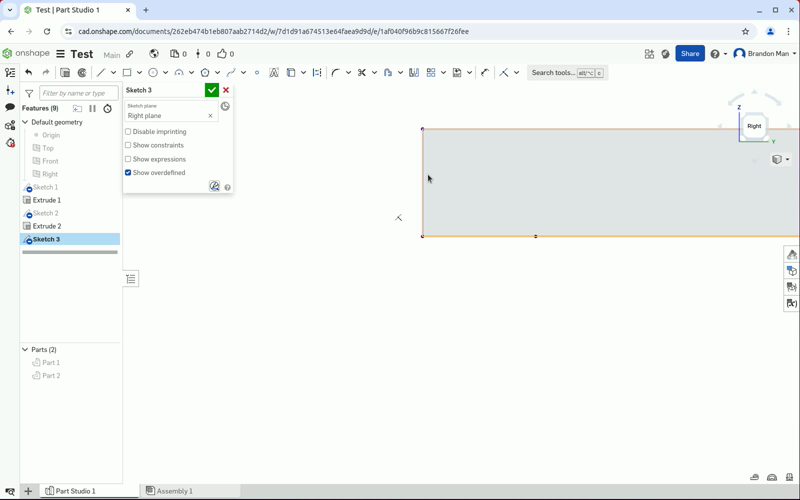
click(428, 174)
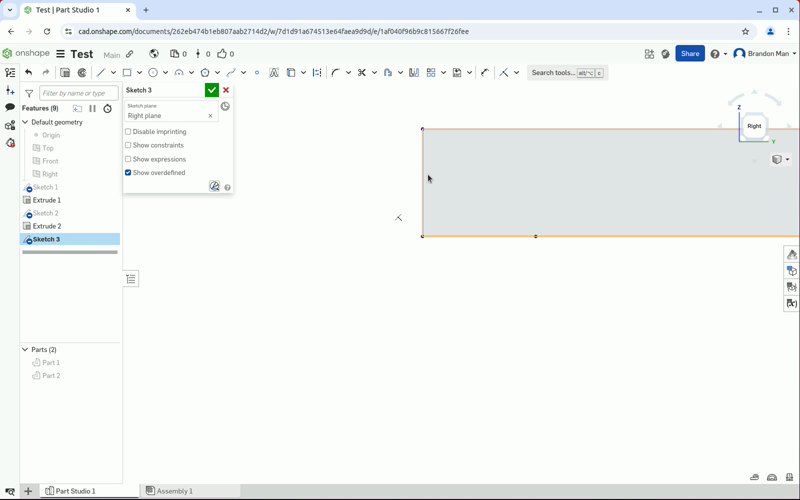
scroll(-6)
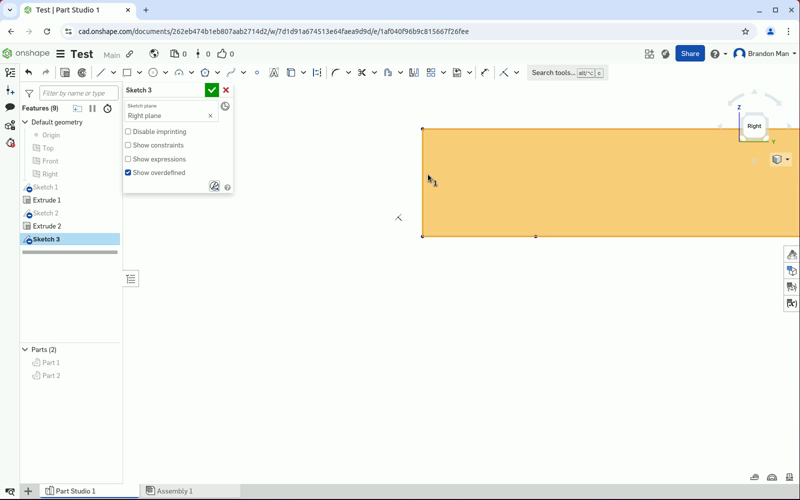
scroll(-6)
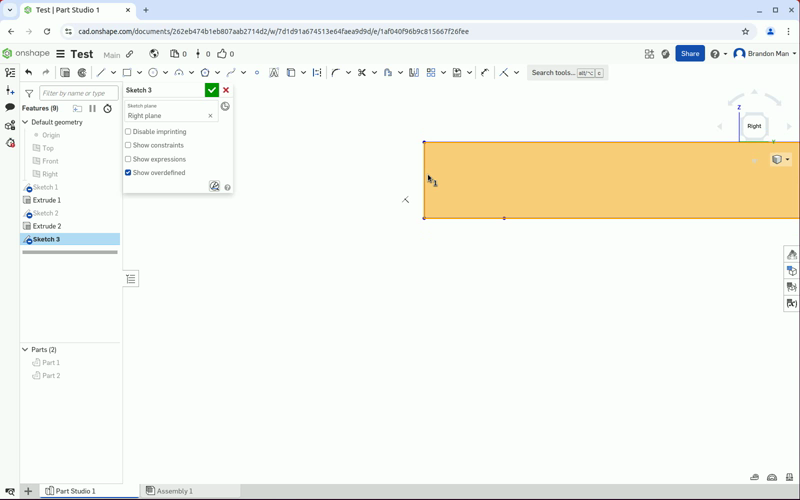
scroll(-6)
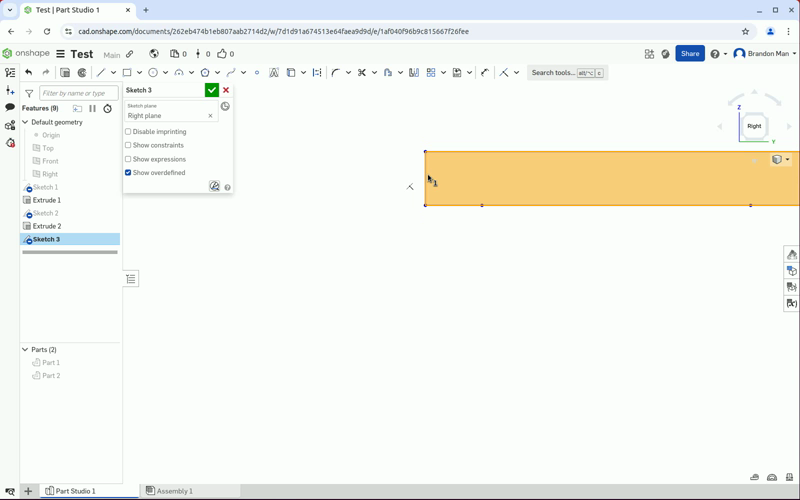
scroll(-6)
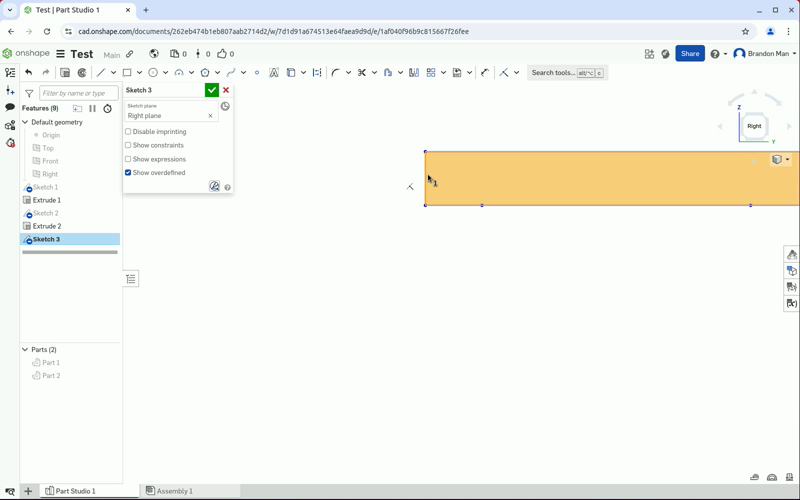
scroll(-6)
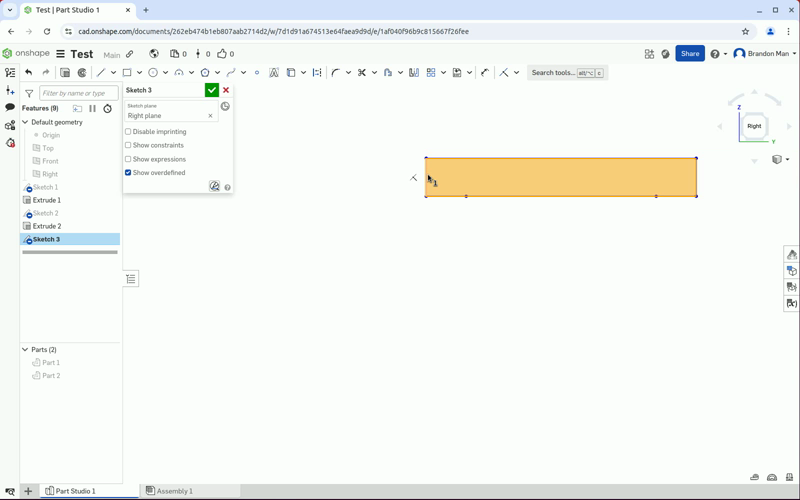
scroll(-6)
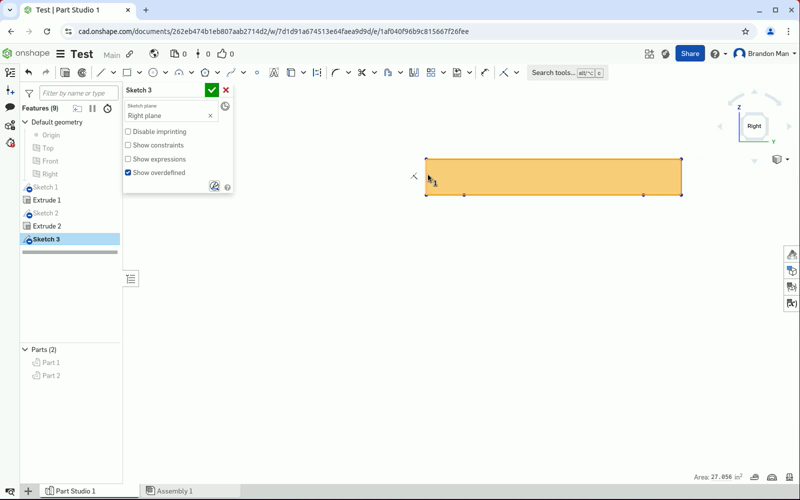
scroll(-6)
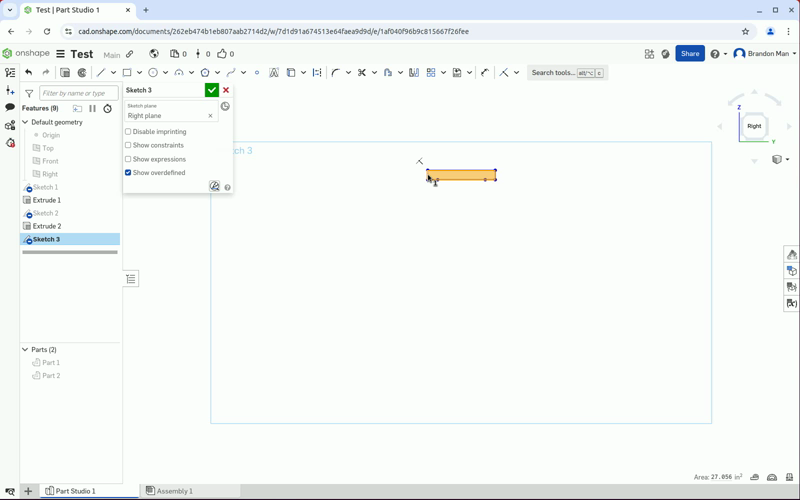
mouse_move(73, 352)
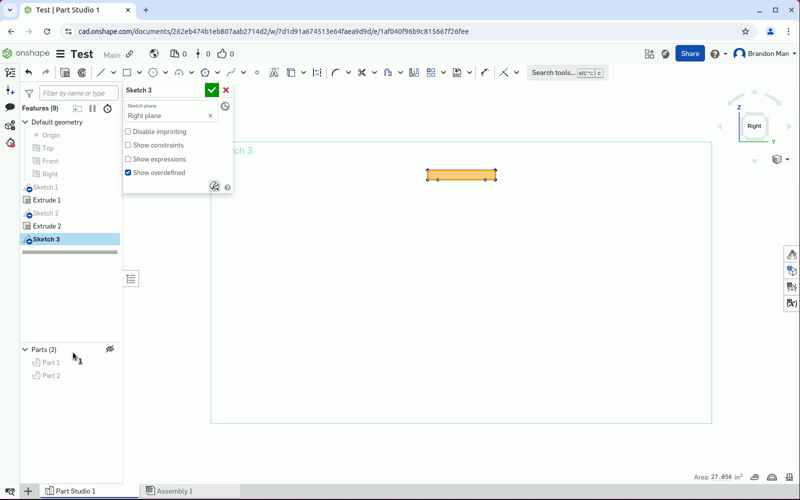
key(shift+y)
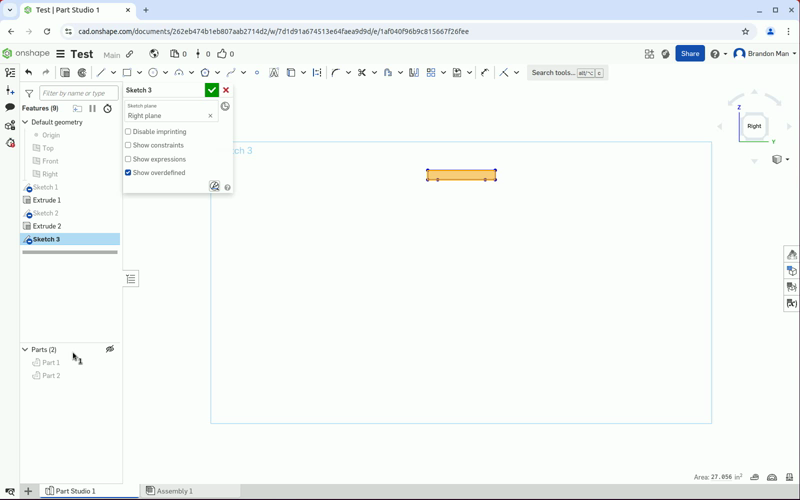
key(shift+e)
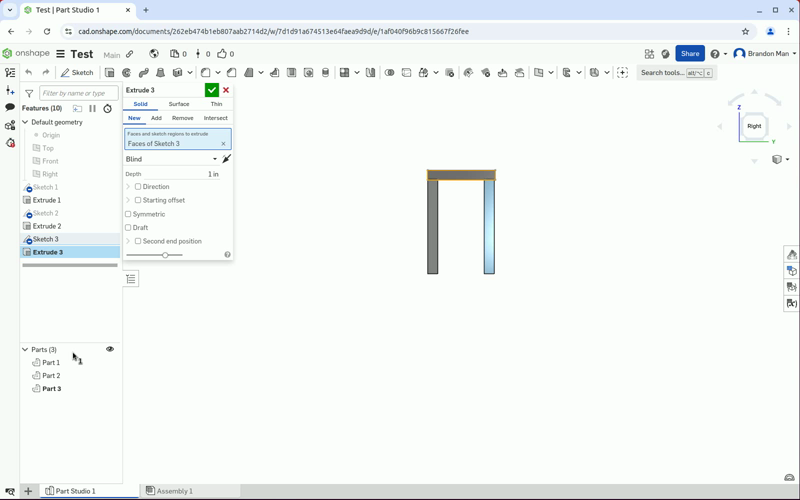
mouse_move(143, 106)
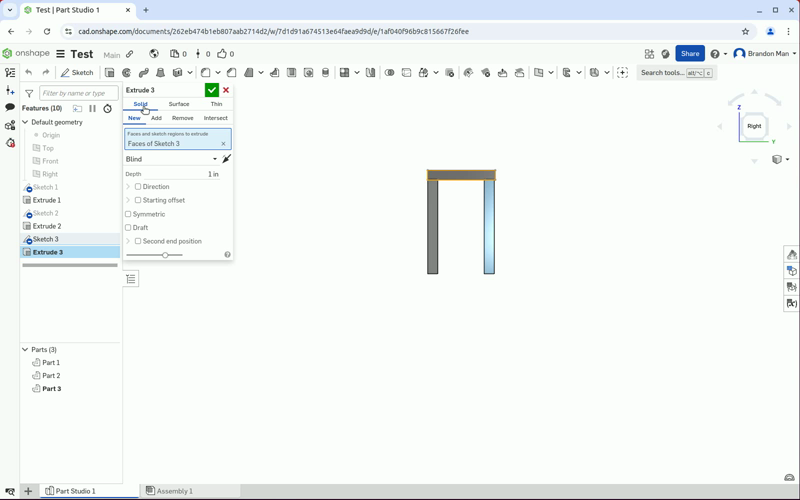
click(143, 106)
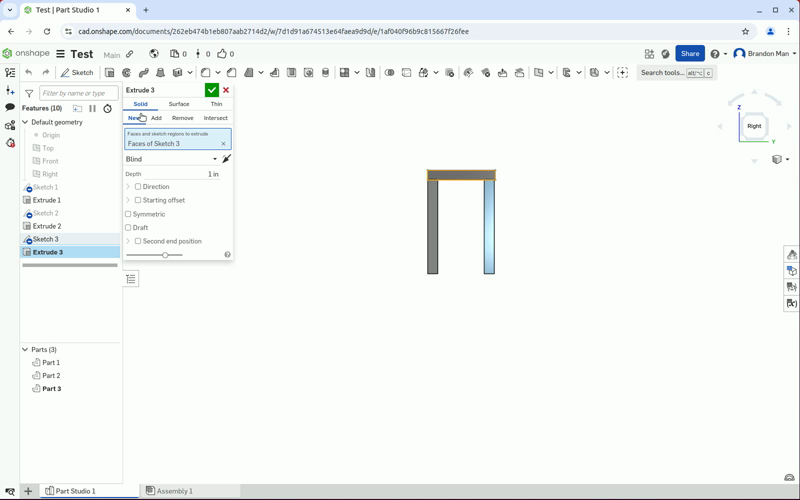
mouse_move(137, 120)
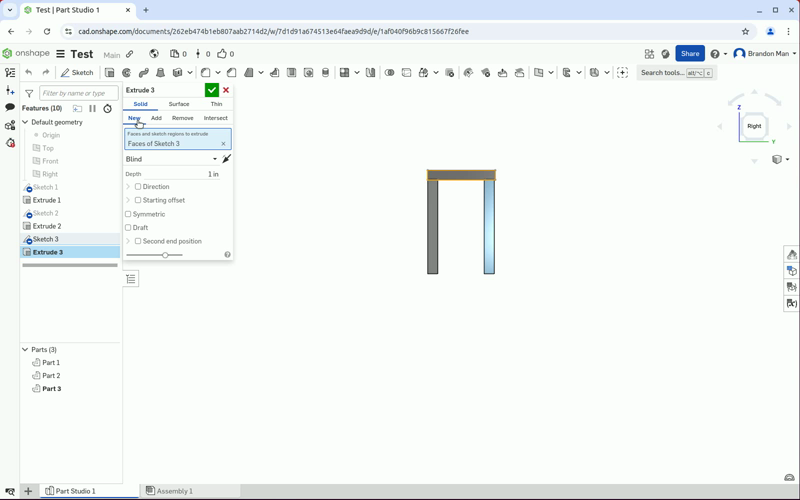
click(137, 120)
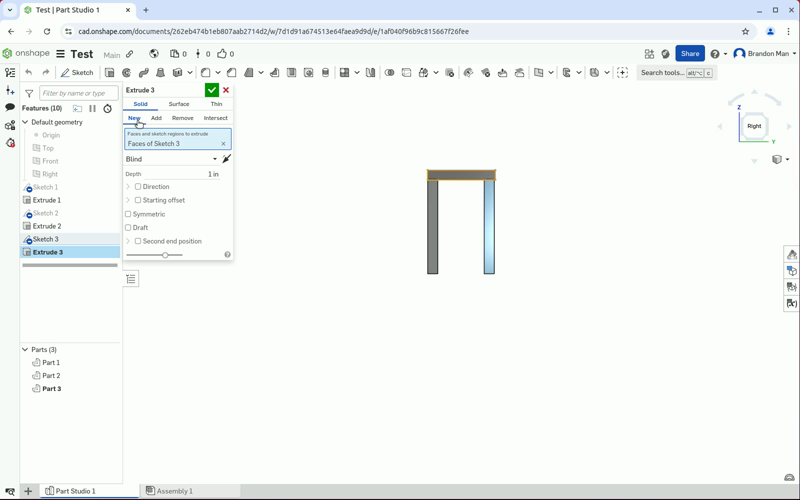
key(tab, 4)
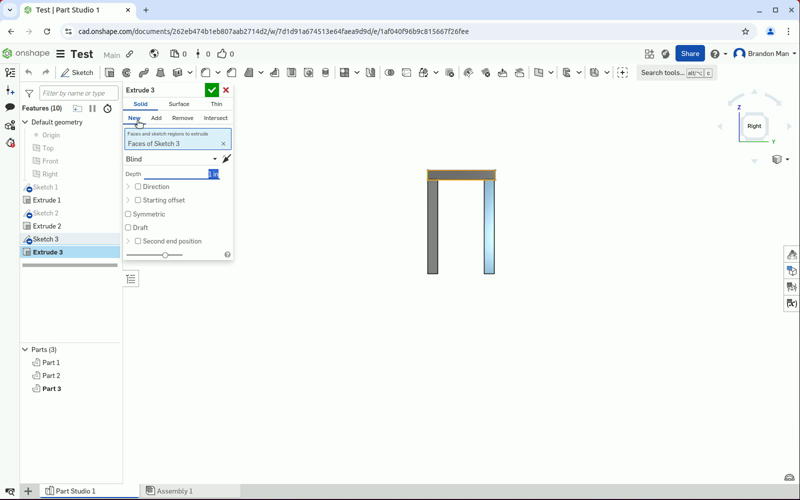
text(0.481)
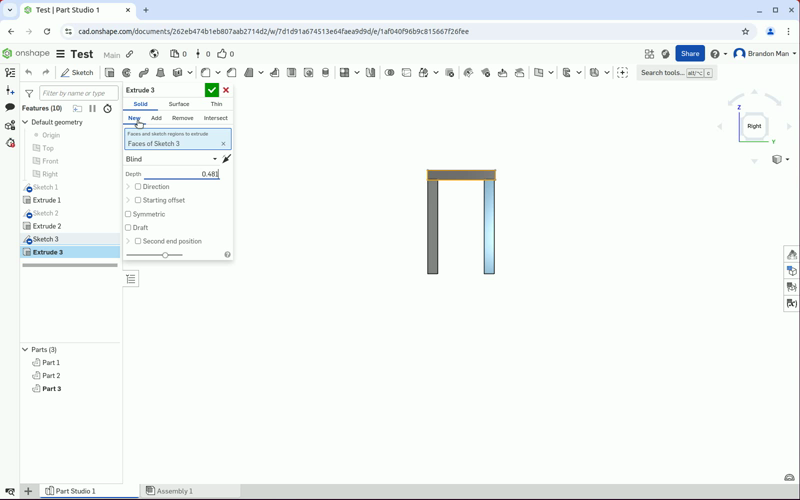
key(enter)
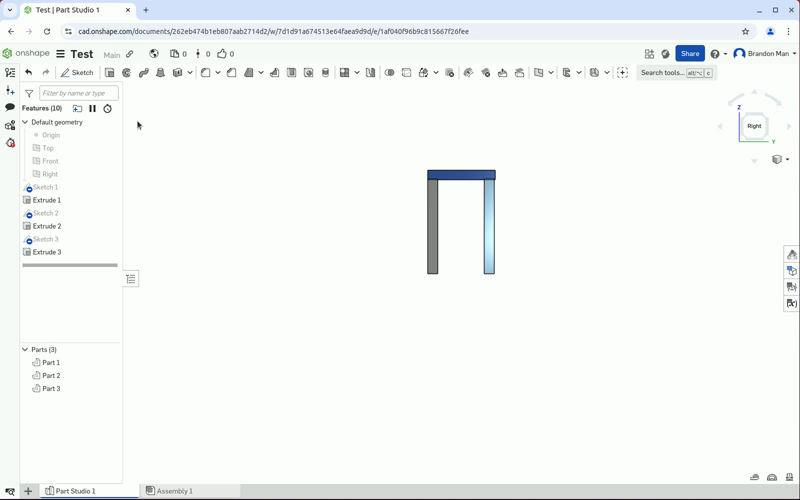
key(shift+h)
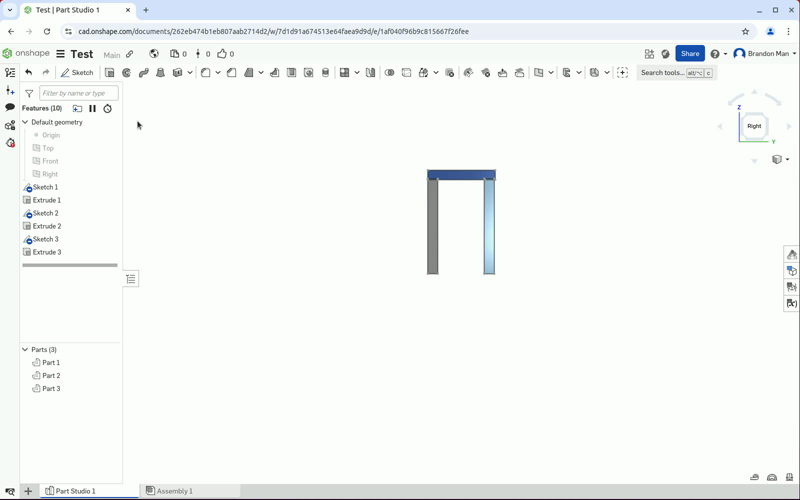
key(shift+h)
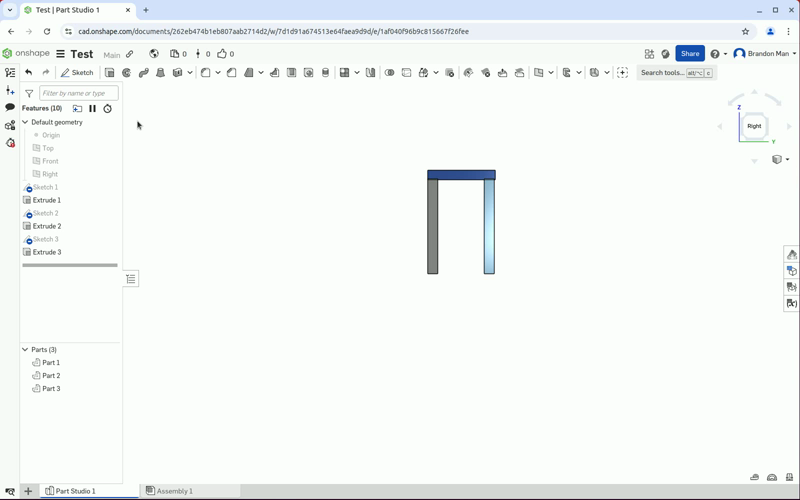
mouse_move(73, 189)
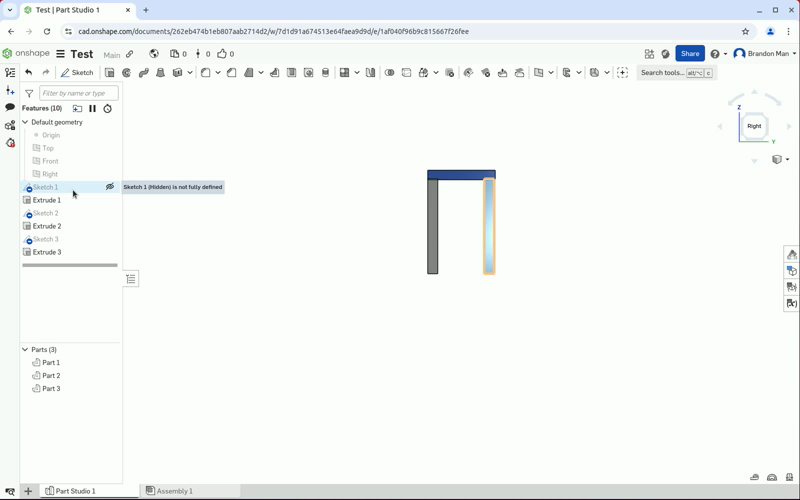
click(73, 189)
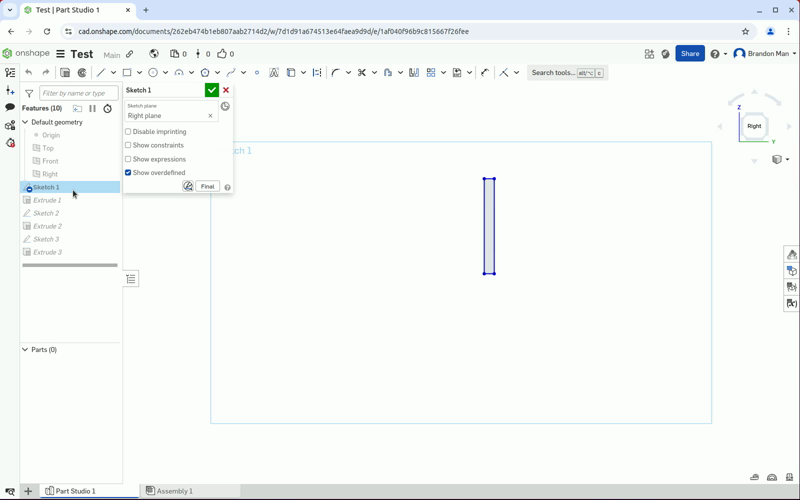
mouse_move(229, 92)
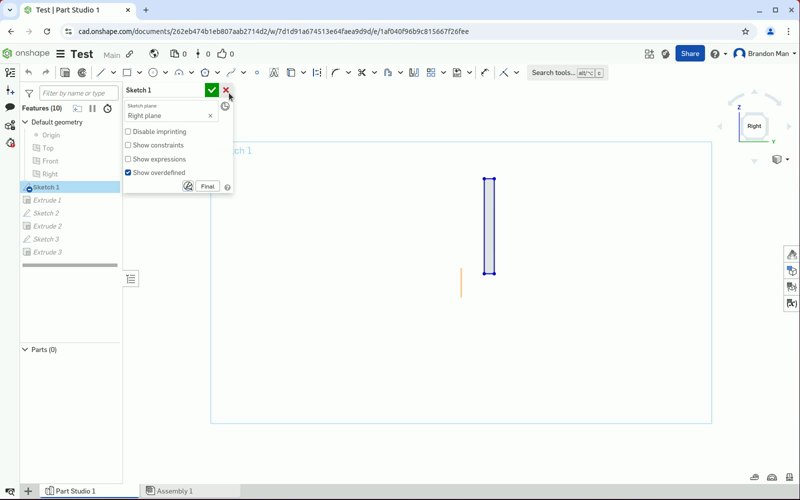
click(229, 92)
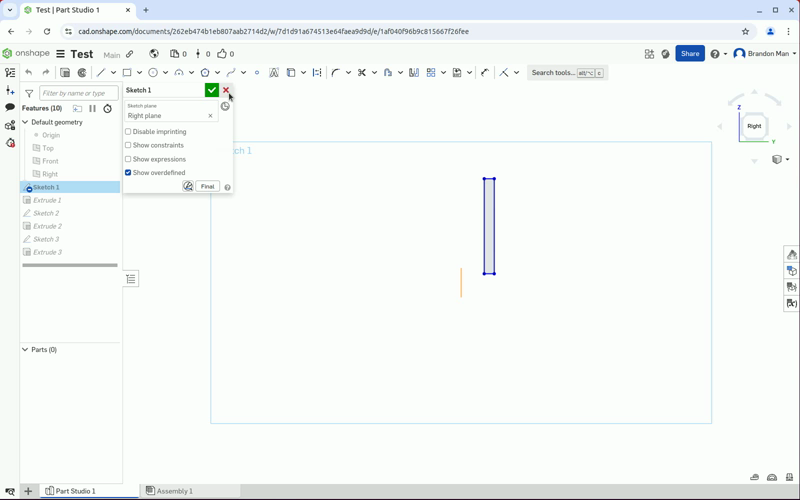
key(shift+s)
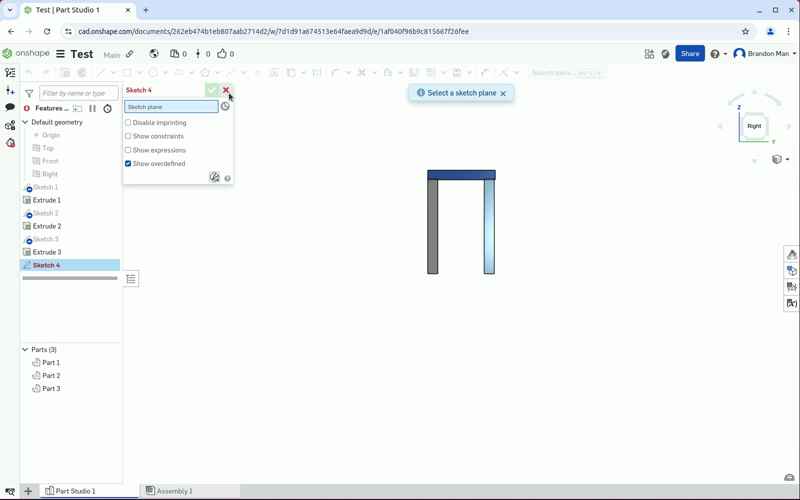
mouse_move(73, 176)
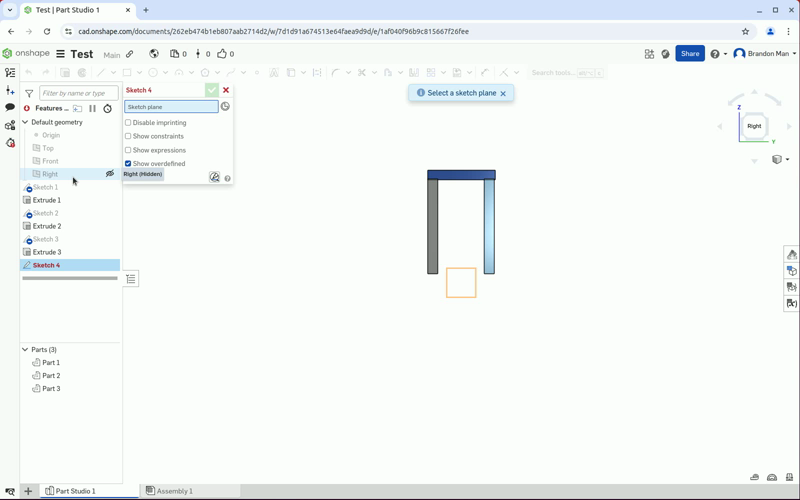
click(73, 176)
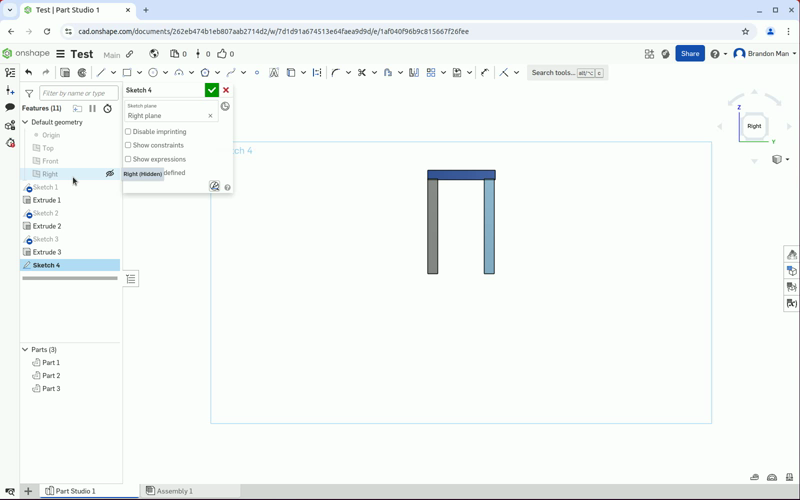
mouse_move(73, 352)
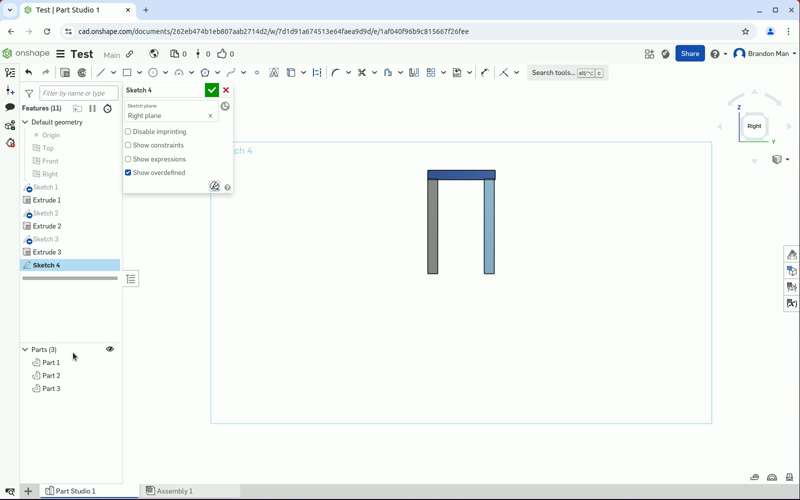
key(y)
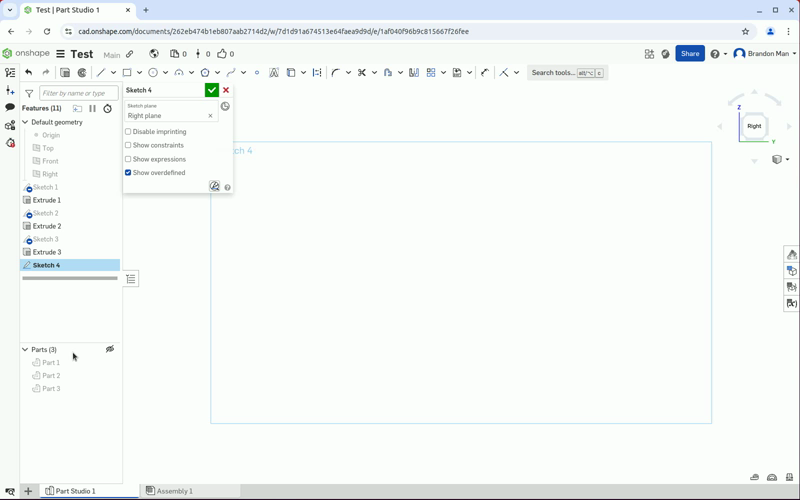
key(l)
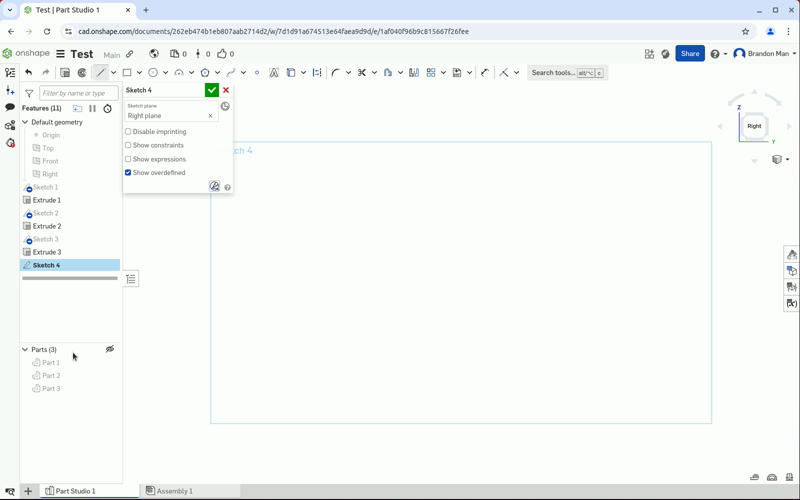
key_down(shift)
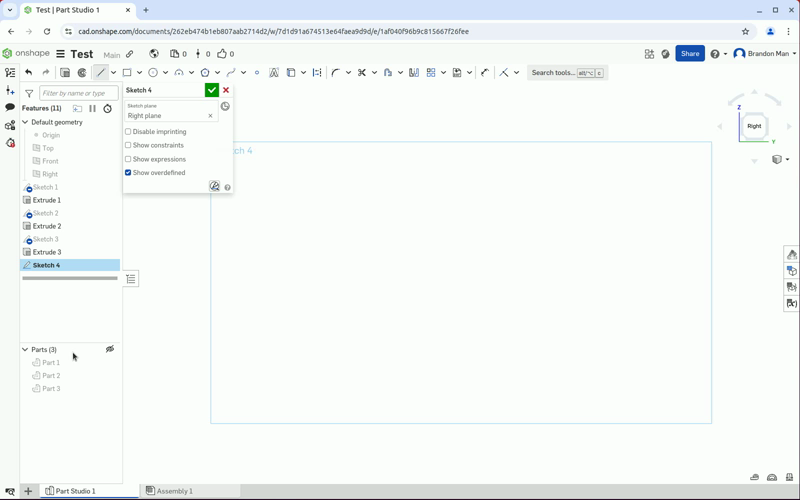
mouse_move(422, 282)
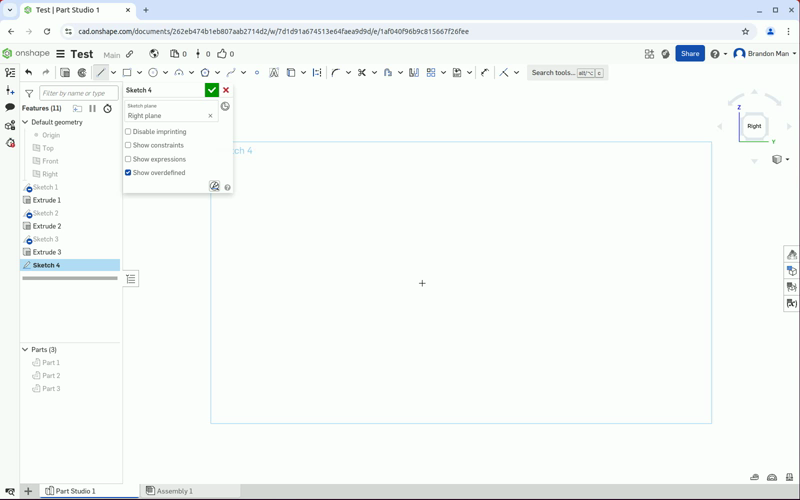
click(422, 282)
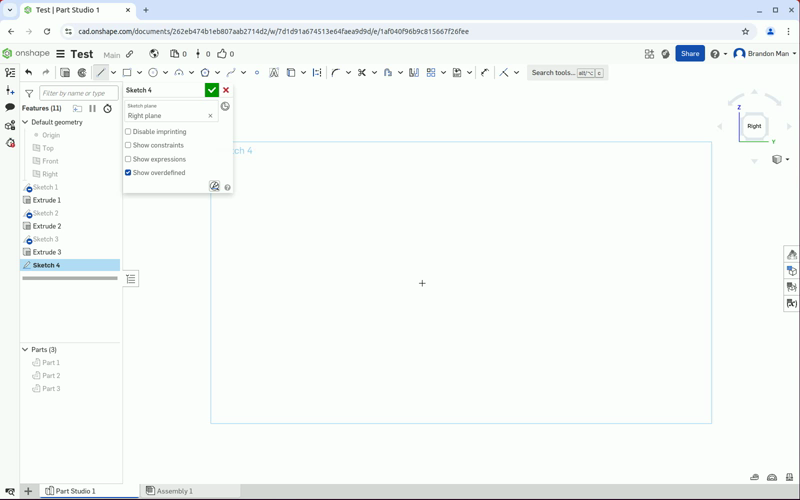
key_up(shift)
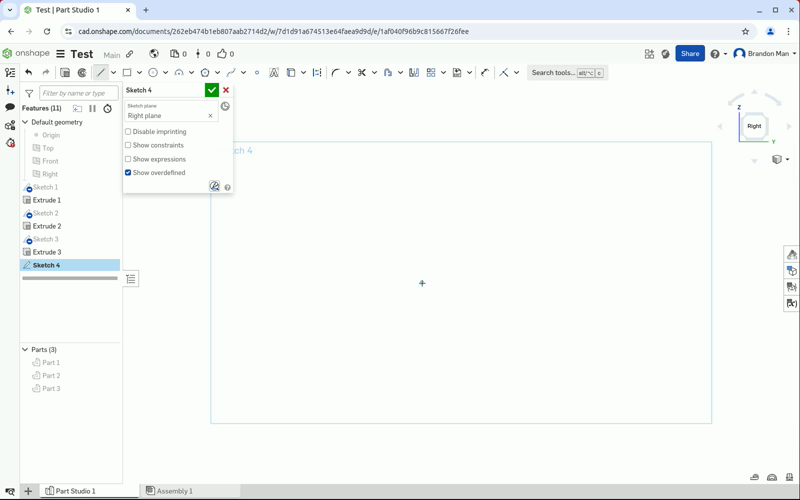
key_down(shift)
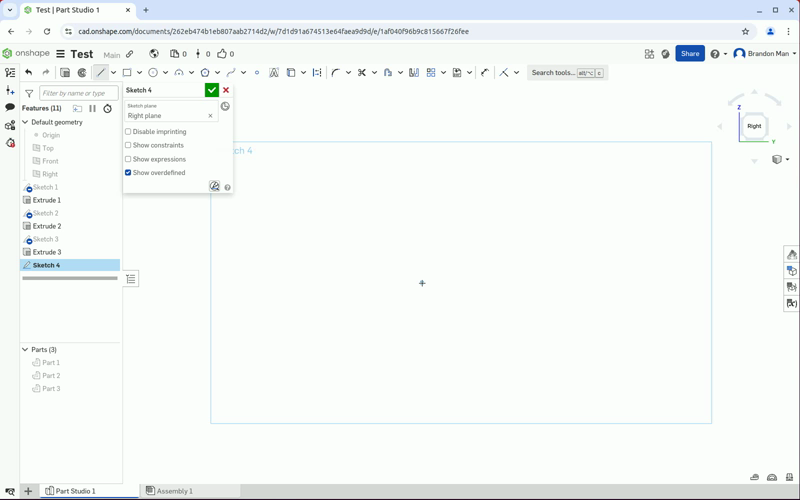
mouse_move(499, 282)
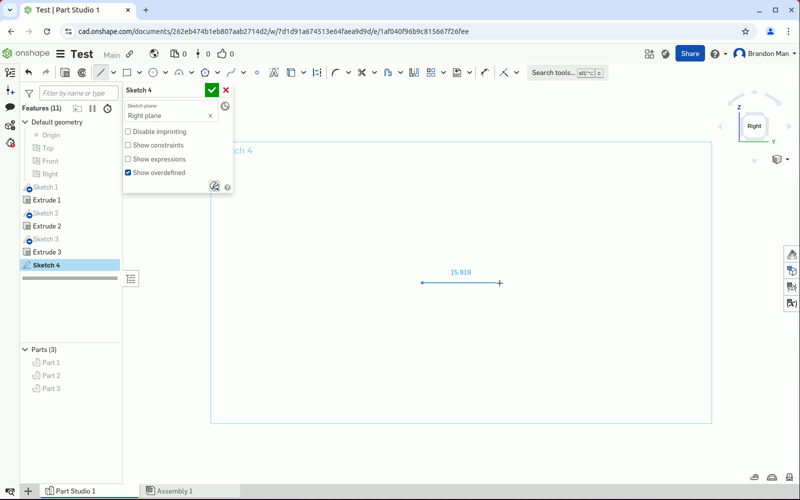
click(499, 282)
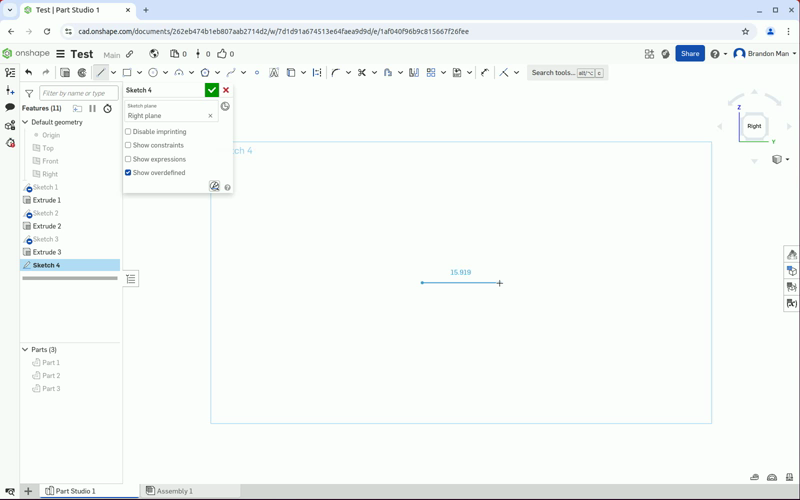
key_up(shift)
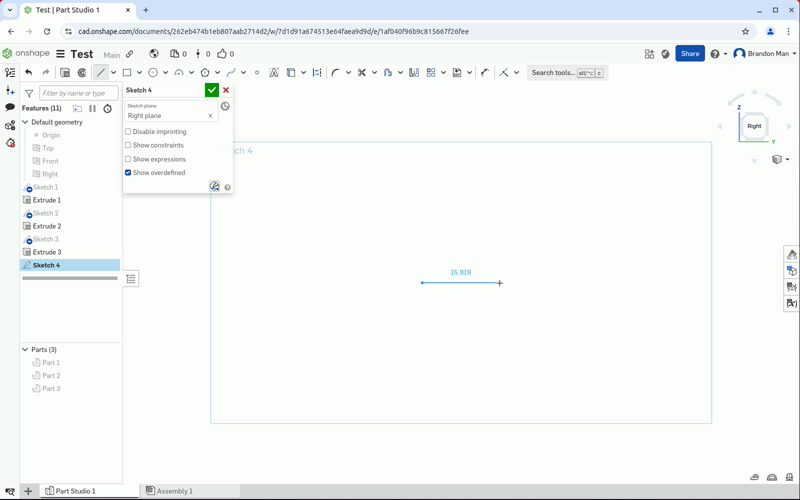
key_down(shift)
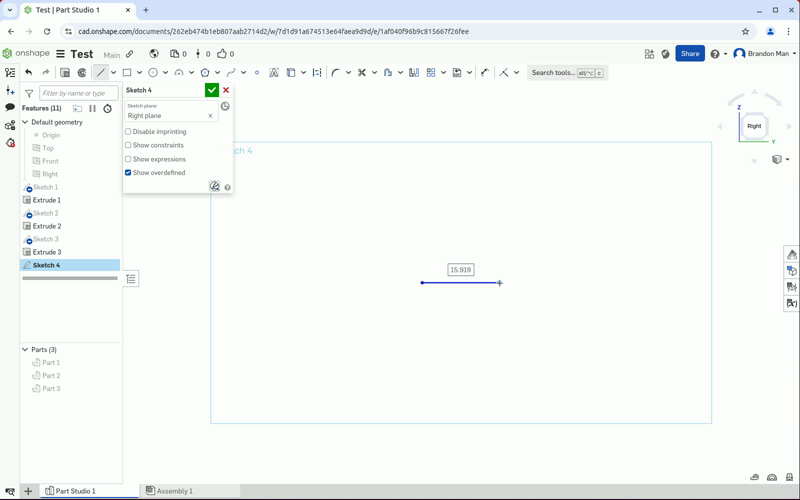
mouse_move(529, 282)
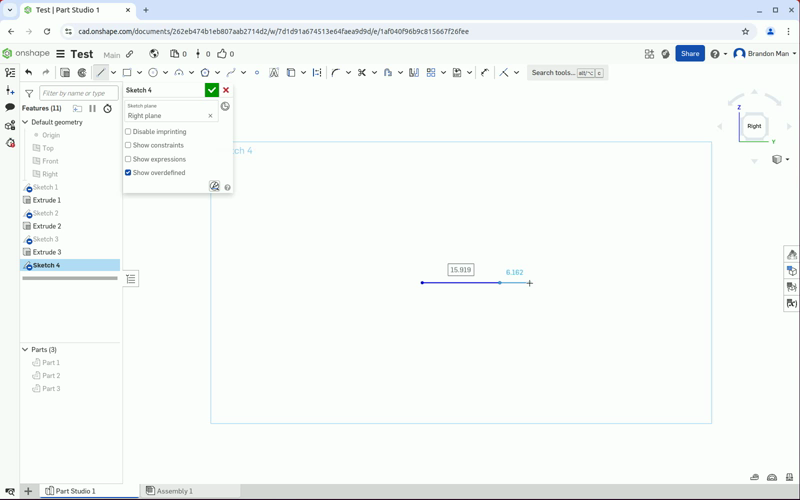
mouse_move(499, 273)
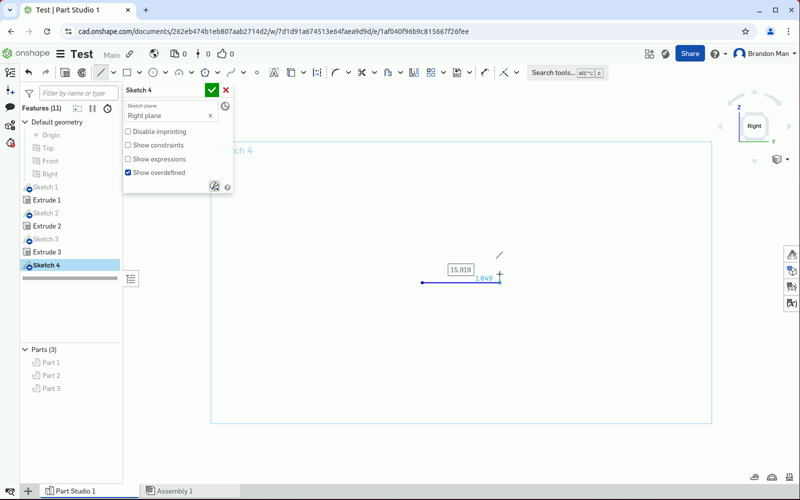
click(499, 273)
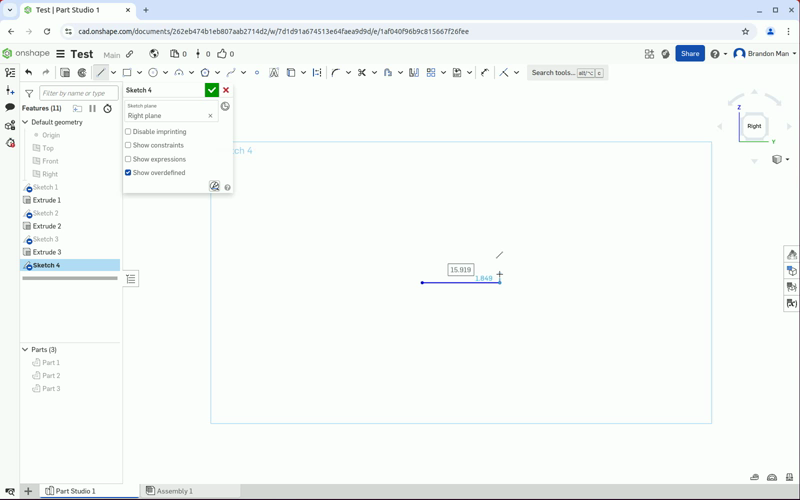
key_up(shift)
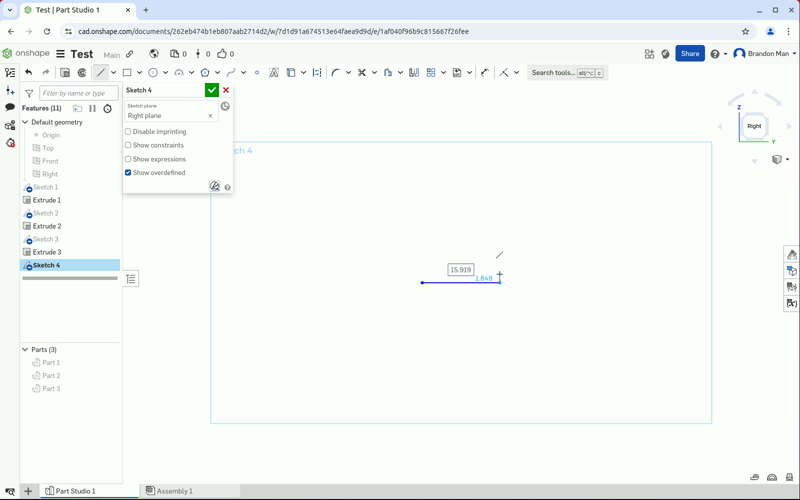
key_down(shift)
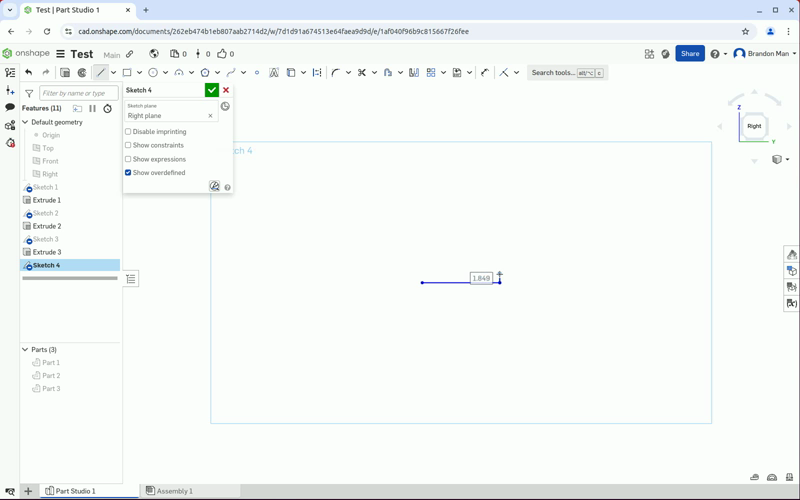
mouse_move(529, 273)
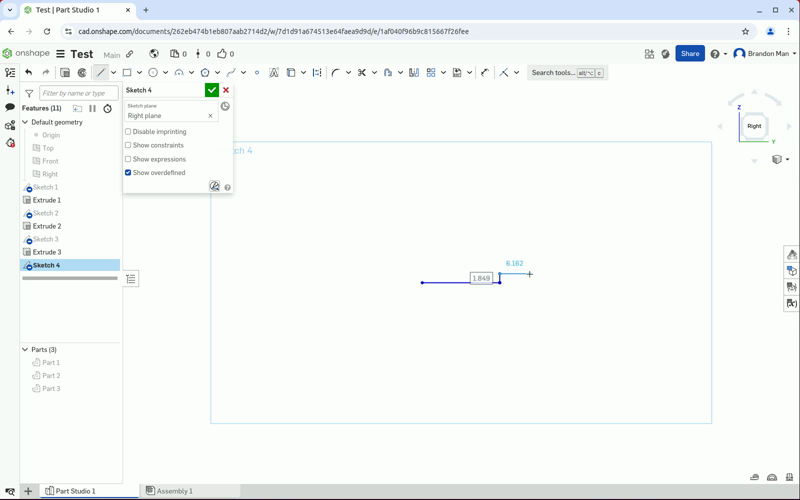
mouse_move(494, 273)
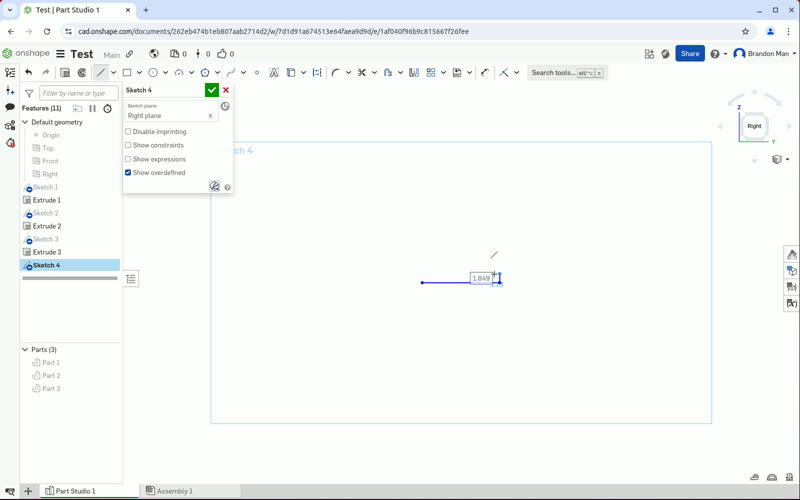
scroll(6)
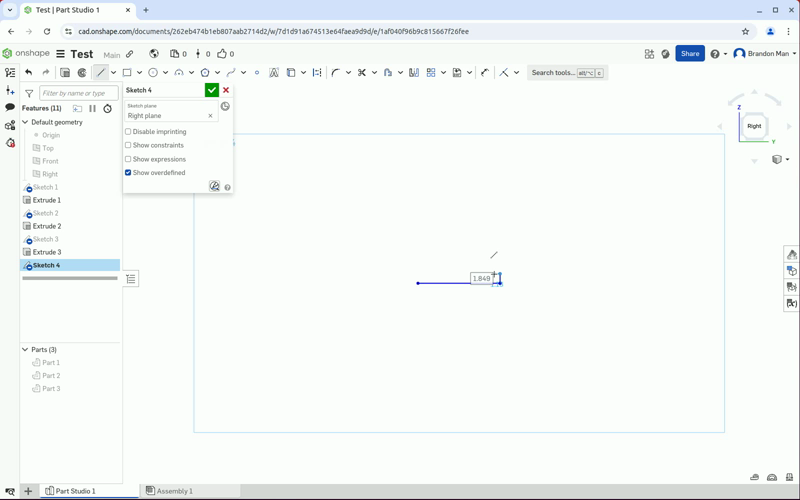
scroll(6)
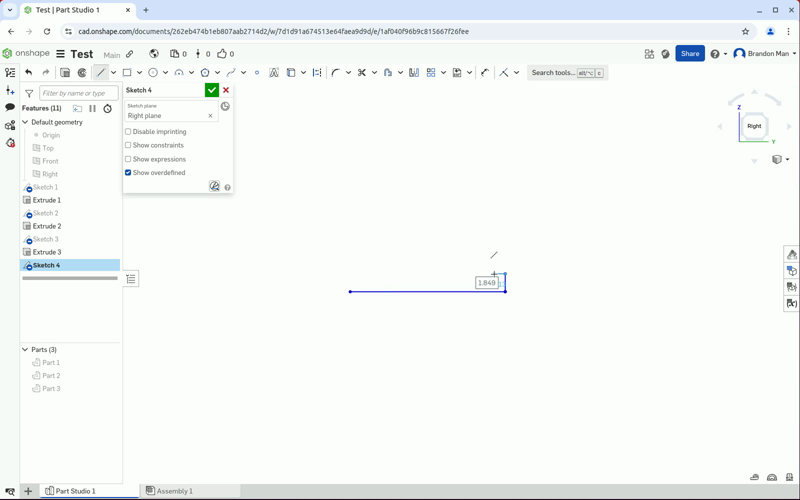
scroll(6)
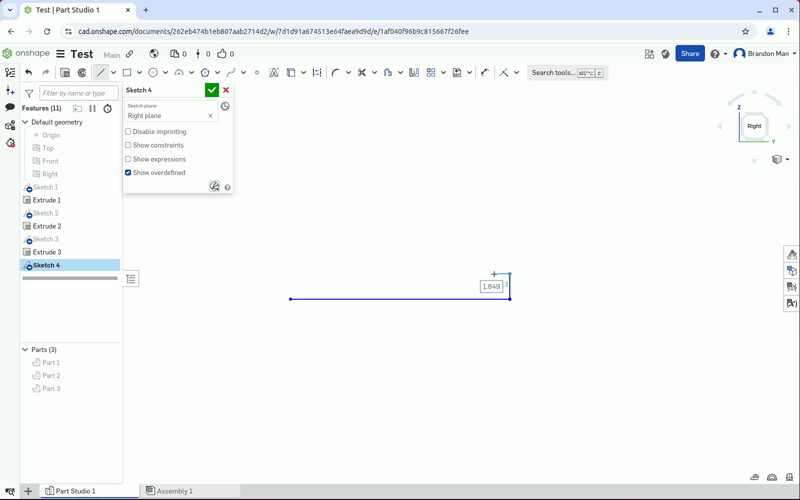
scroll(6)
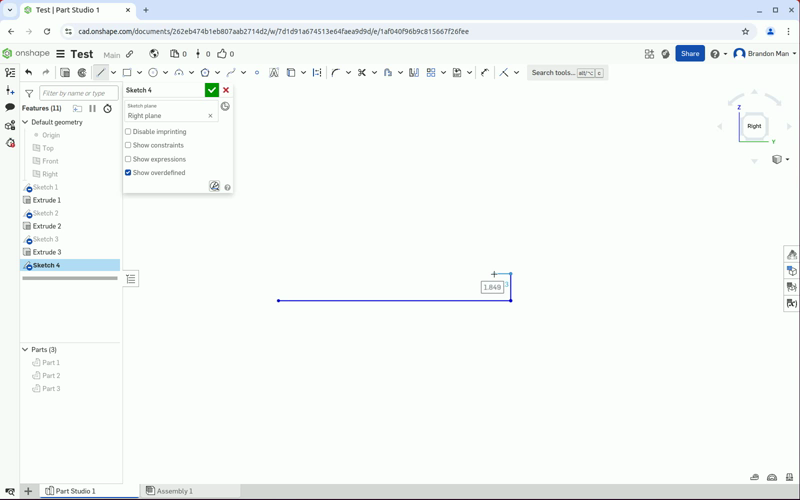
scroll(6)
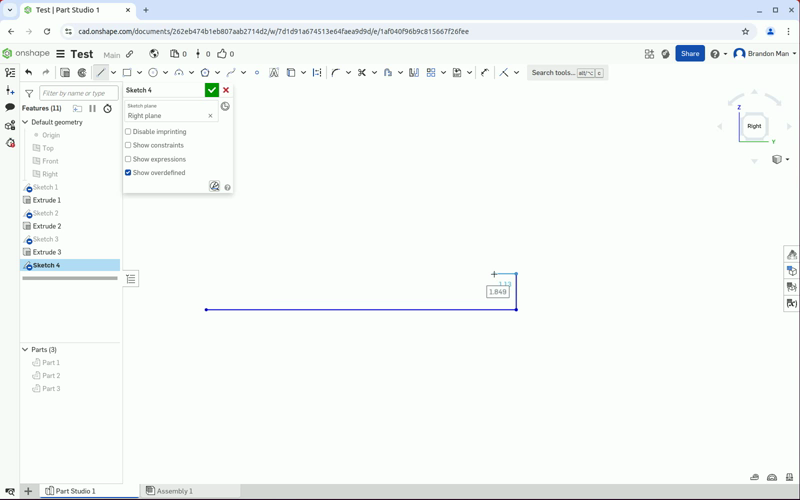
scroll(6)
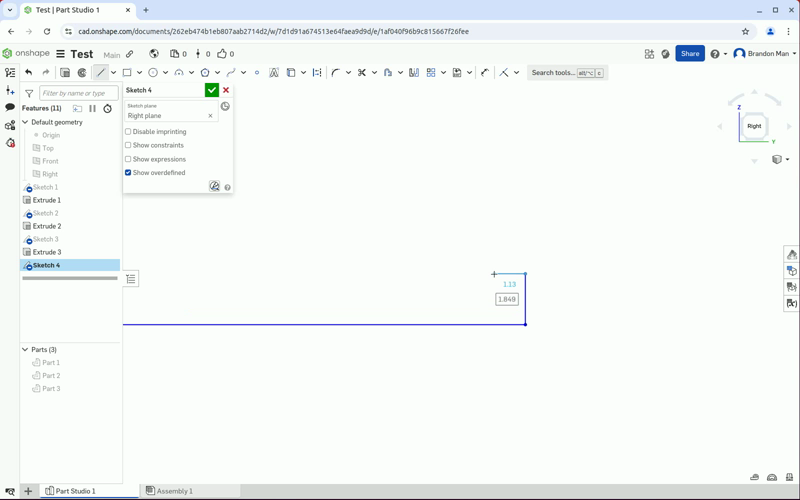
scroll(6)
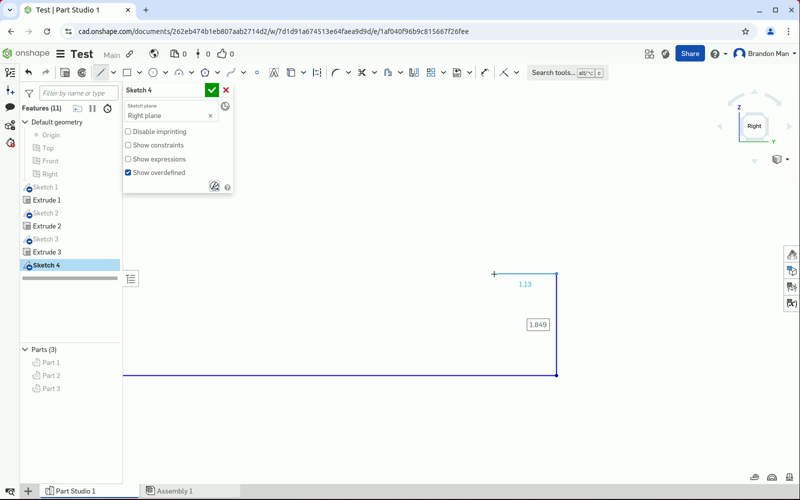
click(494, 273)
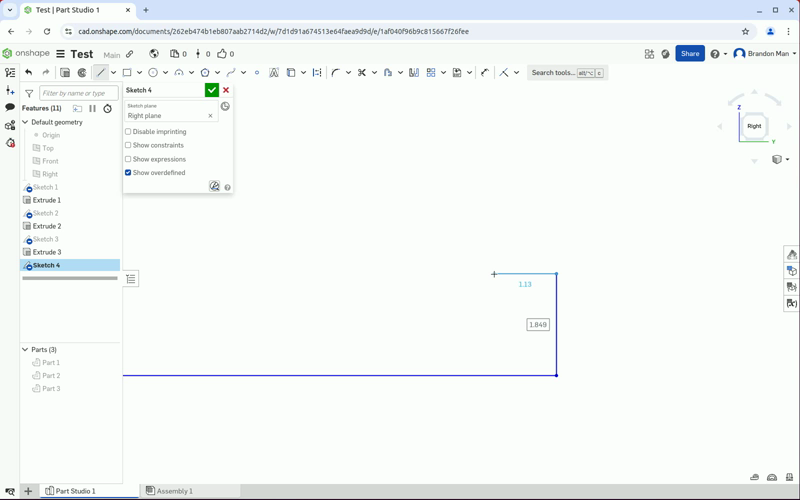
scroll(-6)
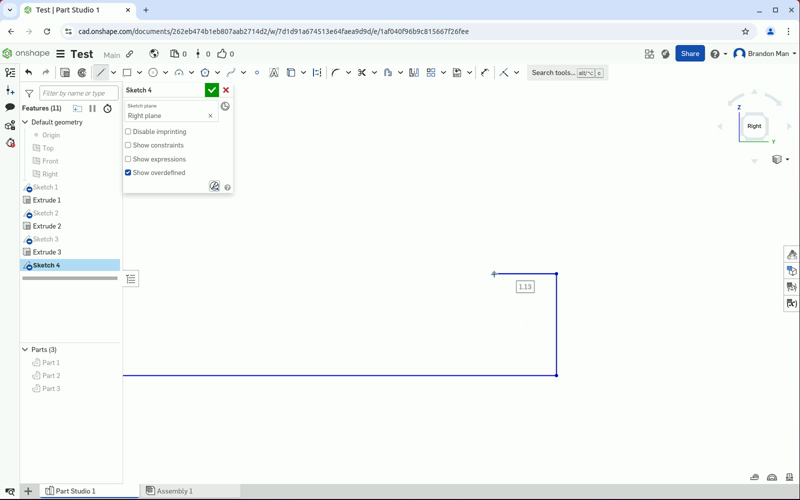
scroll(-6)
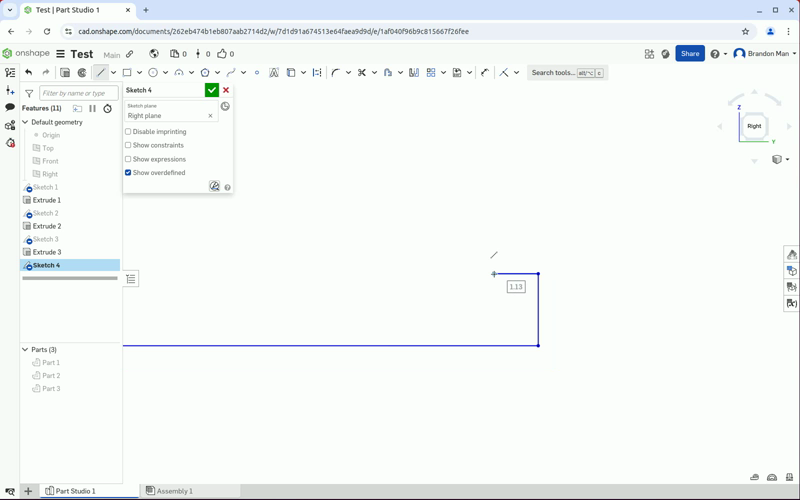
scroll(-6)
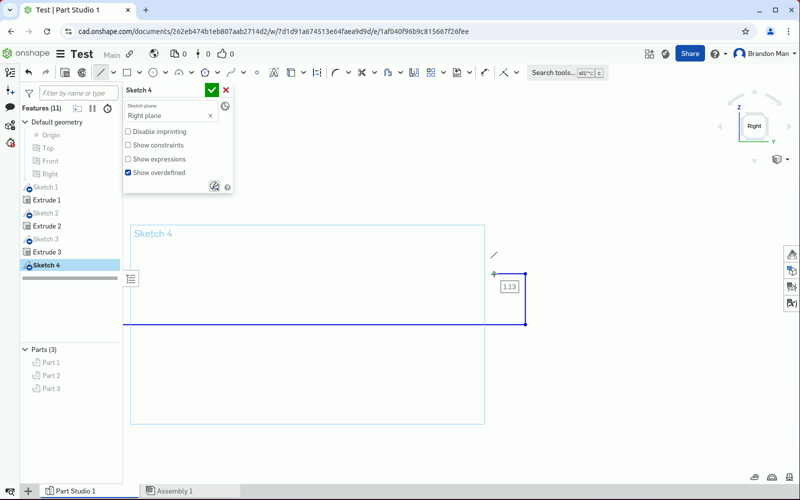
scroll(-6)
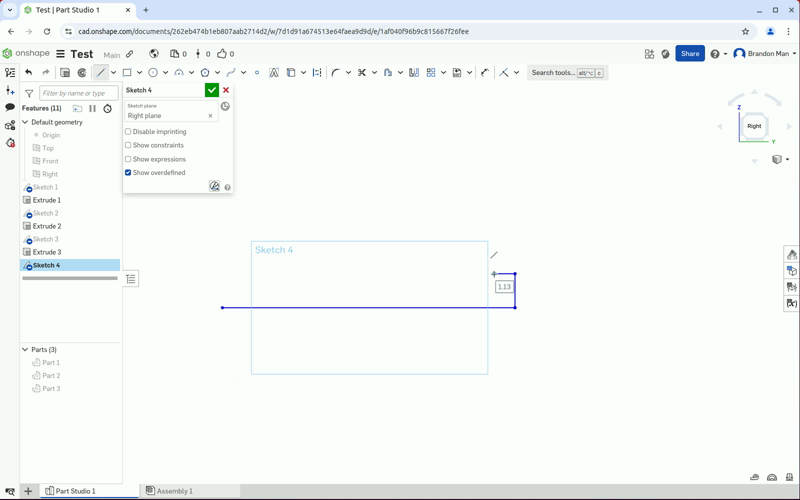
scroll(-6)
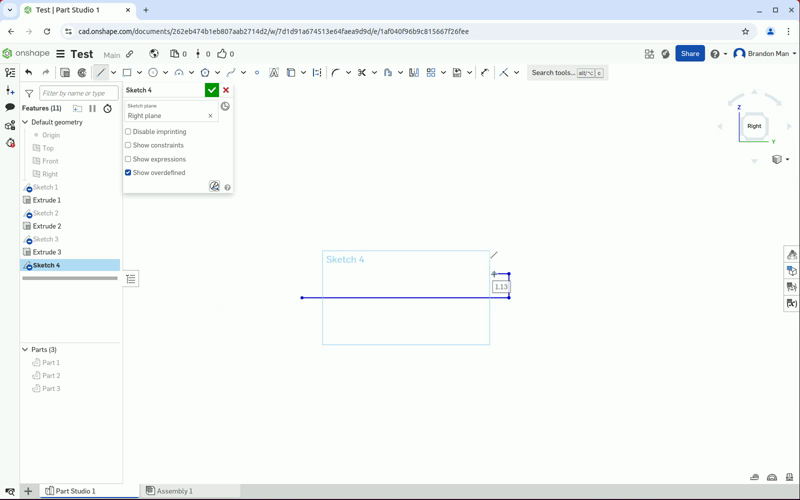
scroll(-6)
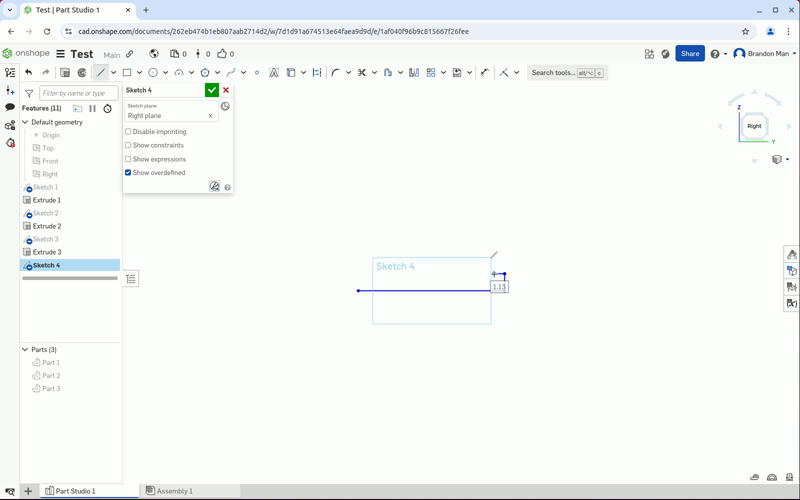
scroll(-6)
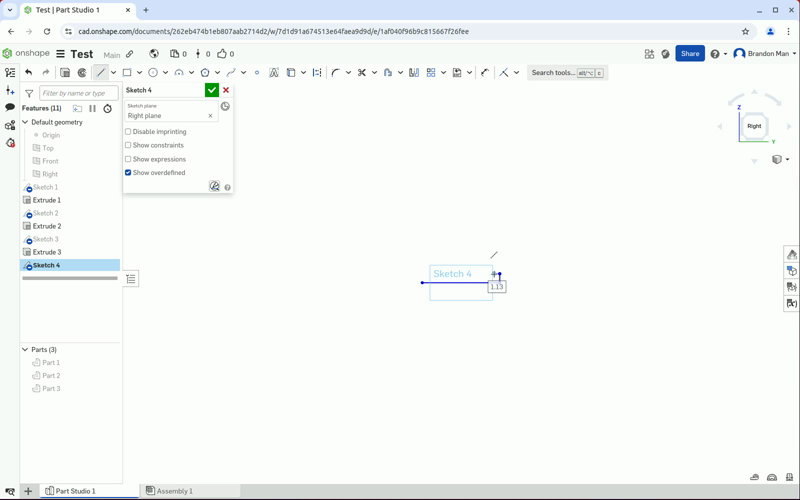
key_up(shift)
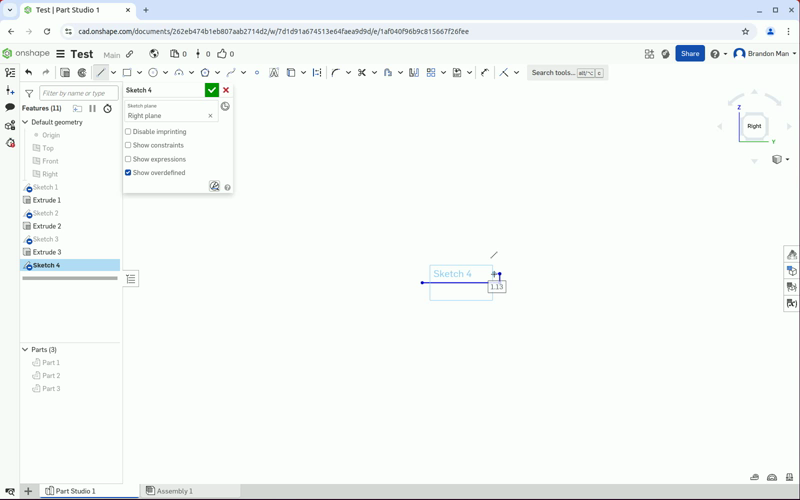
key_down(shift)
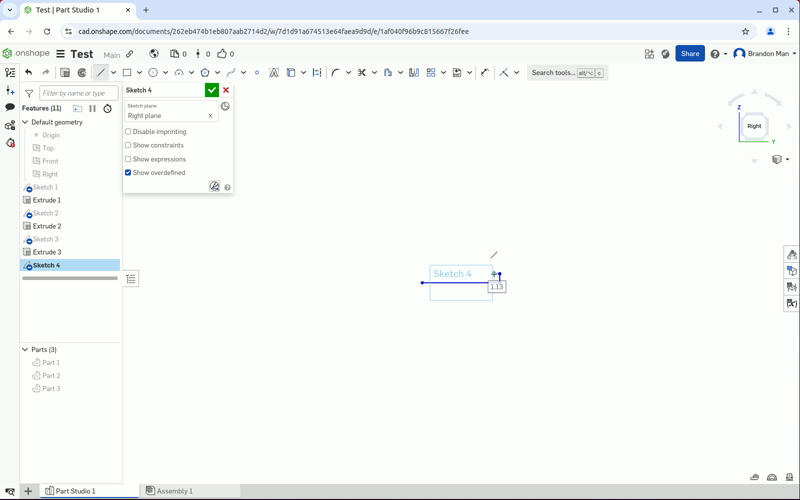
mouse_move(524, 273)
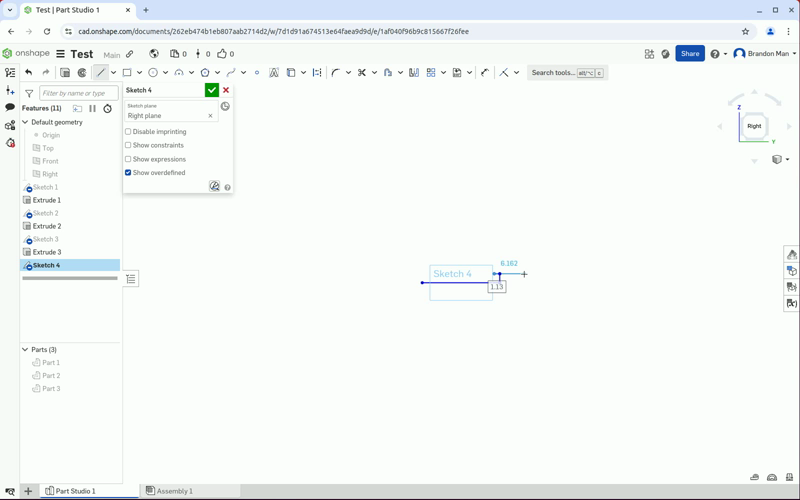
mouse_move(484, 273)
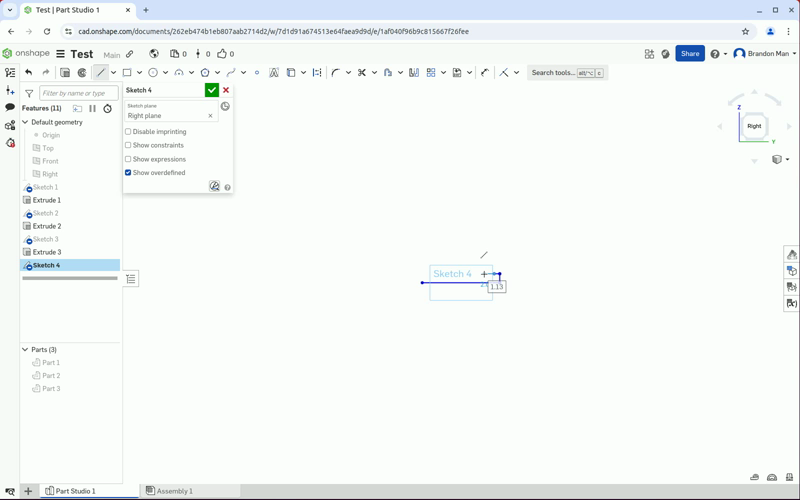
click(484, 273)
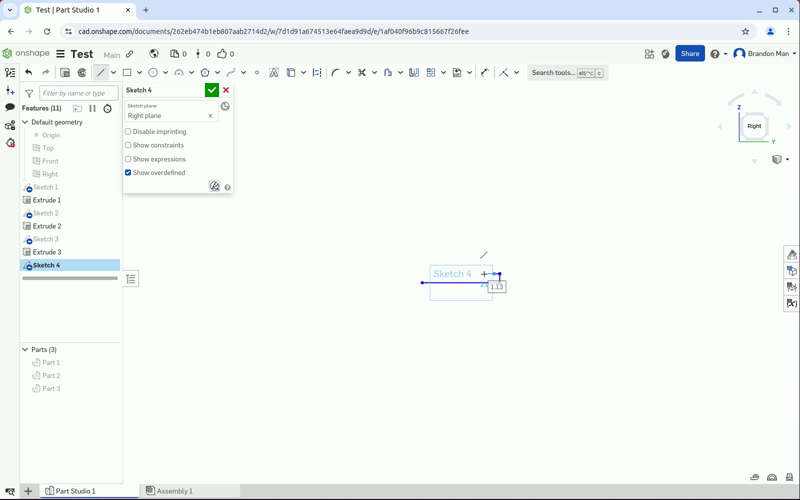
key_up(shift)
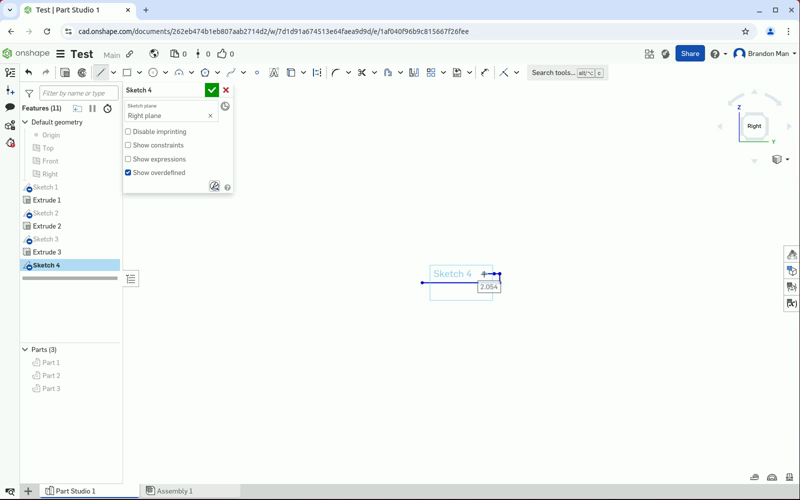
key_down(shift)
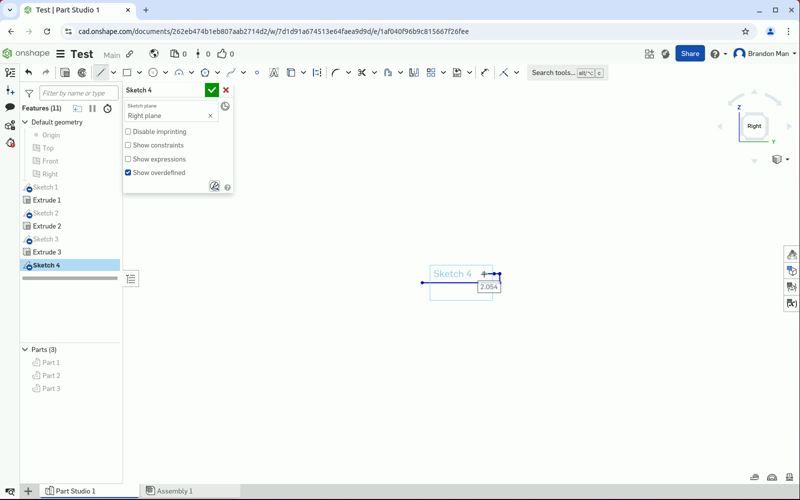
mouse_move(514, 273)
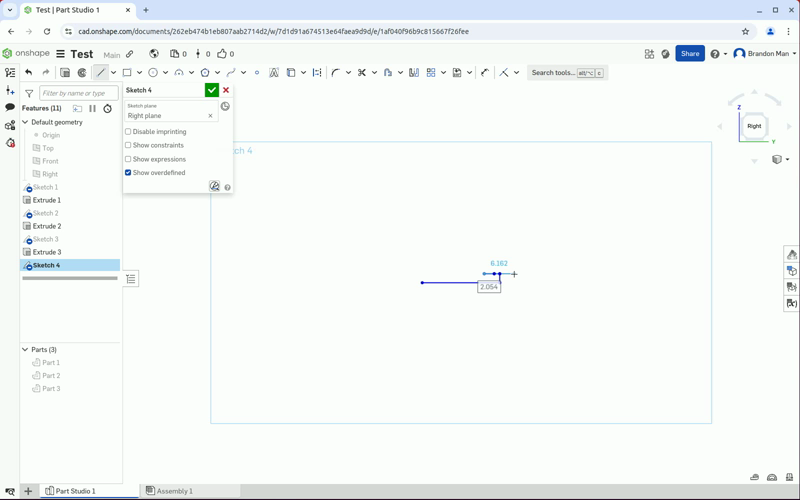
mouse_move(437, 273)
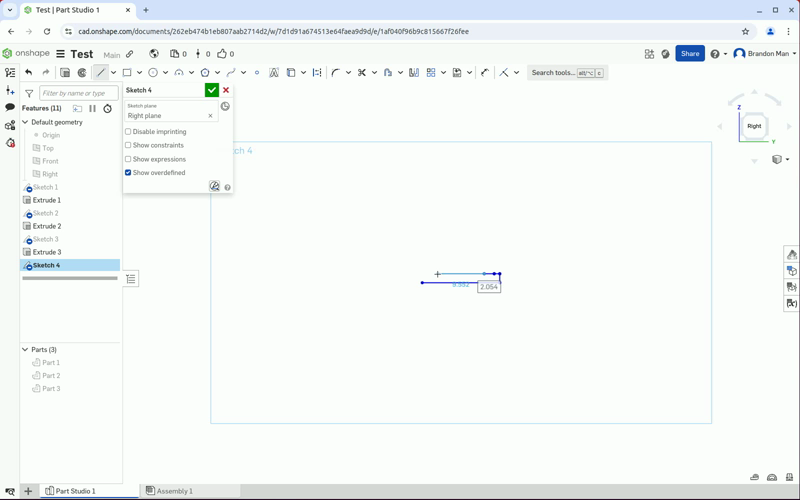
click(437, 273)
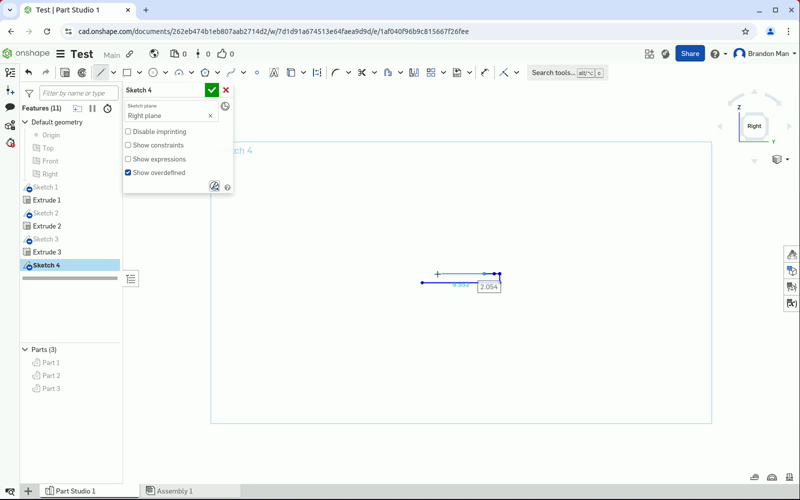
key_up(shift)
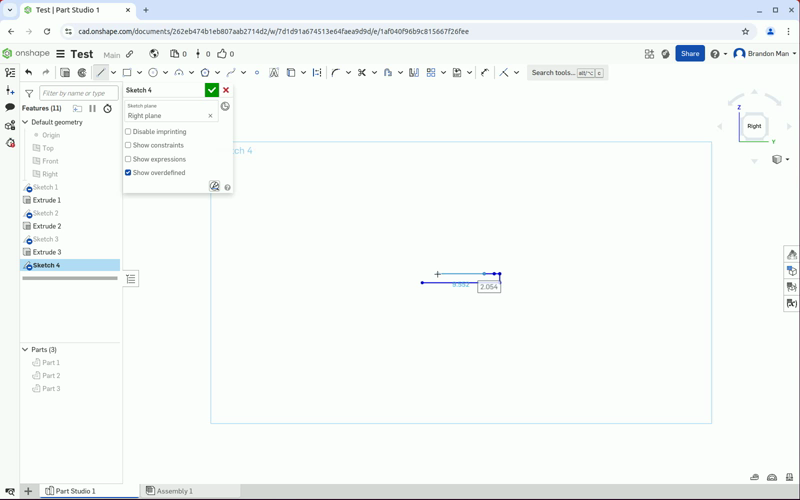
key_down(shift)
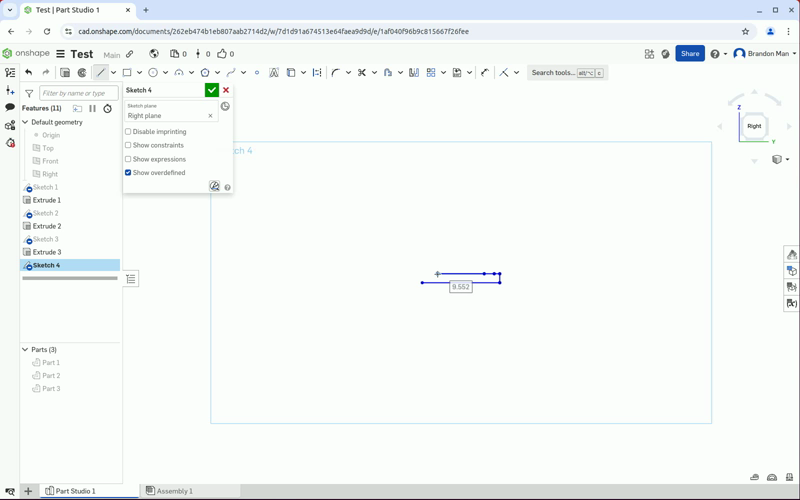
mouse_move(467, 273)
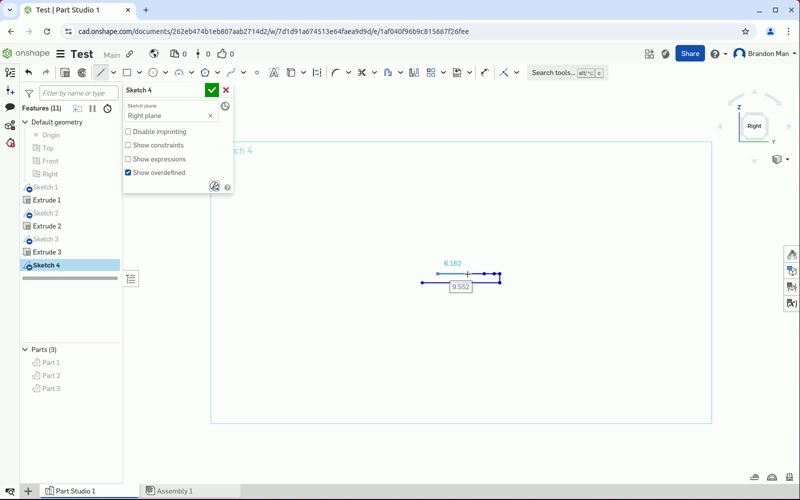
mouse_move(427, 273)
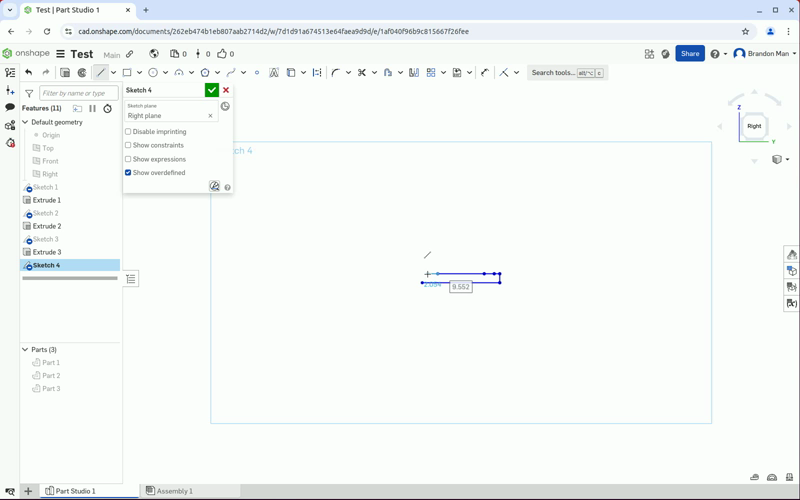
click(427, 273)
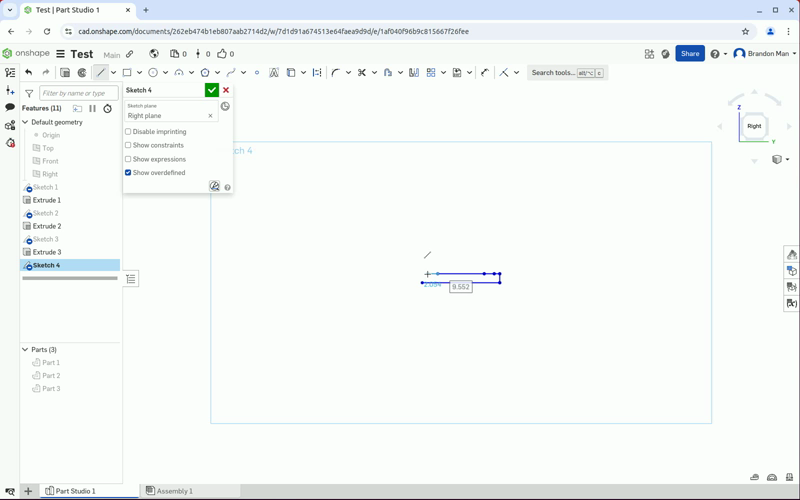
key_up(shift)
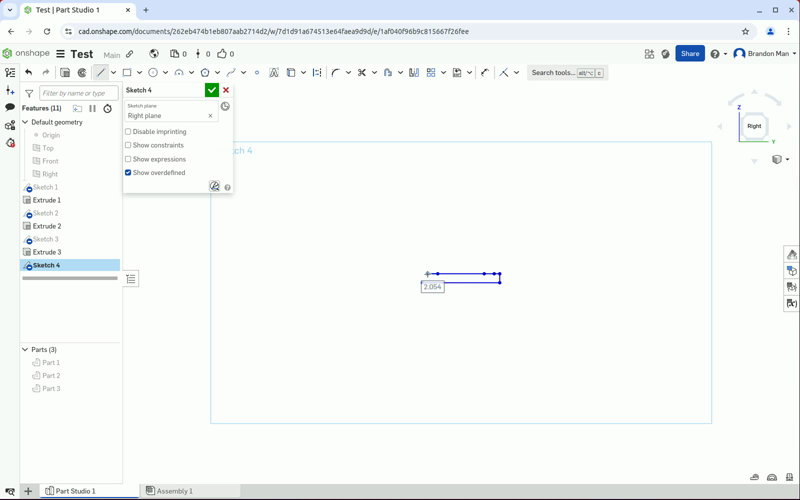
key_down(shift)
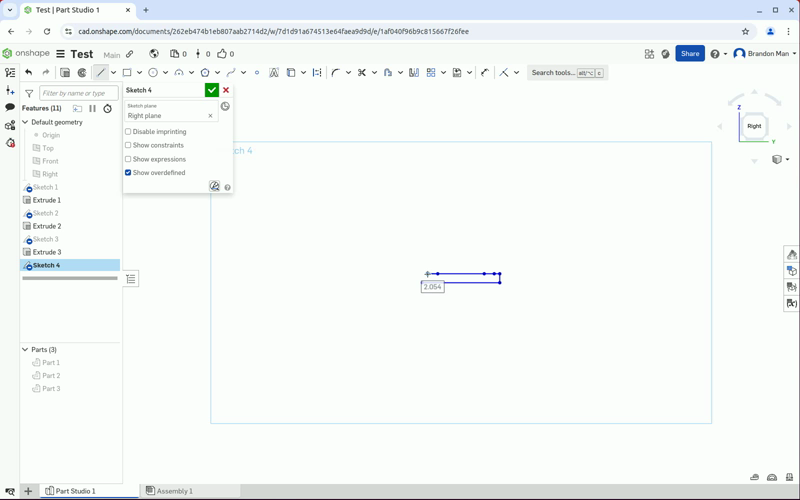
mouse_move(457, 273)
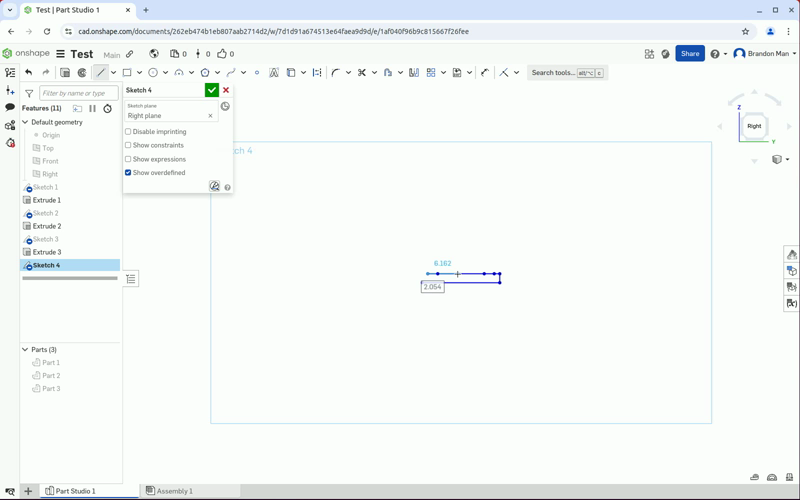
mouse_move(422, 273)
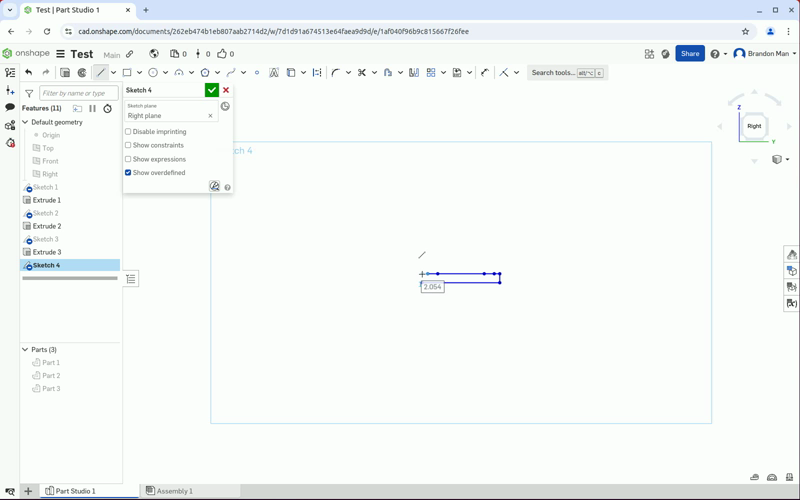
scroll(6)
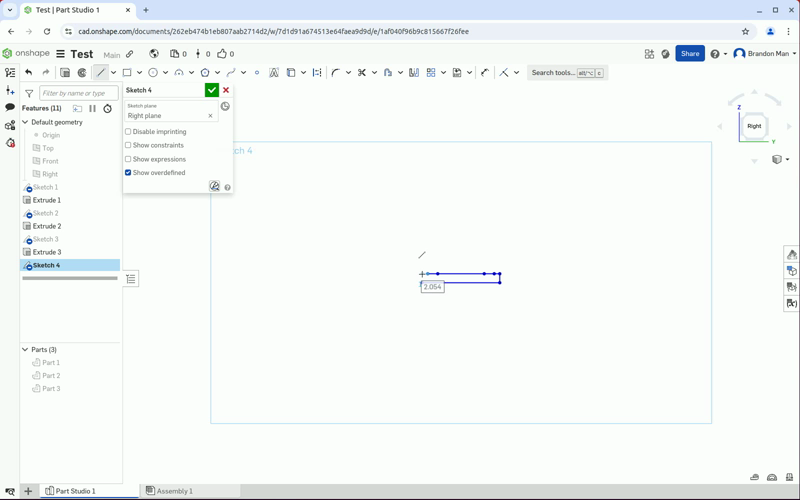
scroll(6)
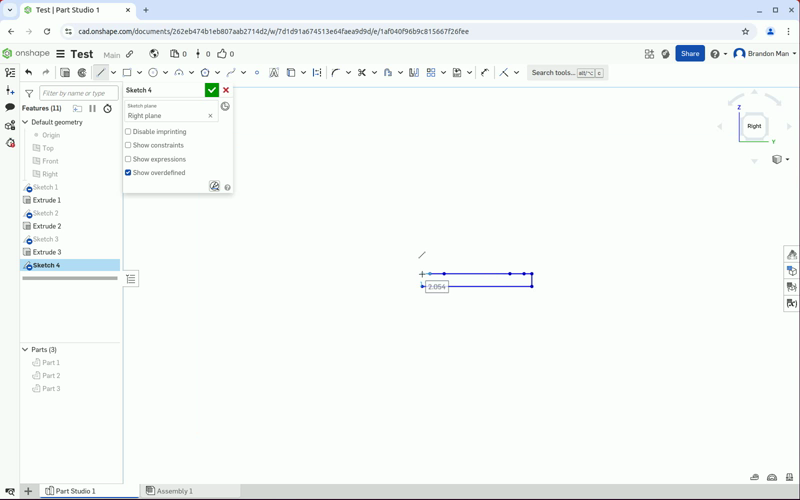
scroll(6)
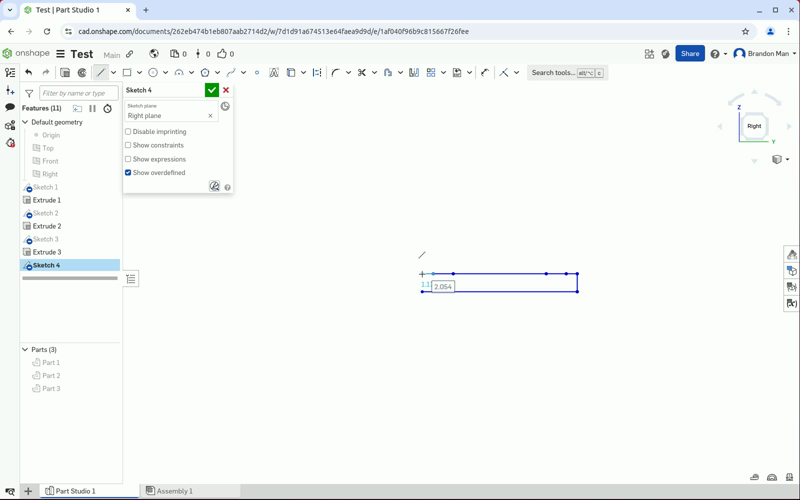
scroll(6)
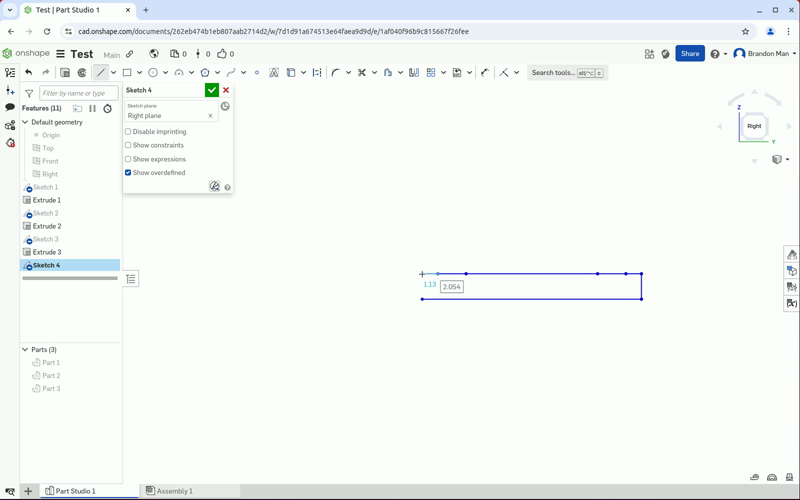
scroll(6)
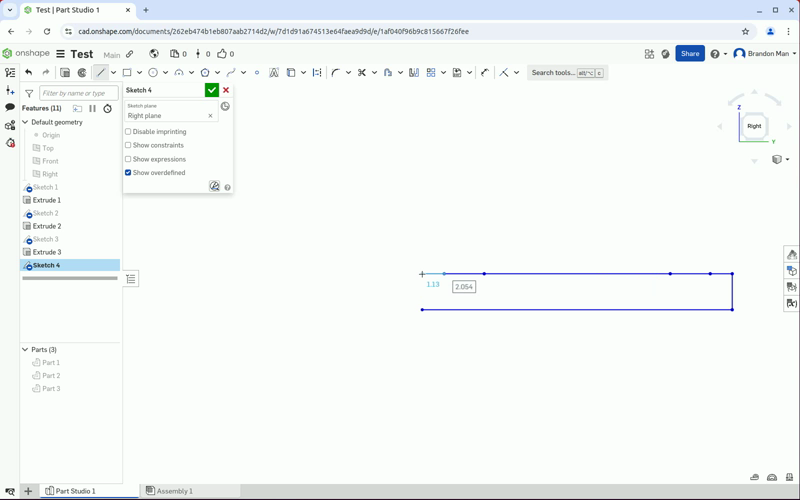
scroll(6)
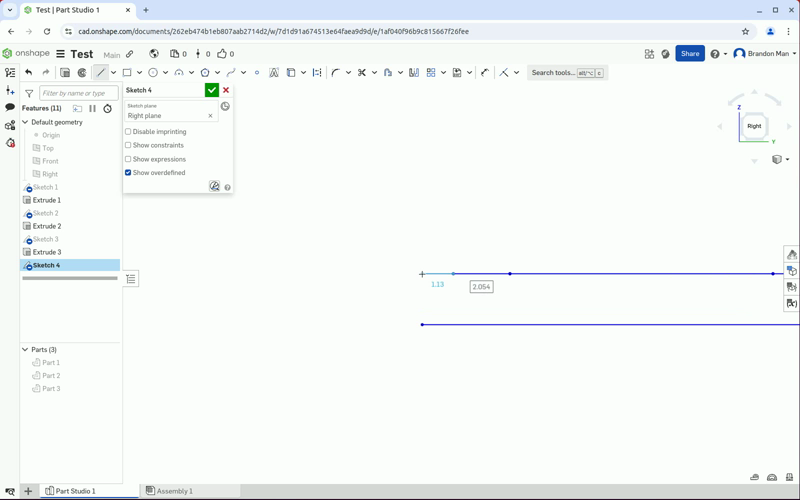
scroll(6)
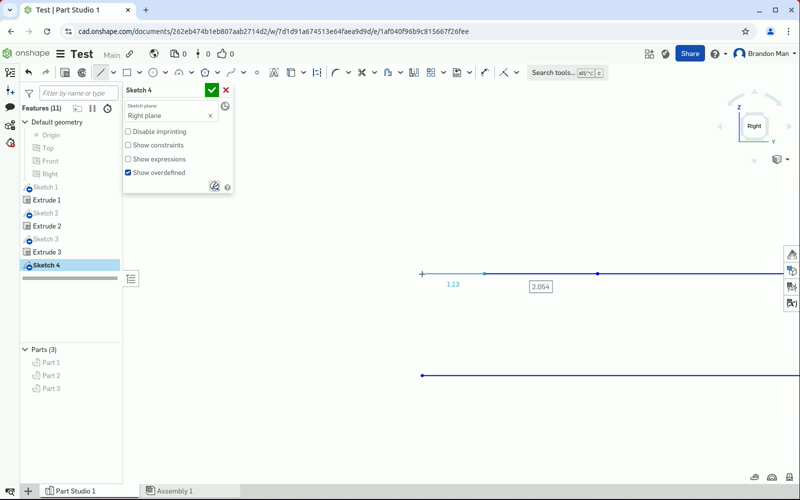
click(422, 273)
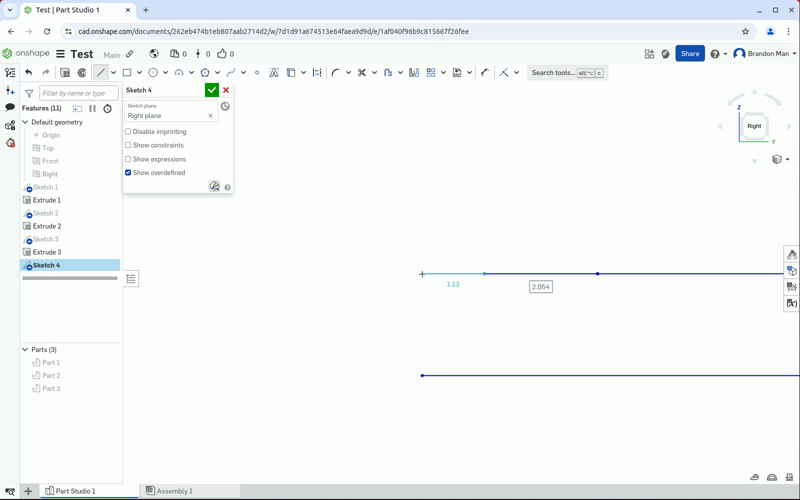
scroll(-6)
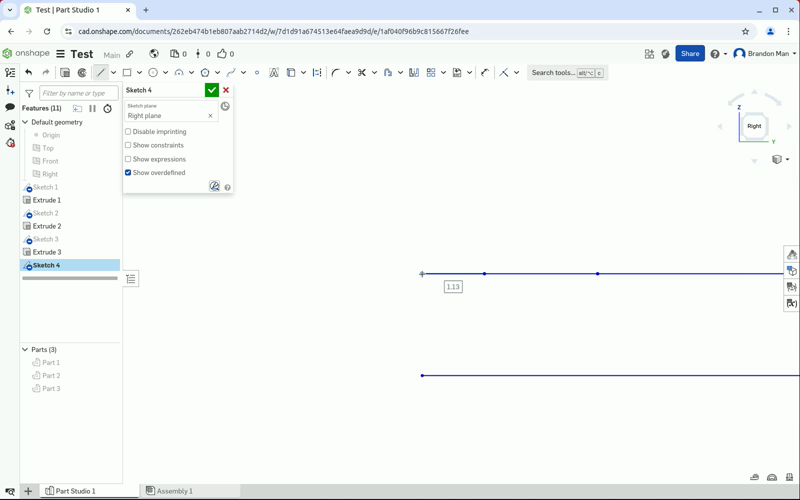
scroll(-6)
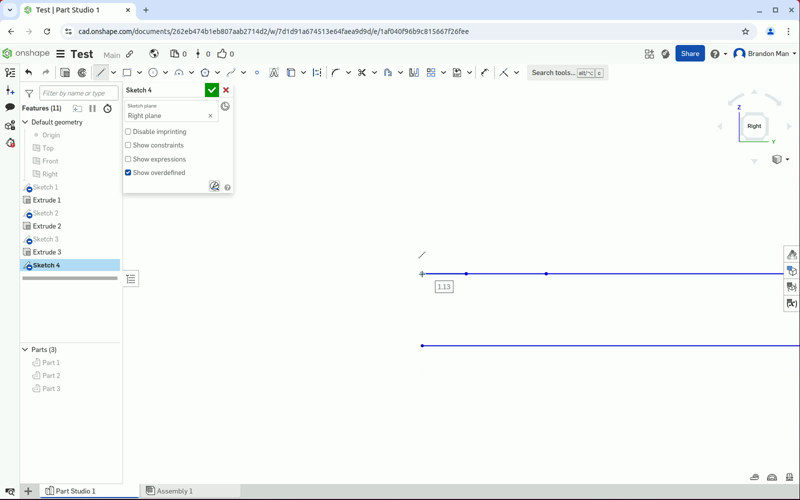
scroll(-6)
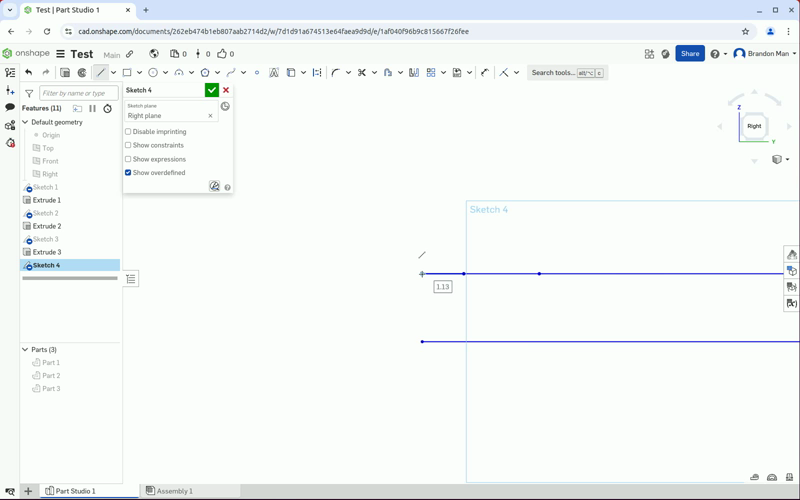
scroll(-6)
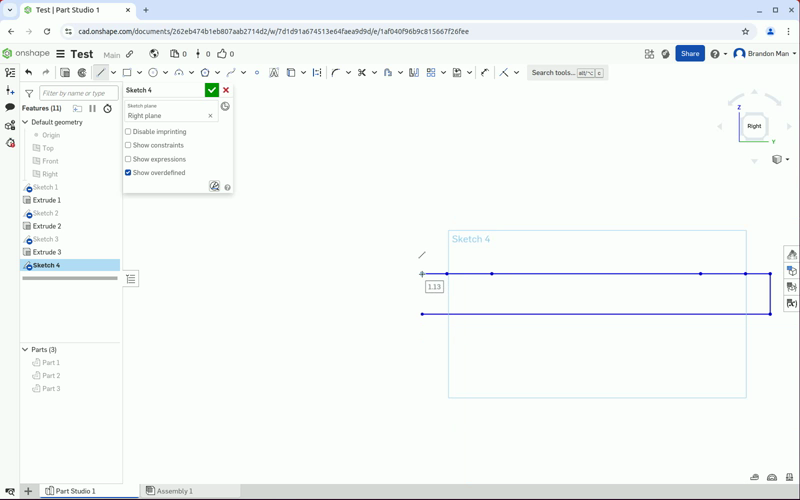
scroll(-6)
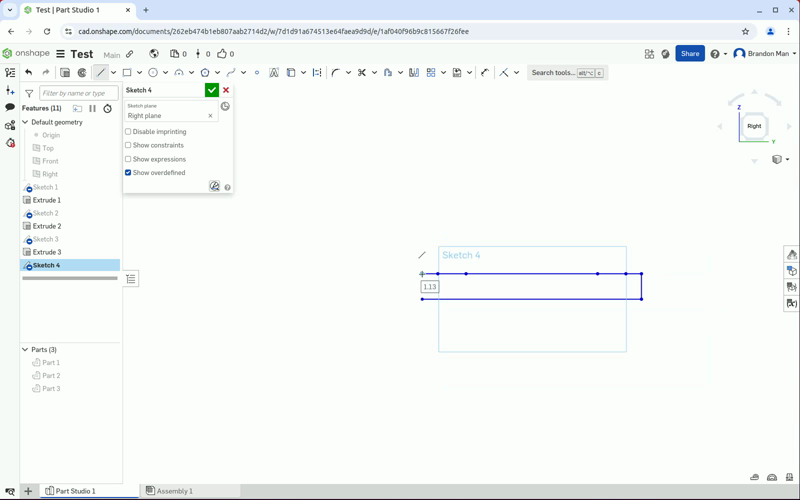
scroll(-6)
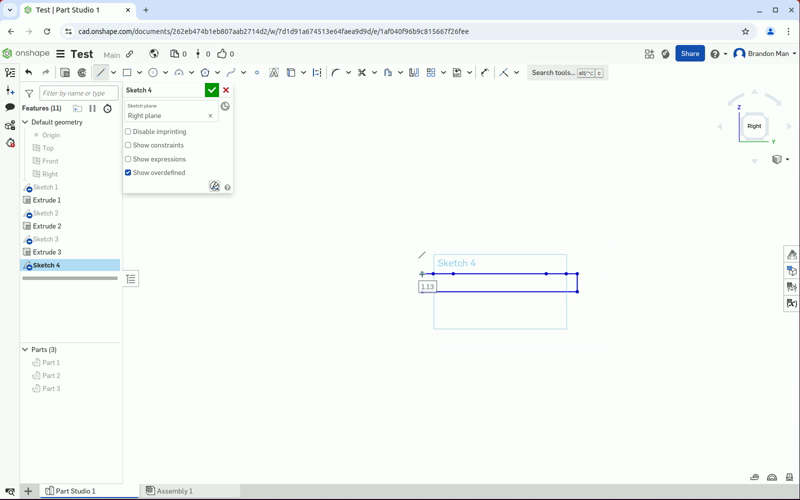
scroll(-6)
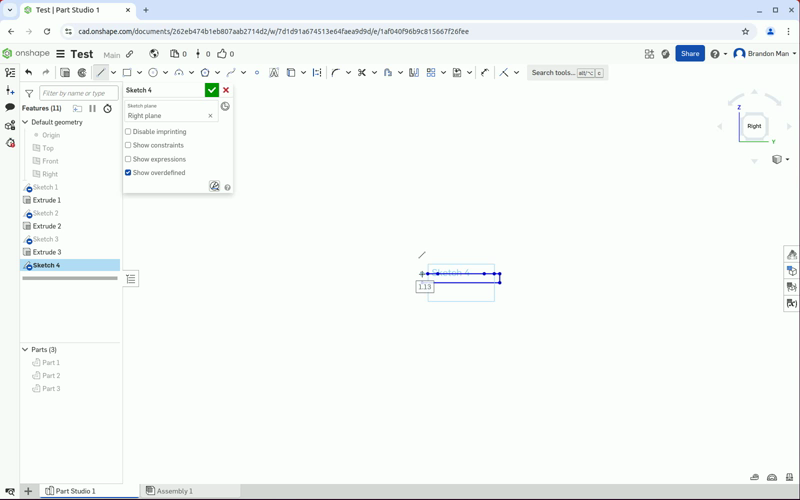
key_up(shift)
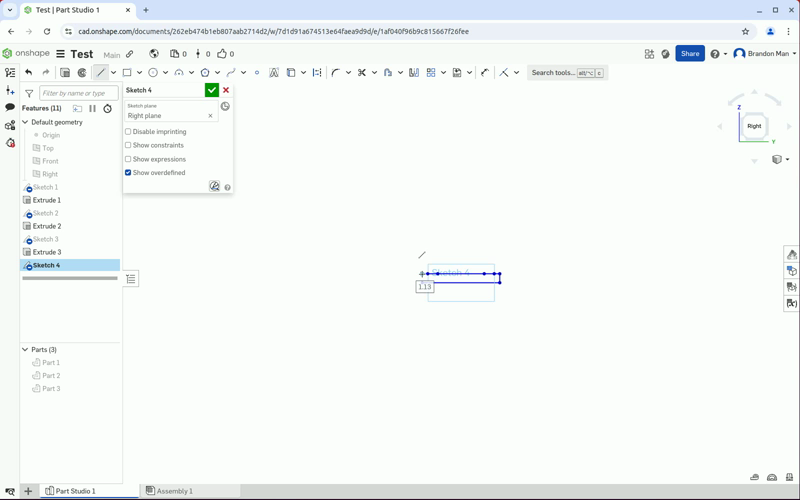
mouse_move(452, 273)
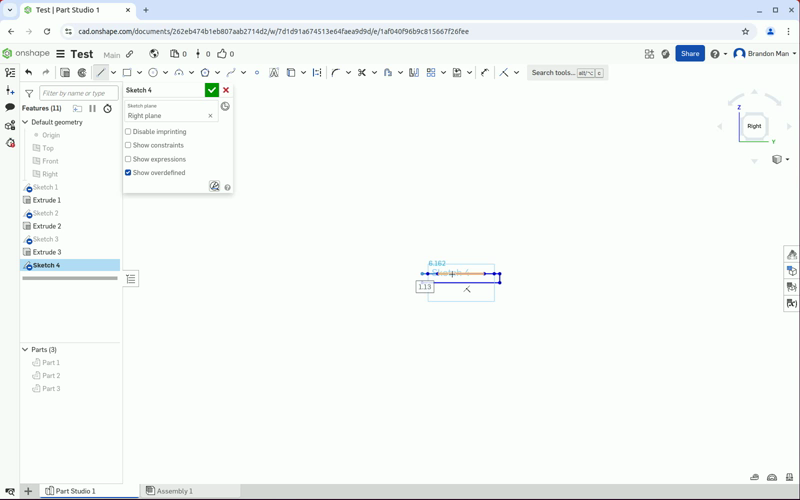
key_down(shift)
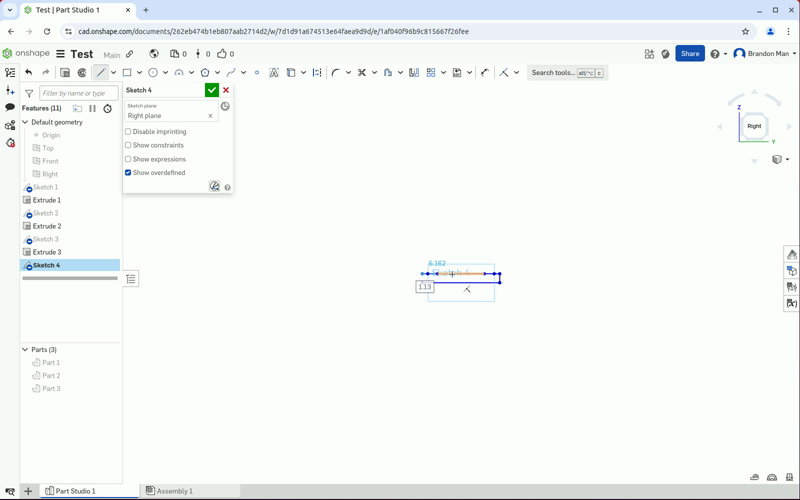
mouse_move(422, 282)
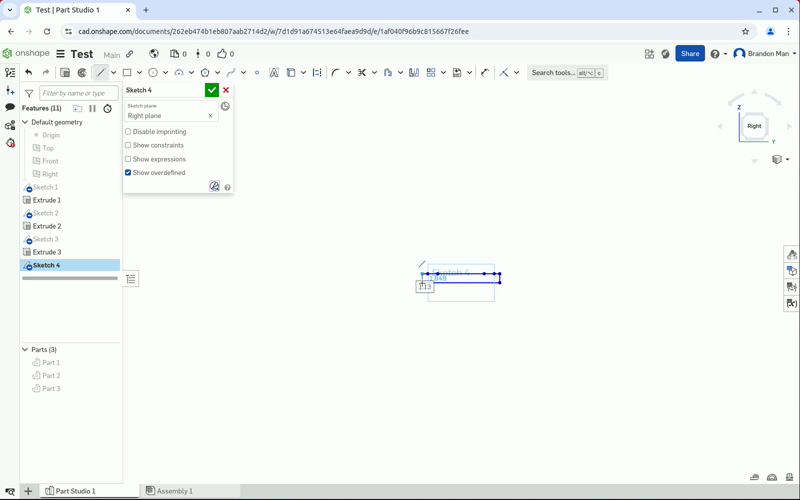
key_up(shift)
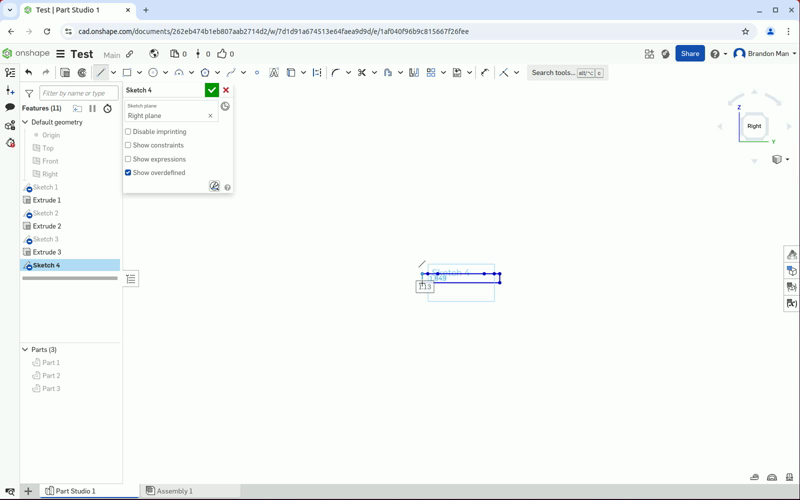
click(422, 282)
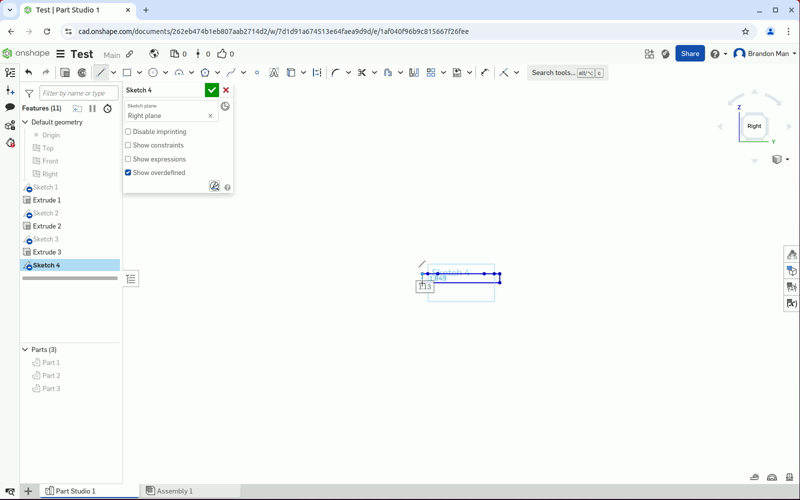
key(esc)
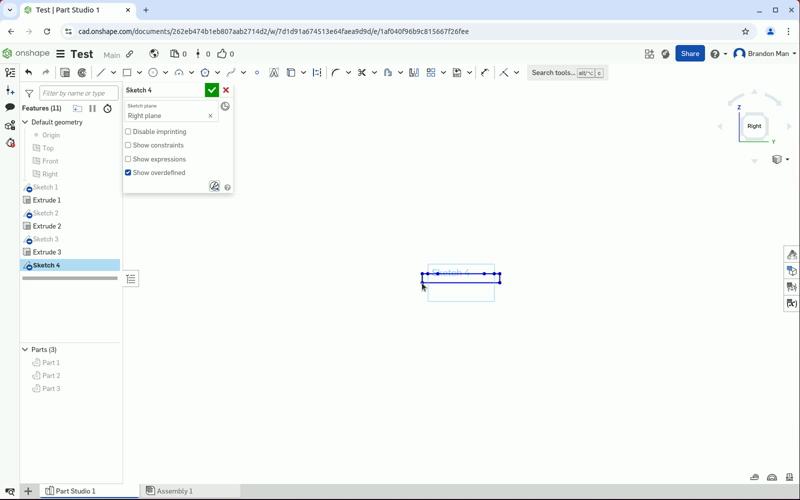
mouse_move(474, 274)
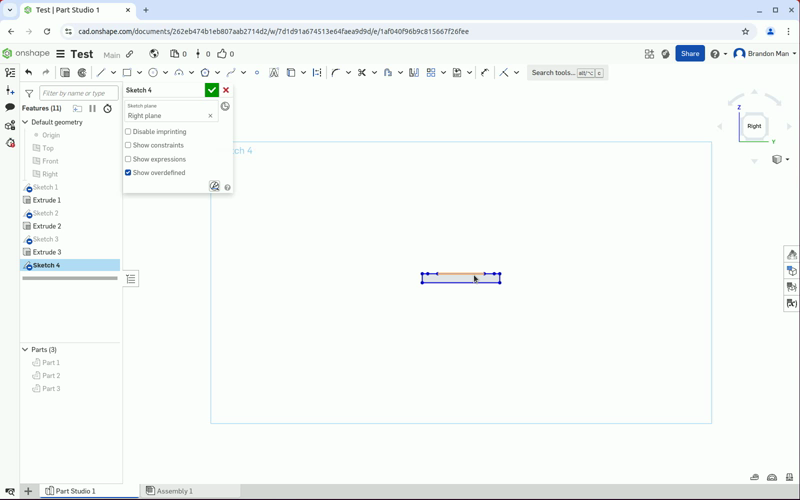
scroll(6)
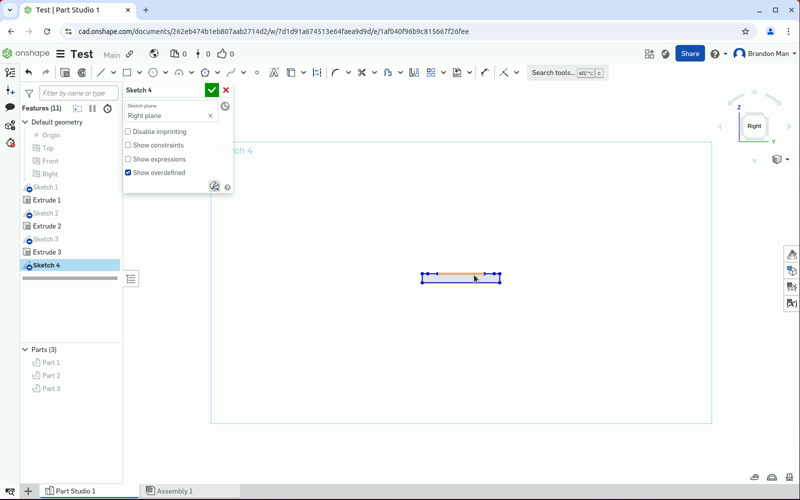
scroll(6)
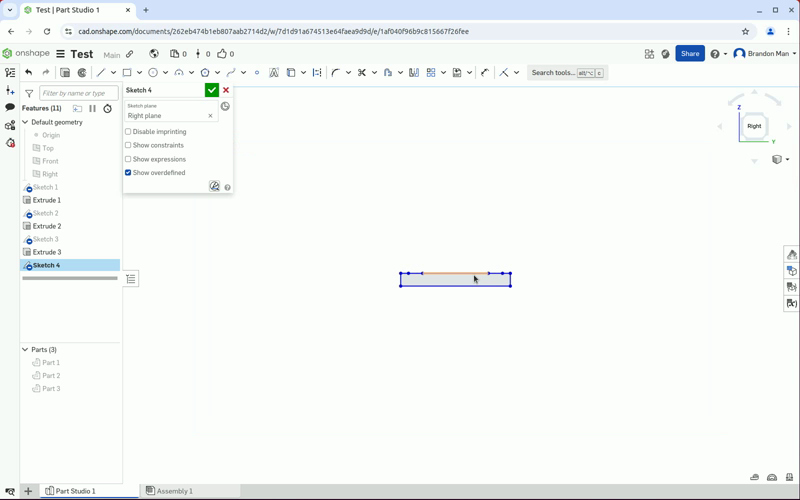
scroll(6)
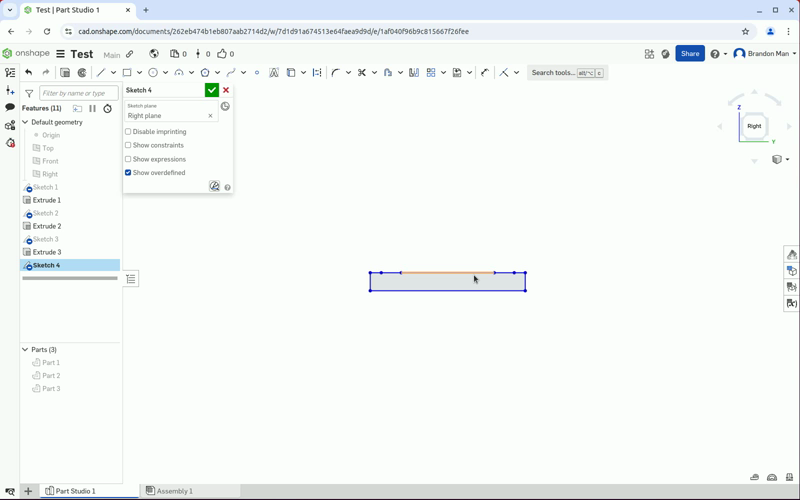
scroll(6)
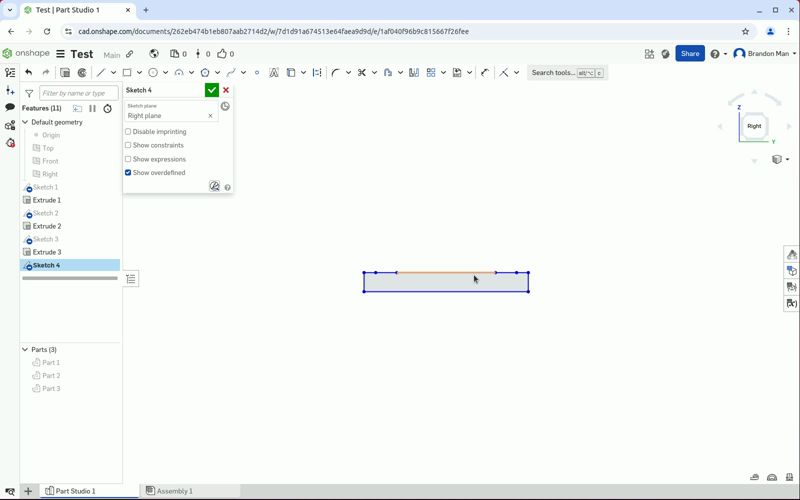
scroll(6)
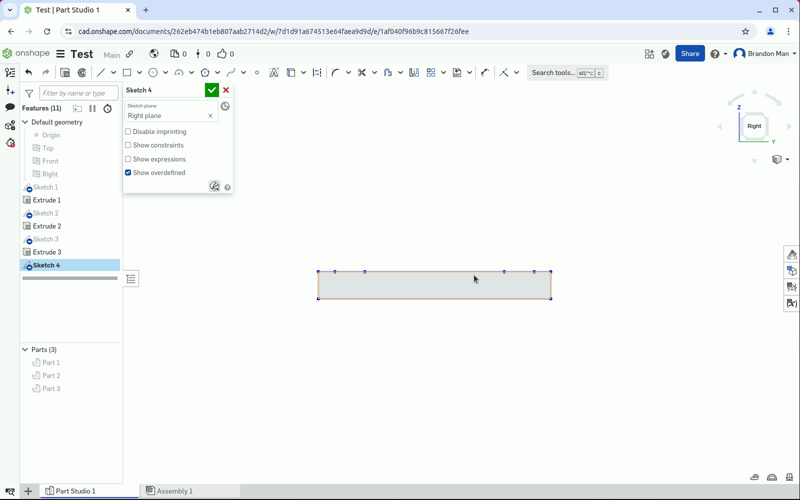
scroll(6)
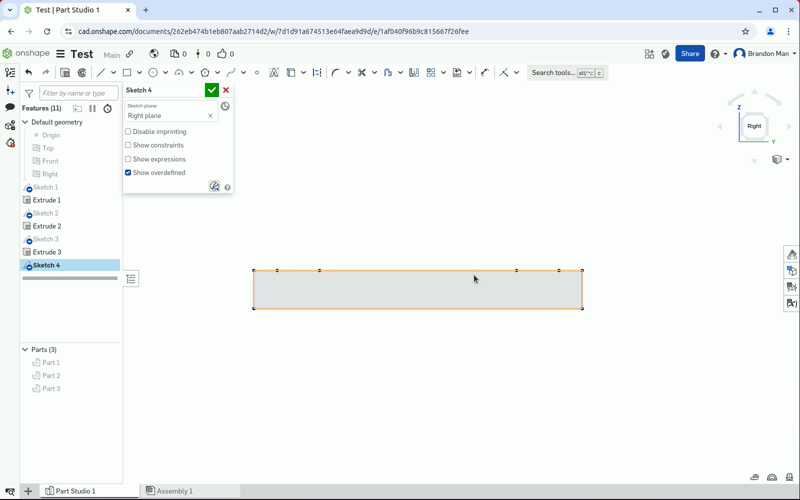
scroll(6)
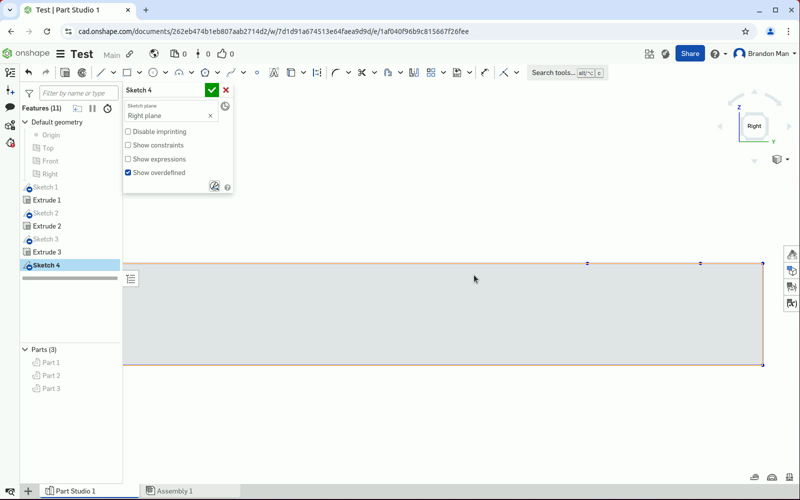
click(474, 274)
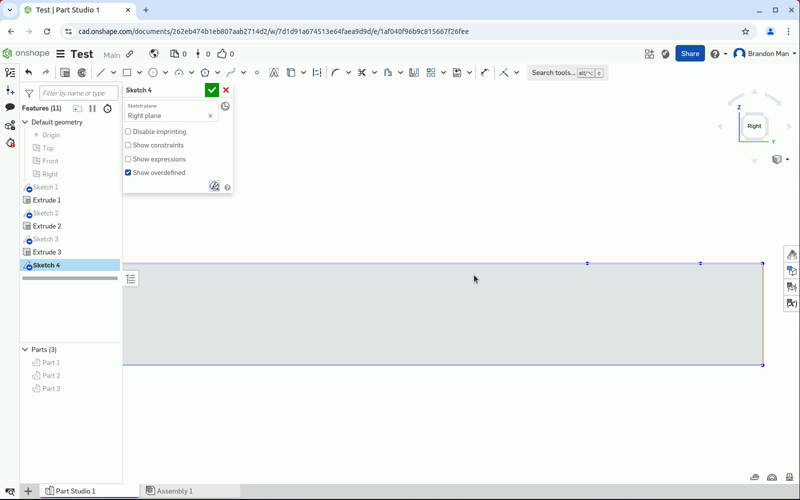
scroll(-6)
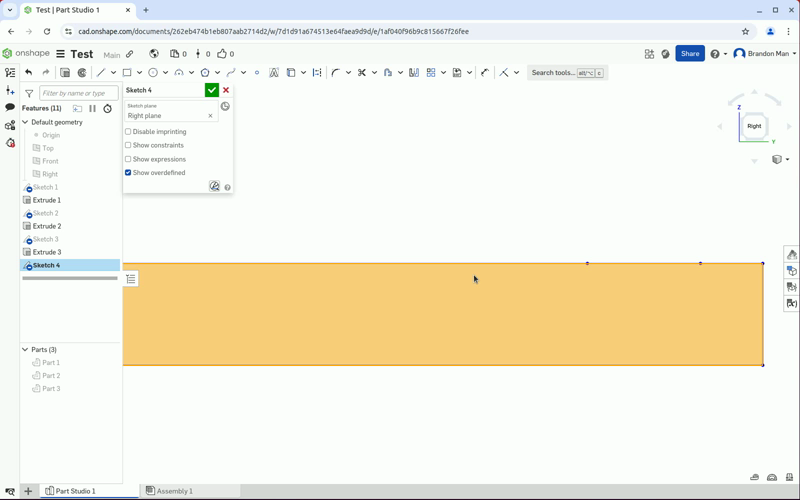
scroll(-6)
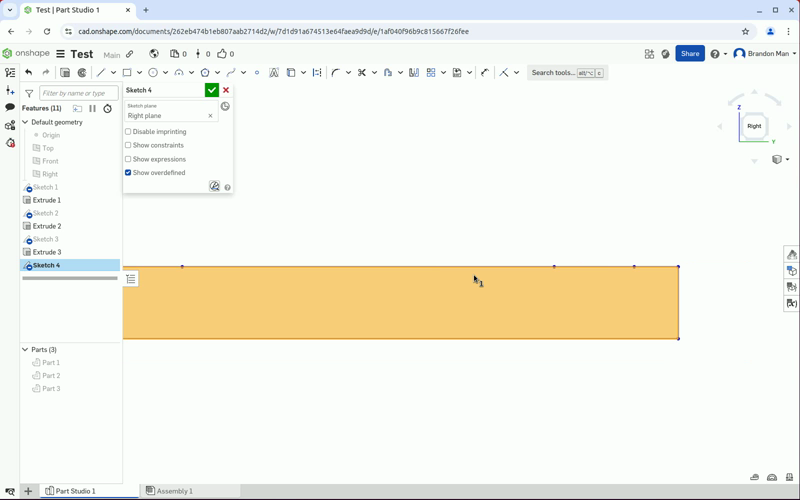
scroll(-6)
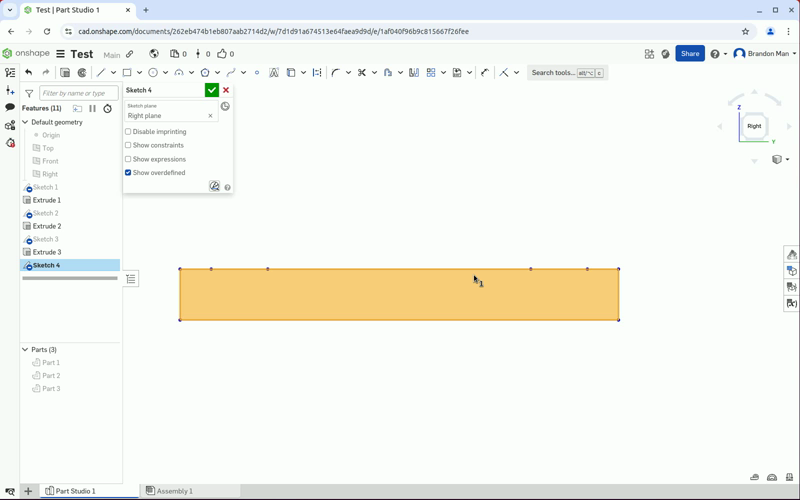
scroll(-6)
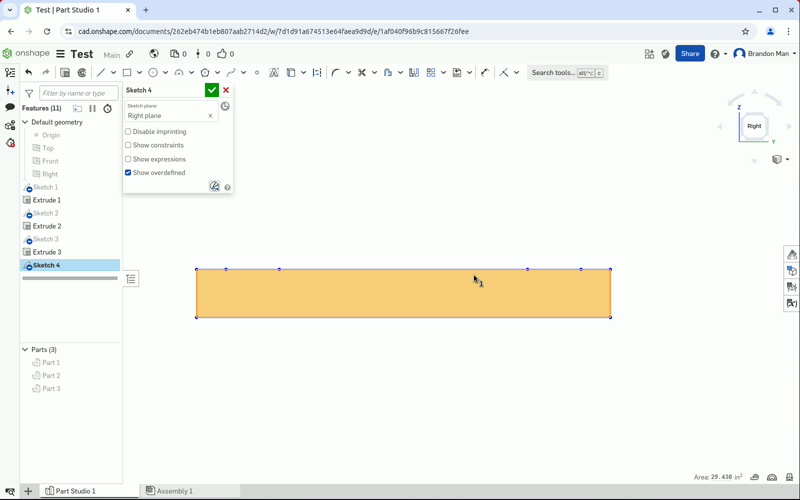
scroll(-6)
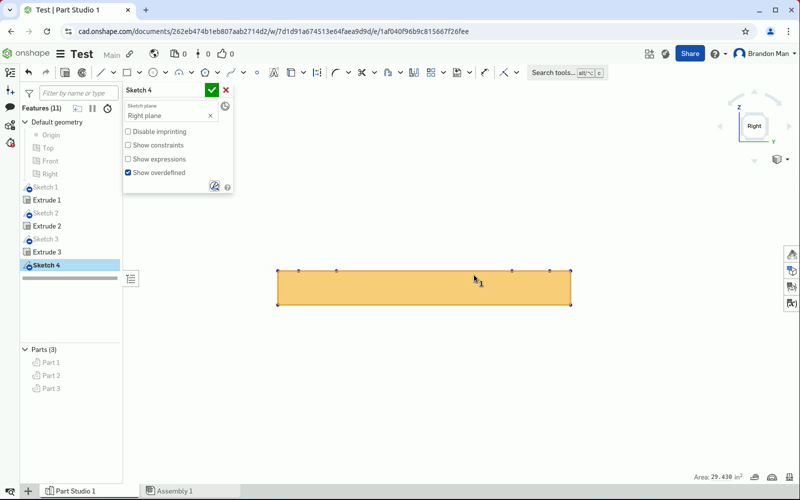
scroll(-6)
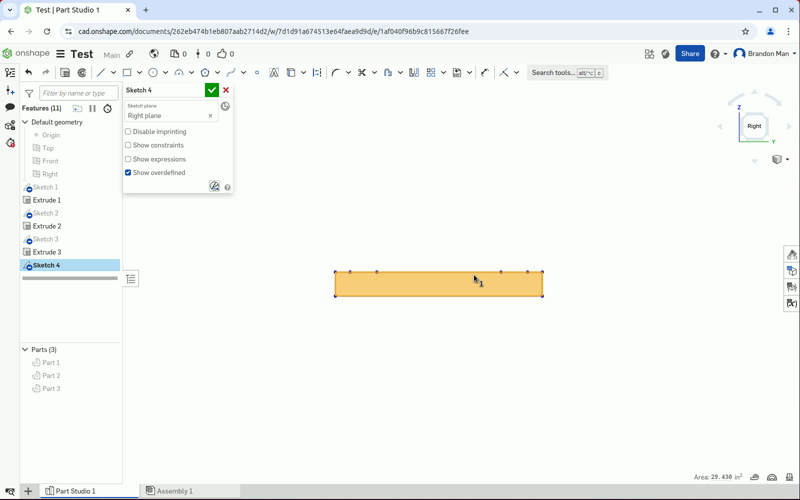
scroll(-6)
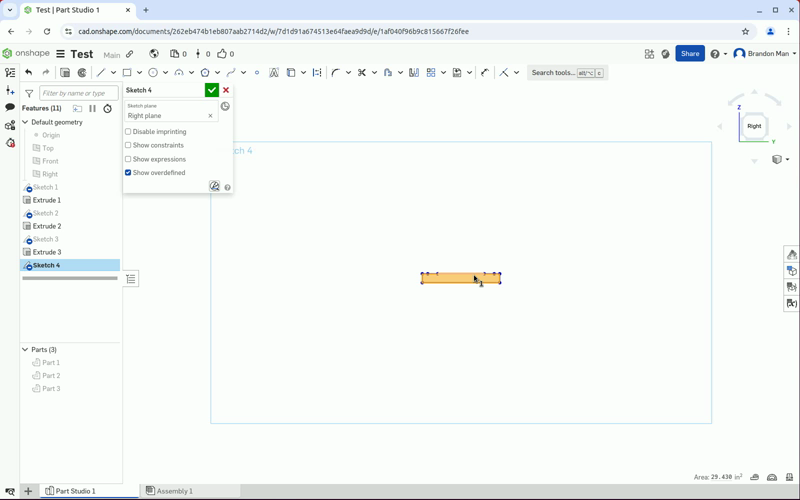
mouse_move(73, 352)
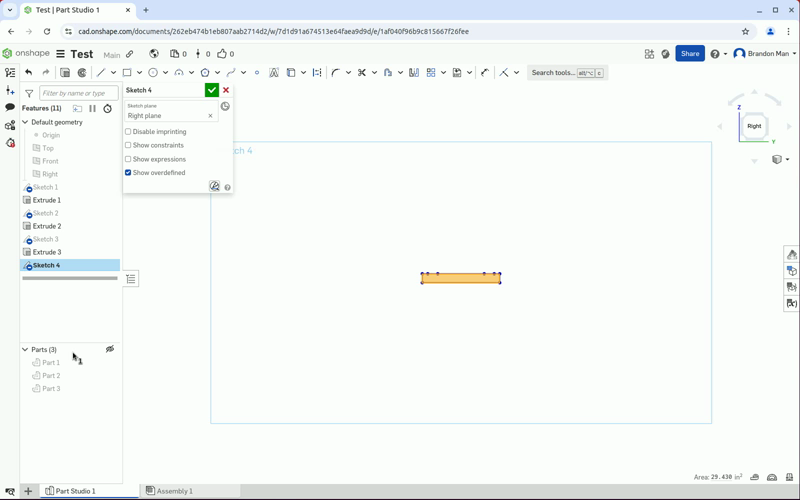
key(shift+y)
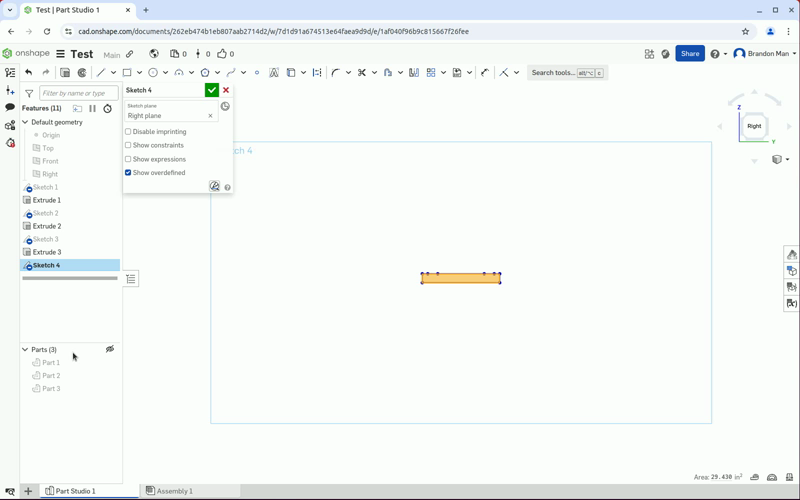
key(shift+e)
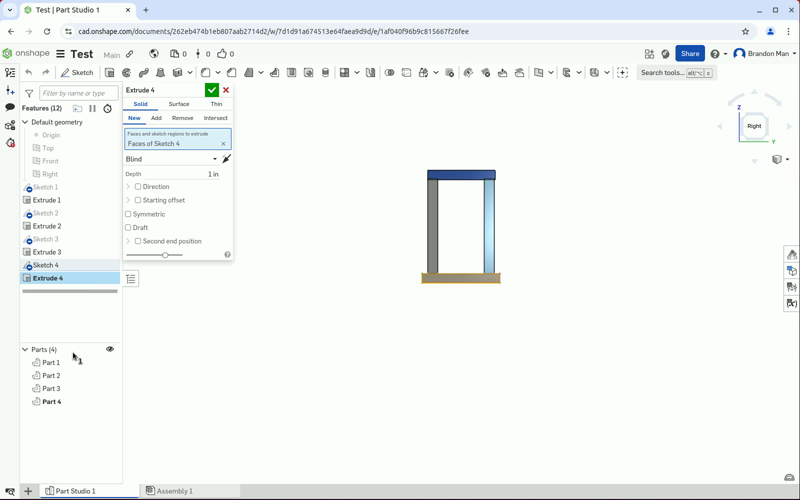
mouse_move(143, 106)
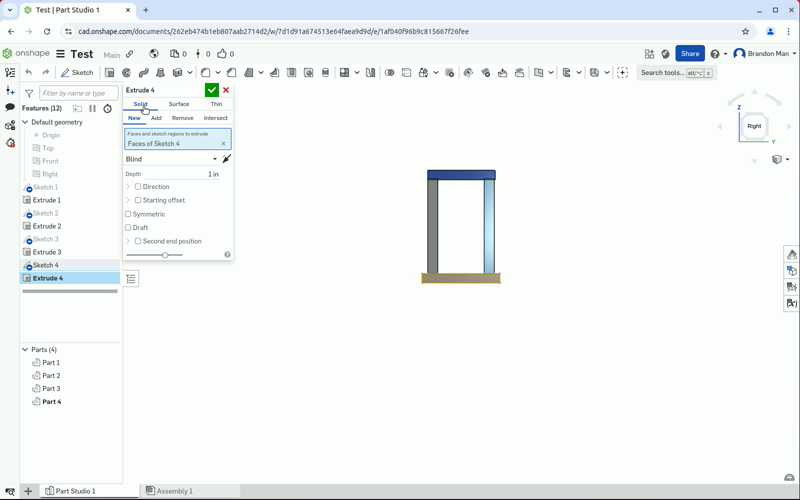
click(143, 106)
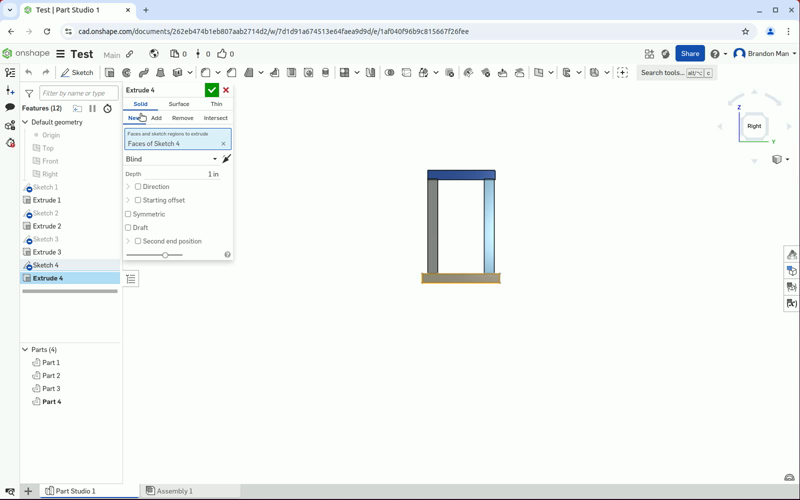
mouse_move(137, 120)
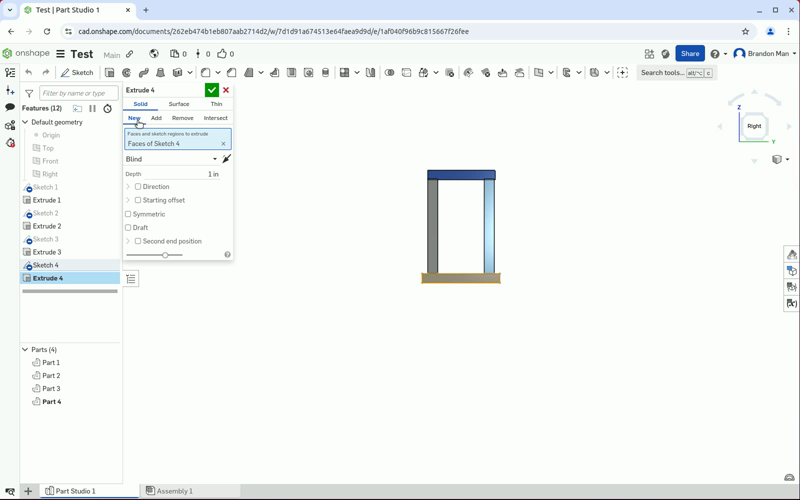
click(137, 120)
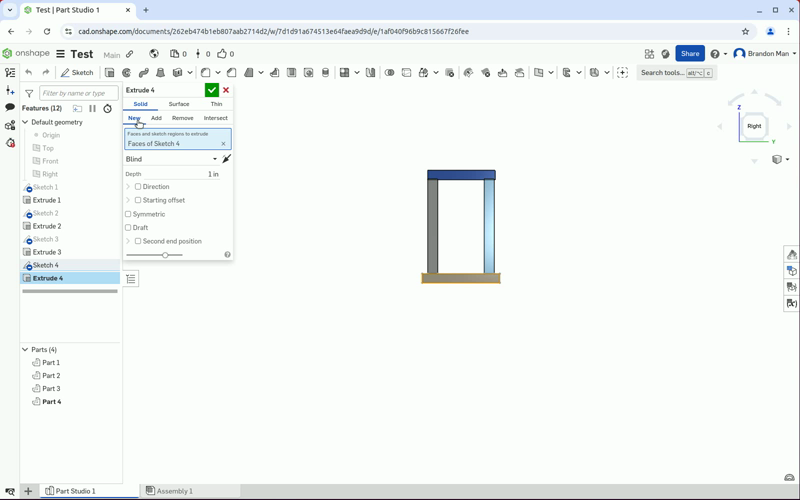
key(tab, 4)
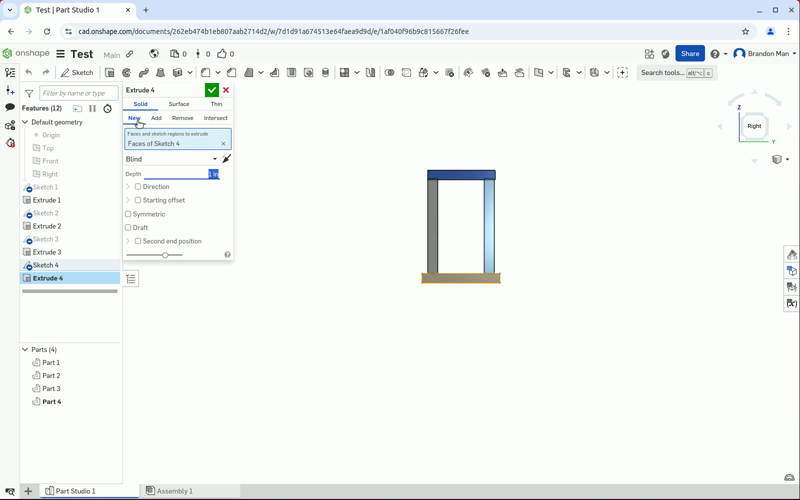
text(0.481)
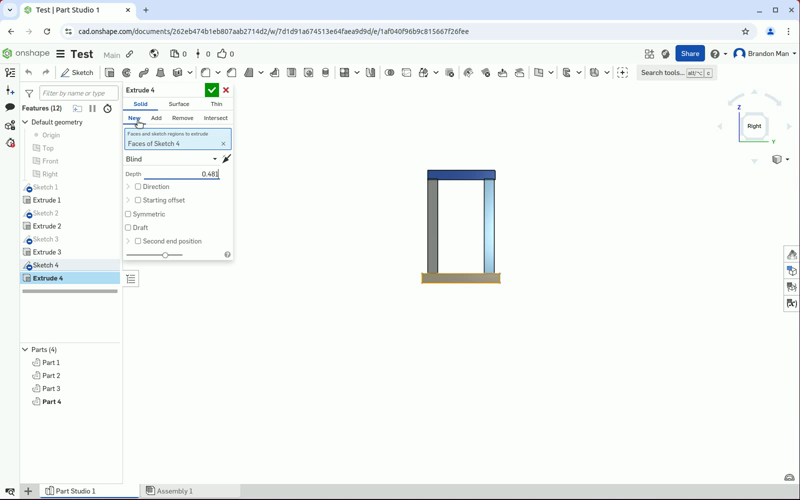
key(enter)
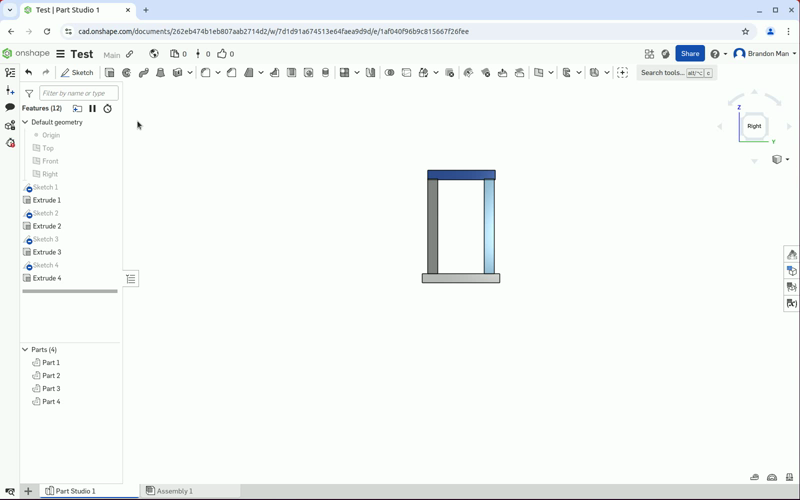
key(shift+h)
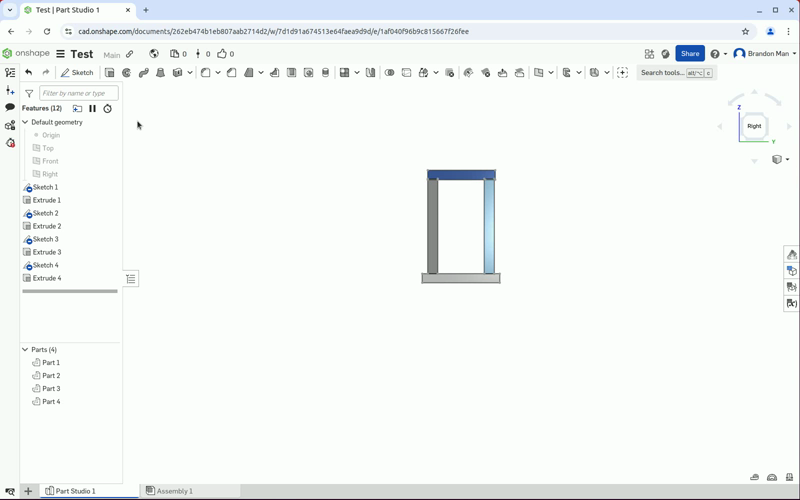
key(shift+h)
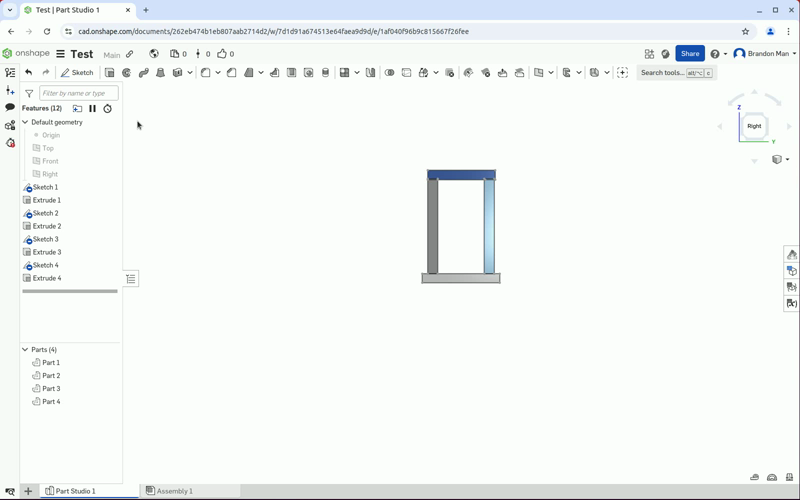
key(shift+7)
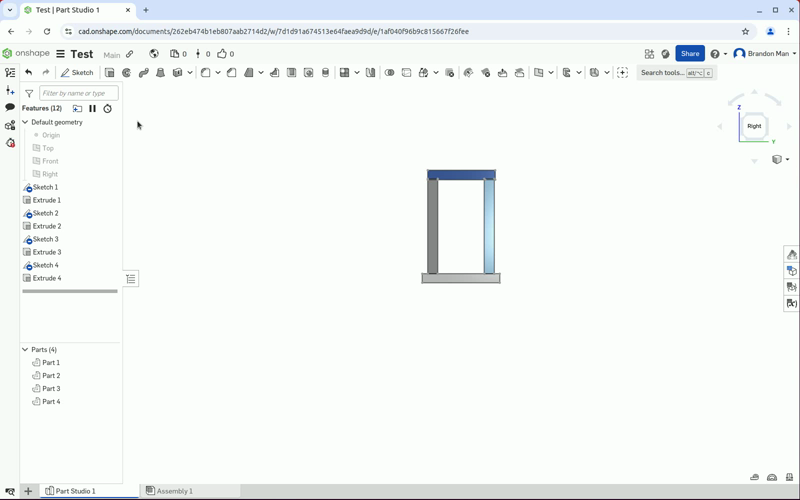
key(right, 2)
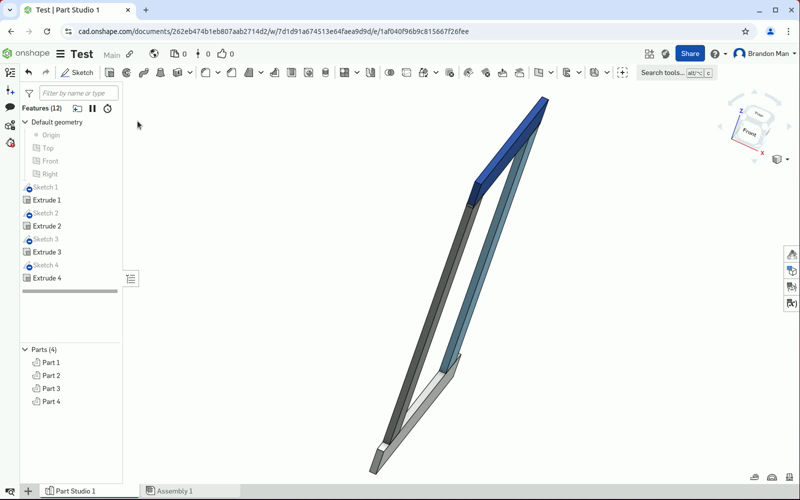
key(down, 2)
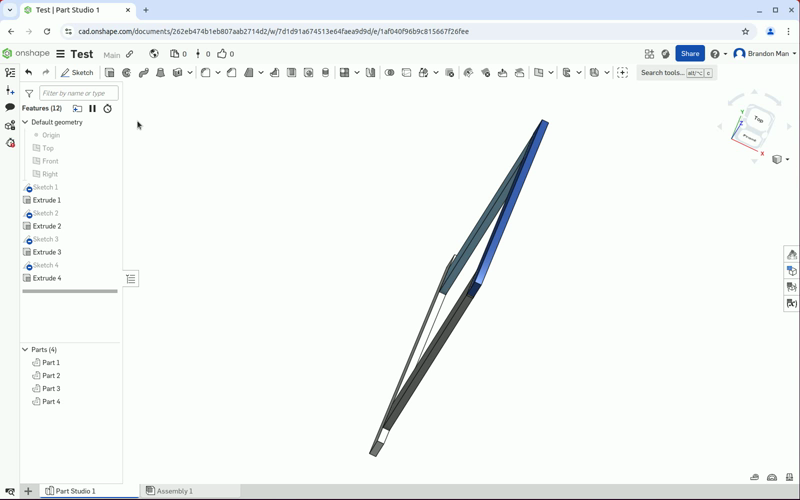
key(up, 2)
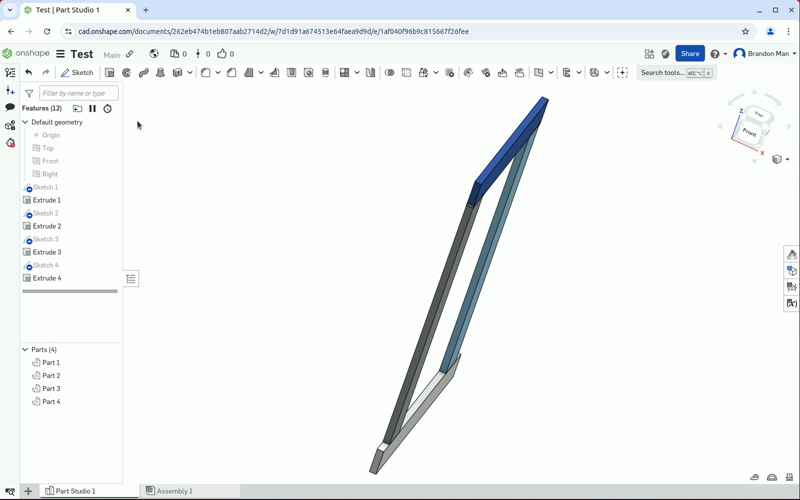
key(left, 2)
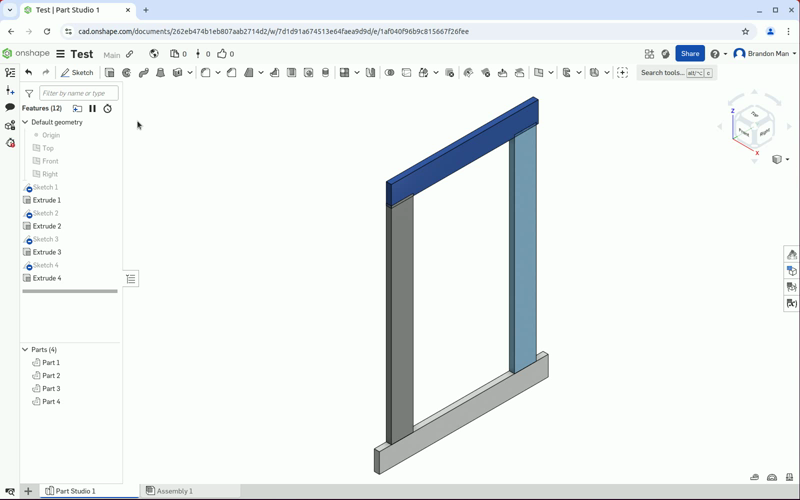
mouse_move(73, 189)
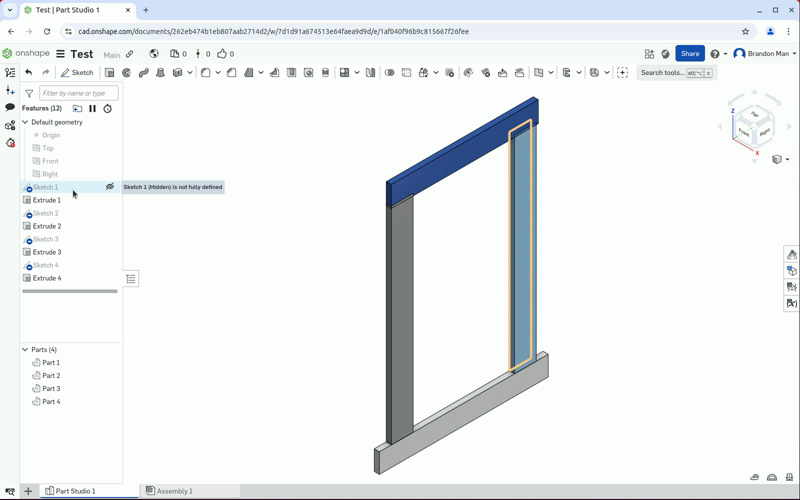
click(73, 189)